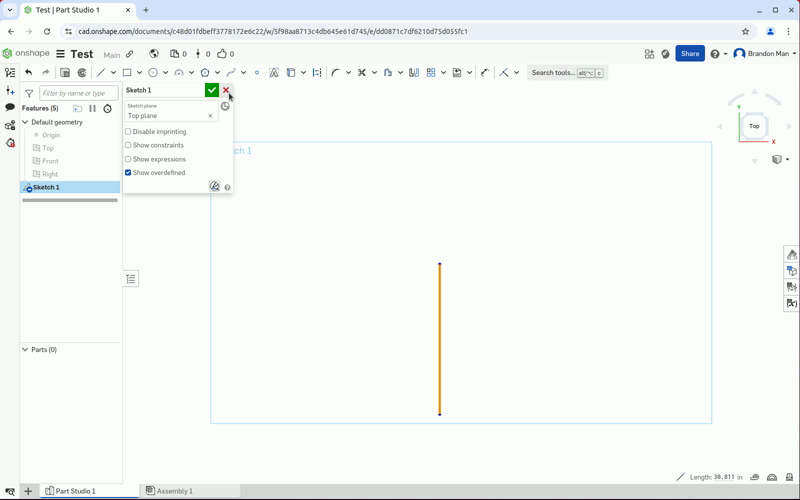
key(shift+h)
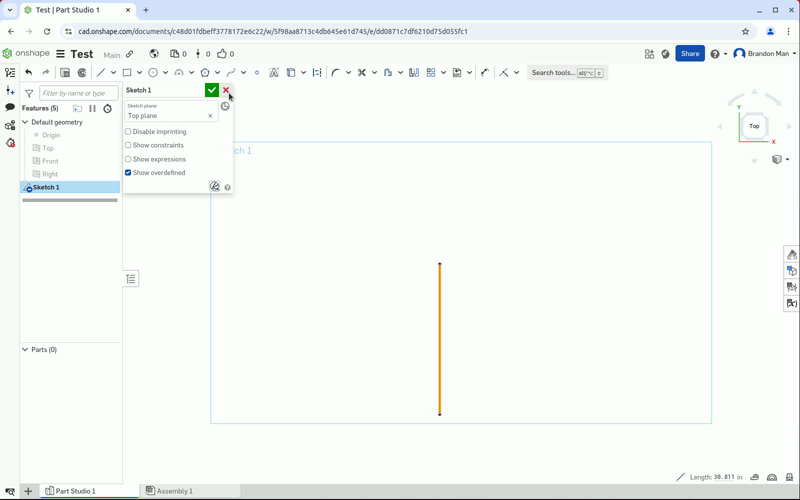
key(shift+s)
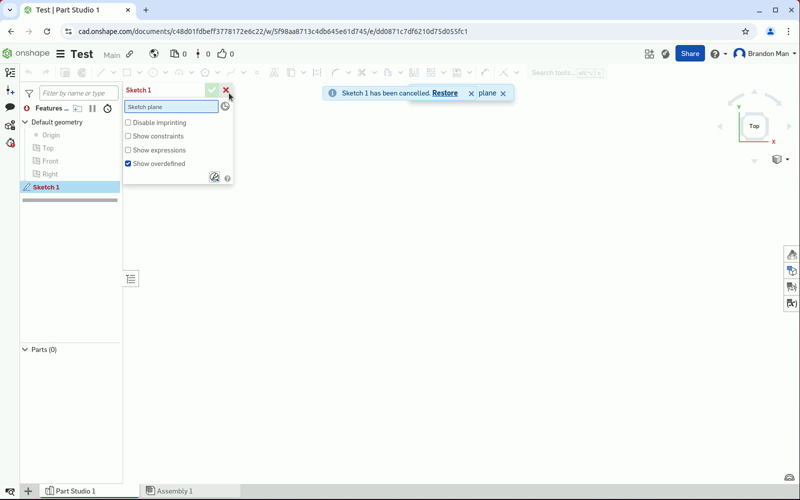
mouse_move(73, 150)
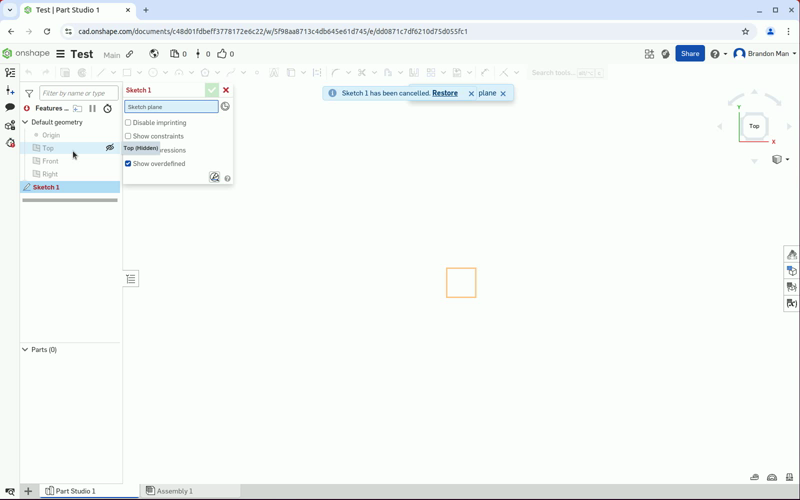
click(73, 150)
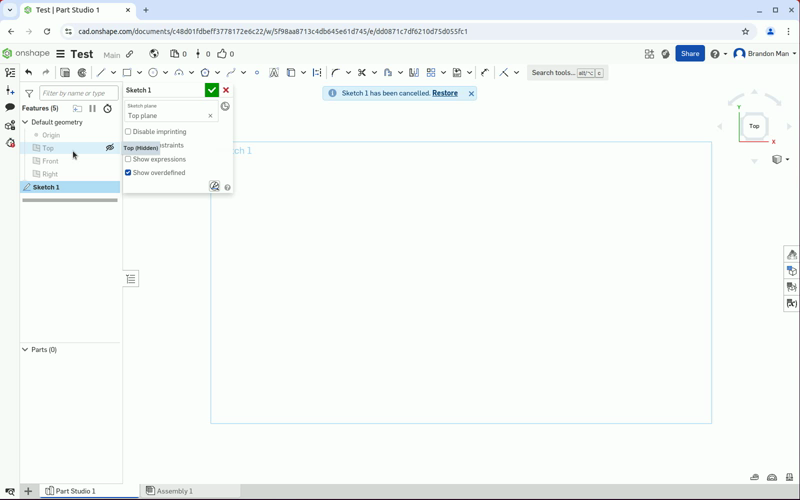
mouse_move(73, 352)
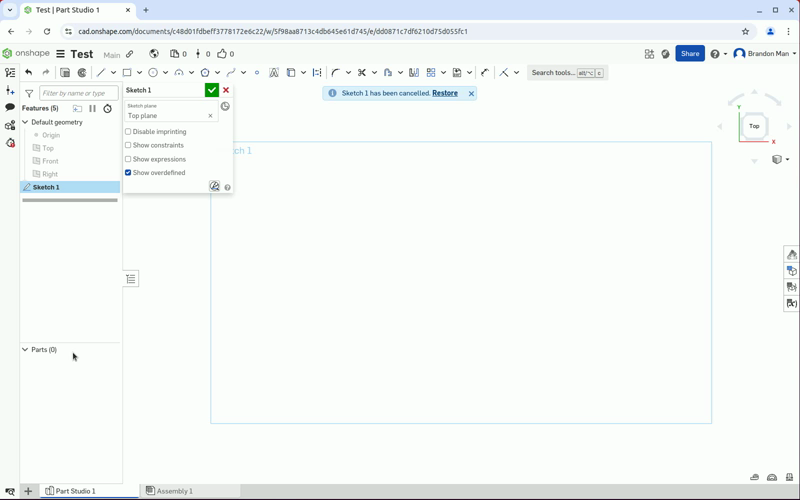
key(y)
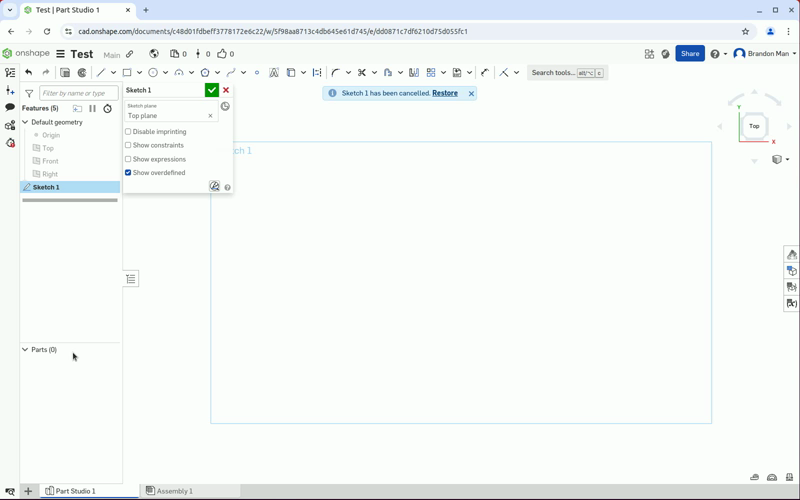
key(l)
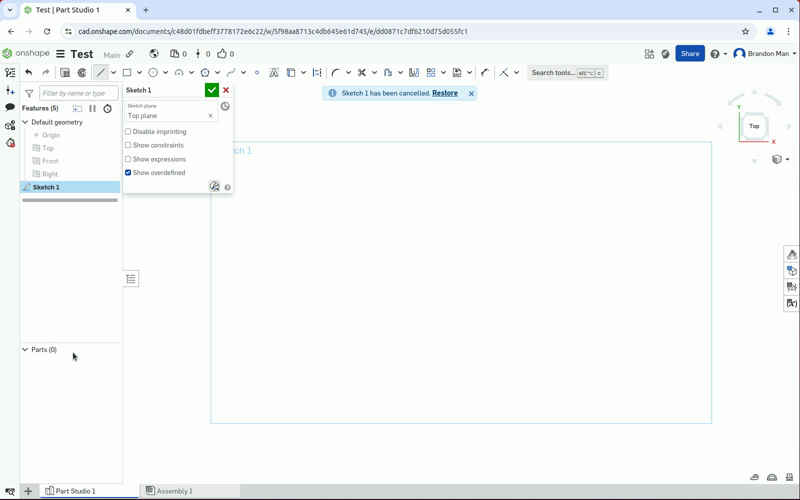
key_down(shift)
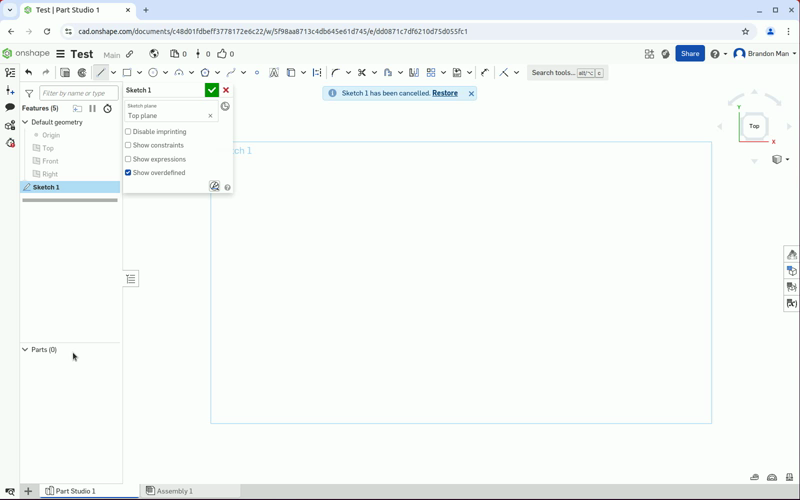
mouse_move(433, 282)
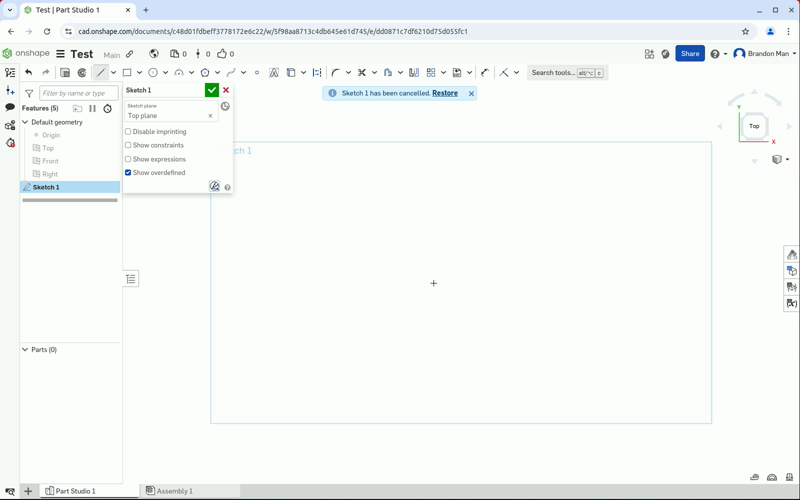
click(433, 282)
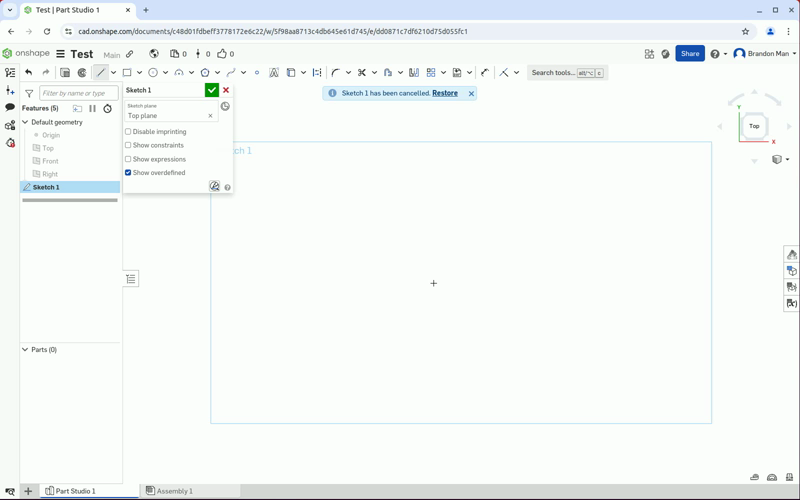
key_up(shift)
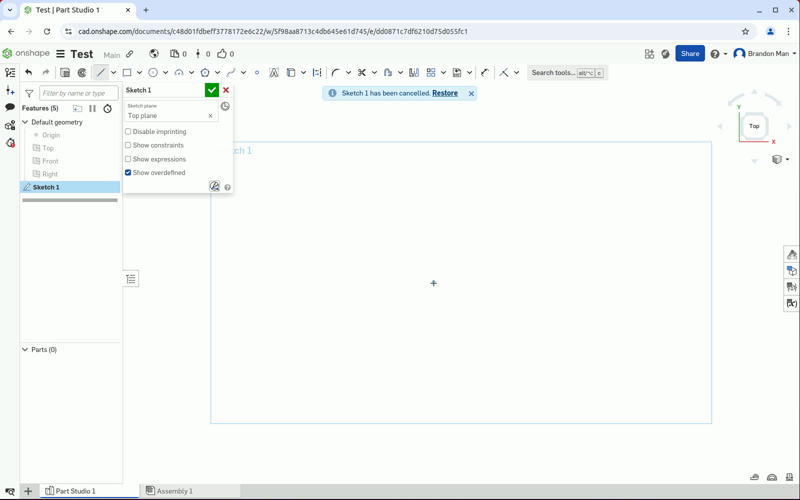
key_down(shift)
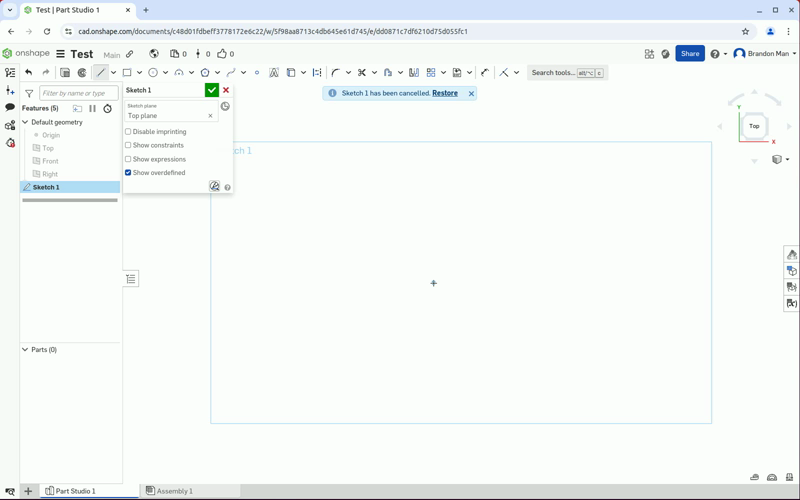
mouse_move(463, 282)
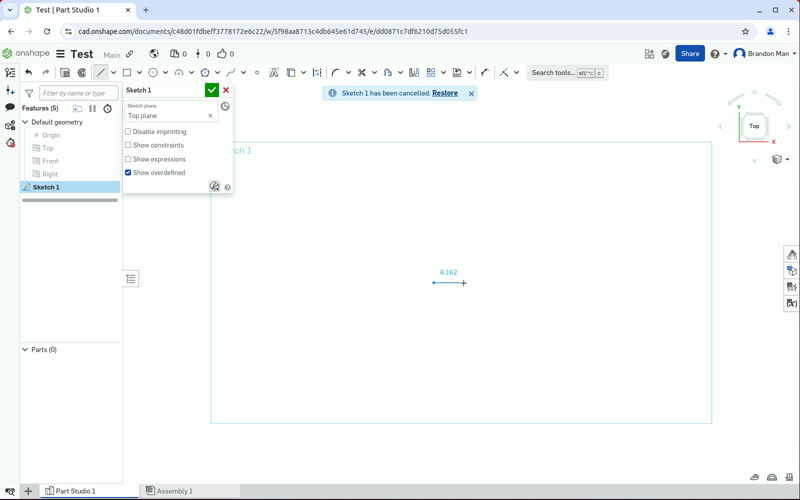
mouse_move(460, 282)
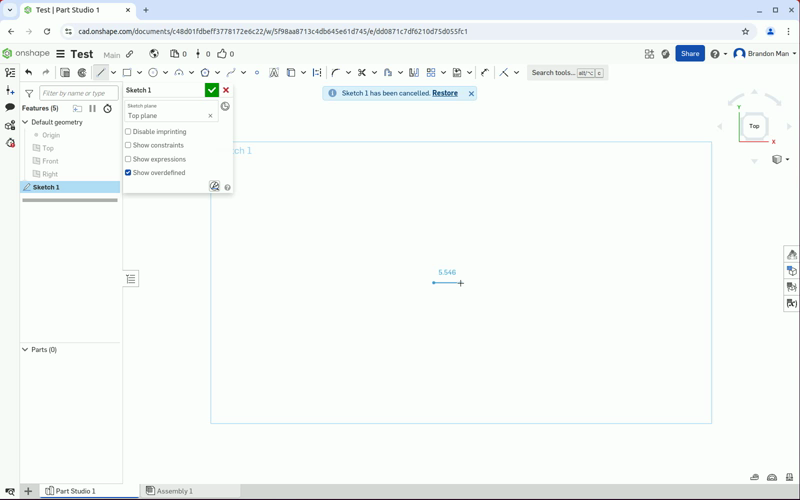
click(460, 282)
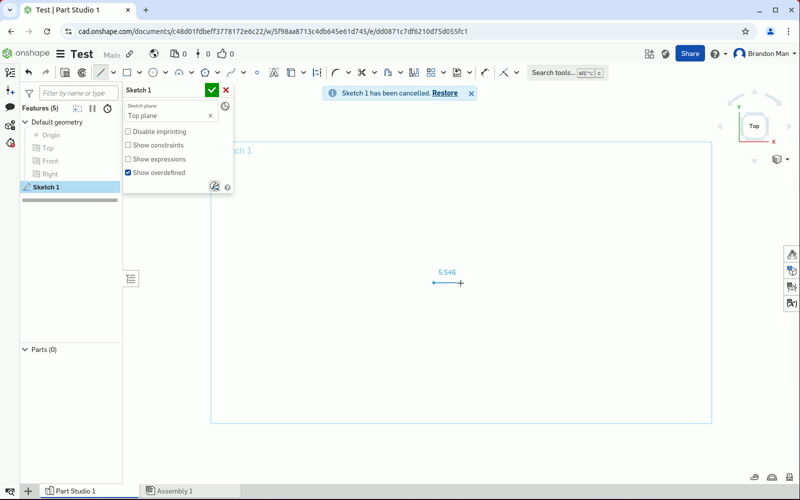
key_up(shift)
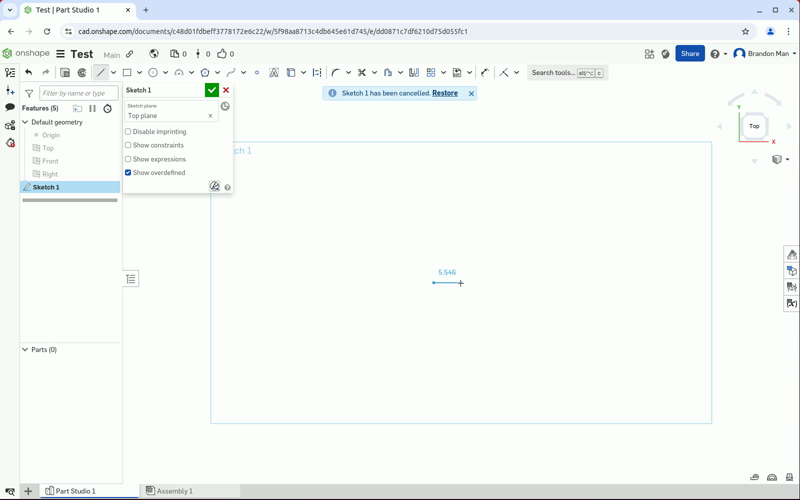
key_down(shift)
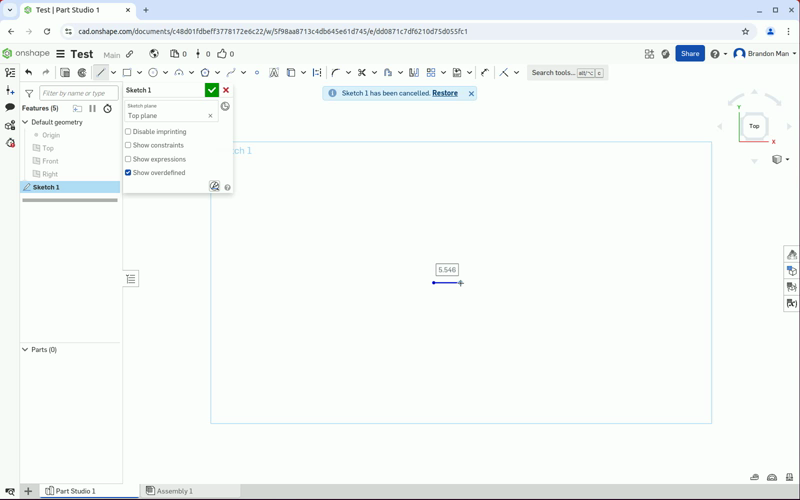
mouse_move(490, 282)
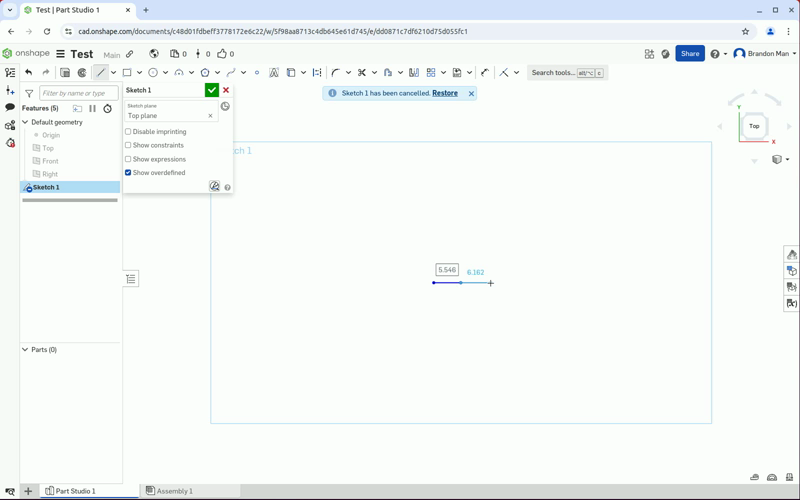
mouse_move(487, 282)
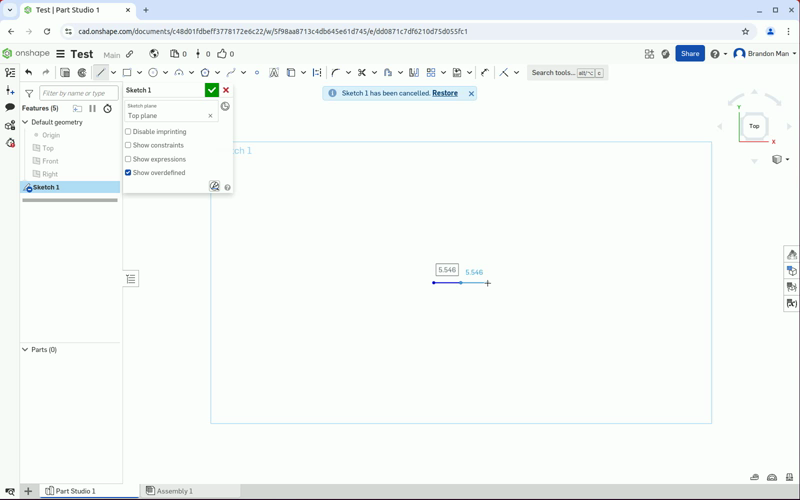
click(487, 282)
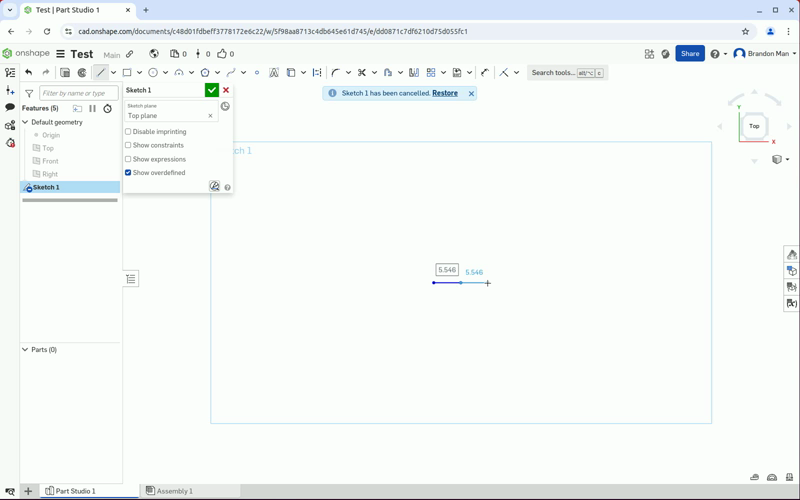
key_up(shift)
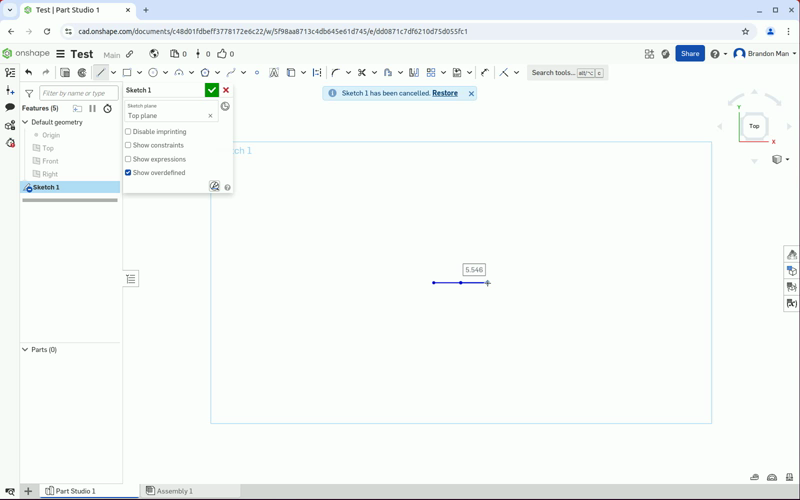
key_down(shift)
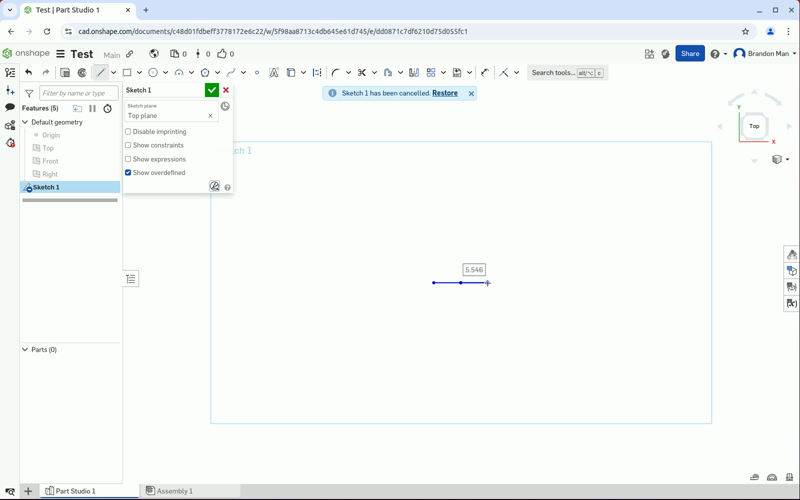
mouse_move(517, 282)
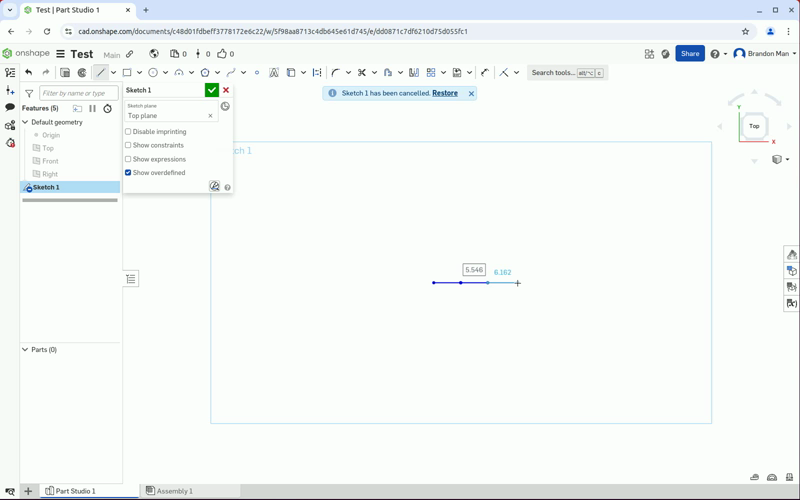
mouse_move(487, 261)
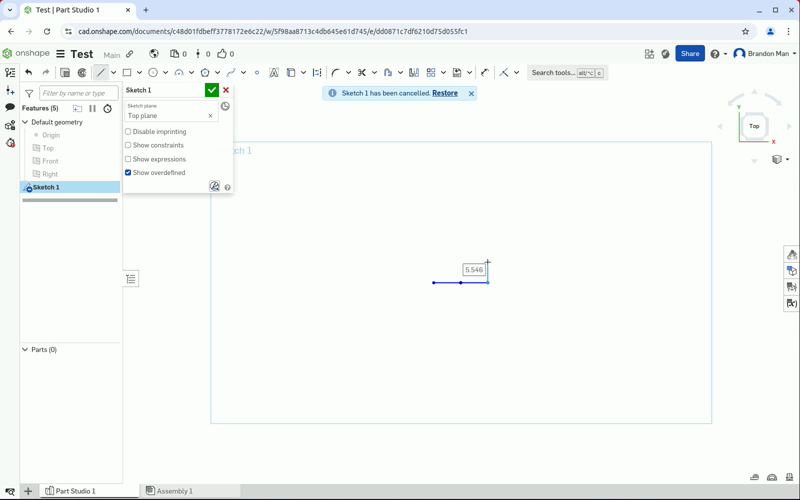
click(487, 261)
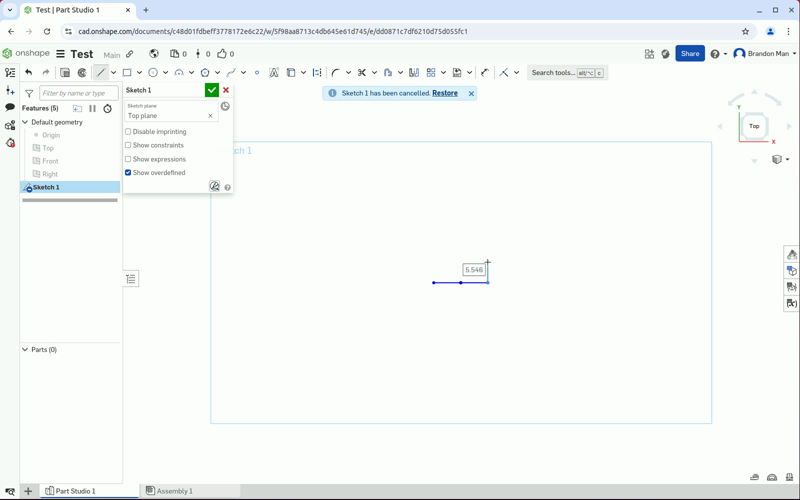
key_up(shift)
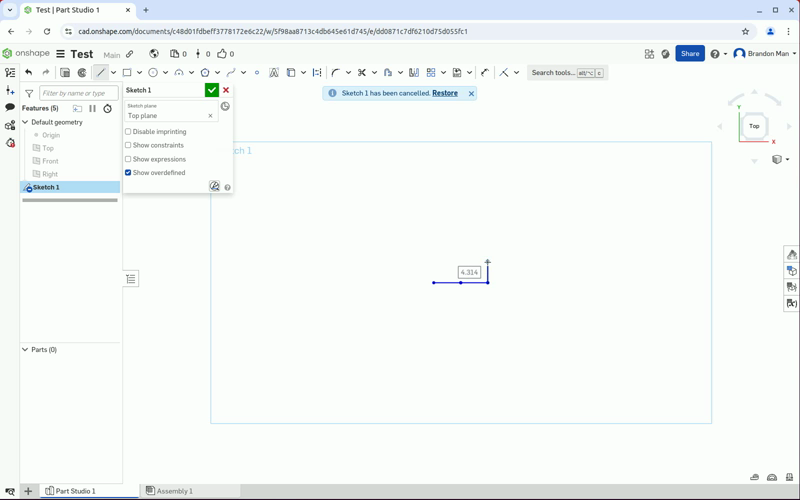
key_down(shift)
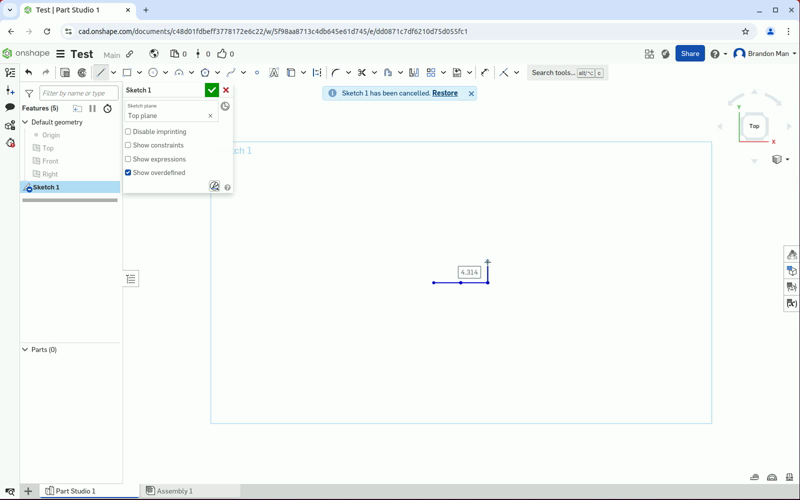
mouse_move(517, 261)
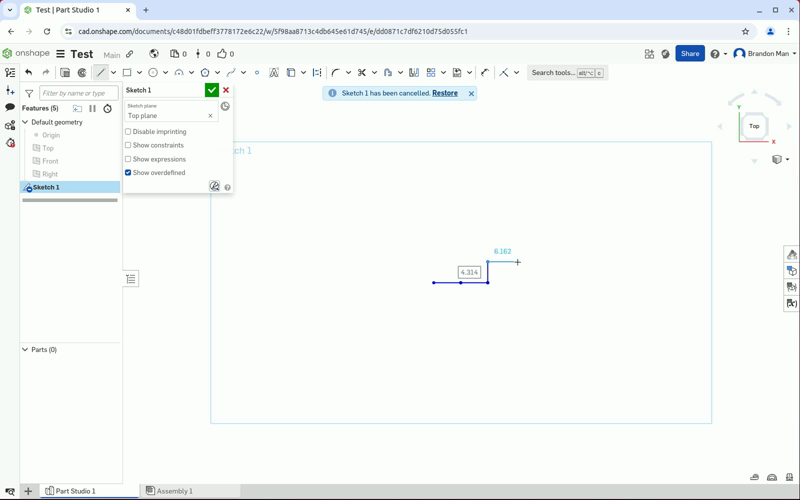
mouse_move(468, 240)
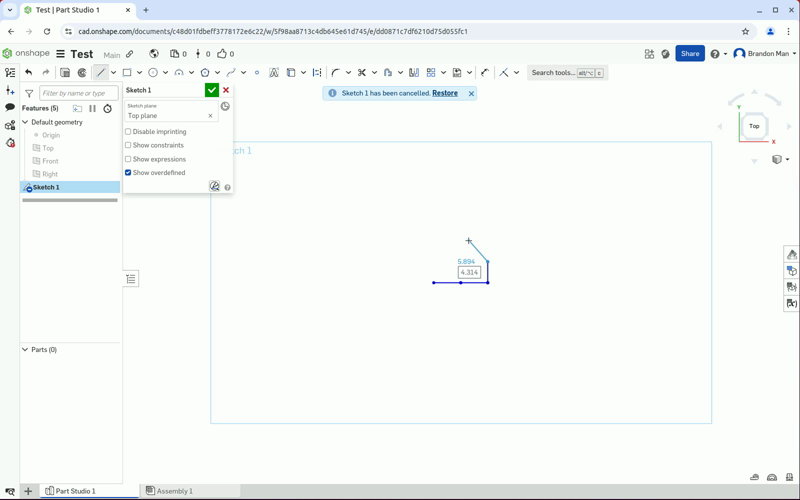
click(468, 240)
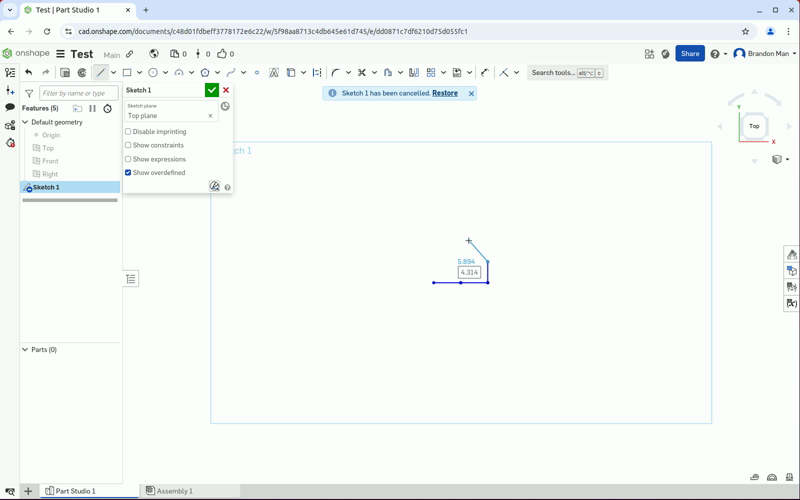
key_up(shift)
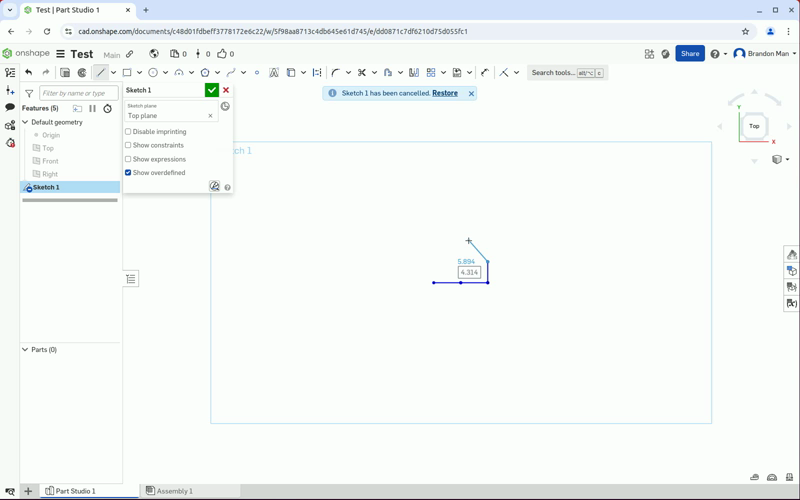
key_down(shift)
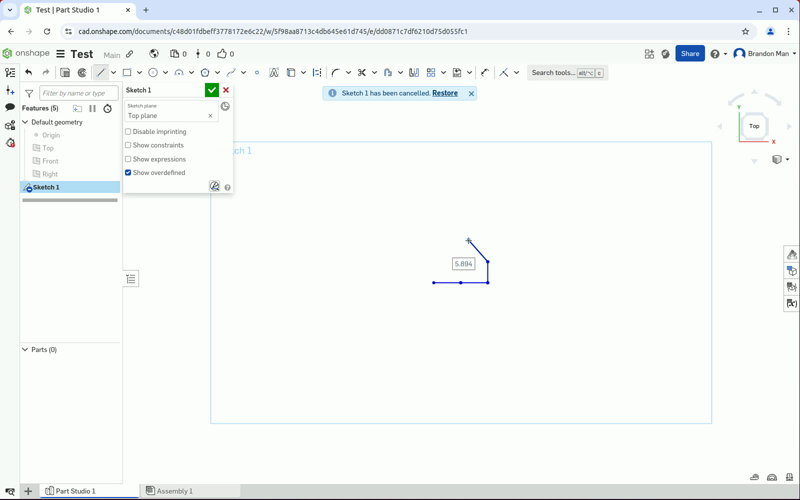
mouse_move(468, 176)
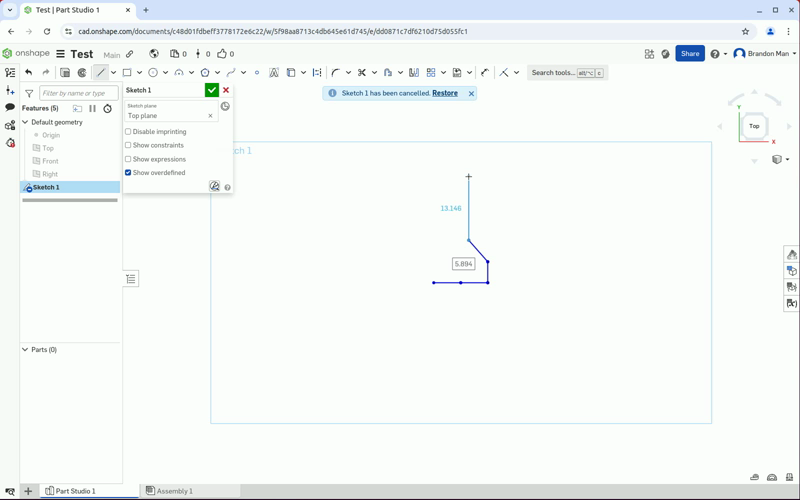
click(468, 176)
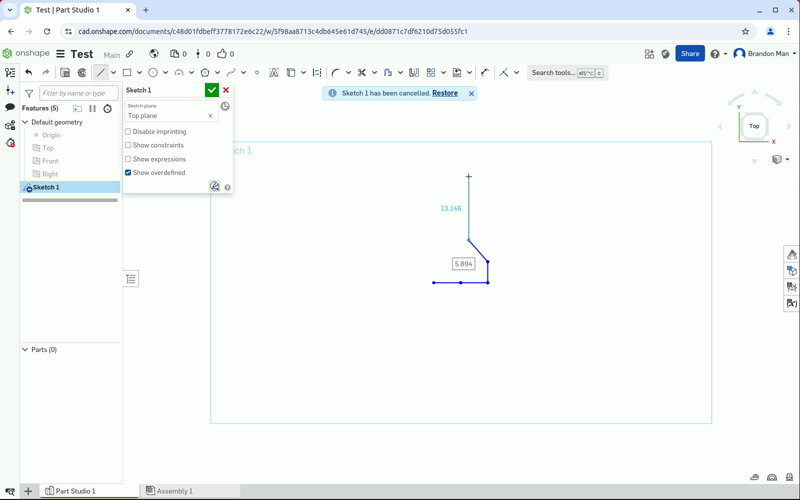
key_up(shift)
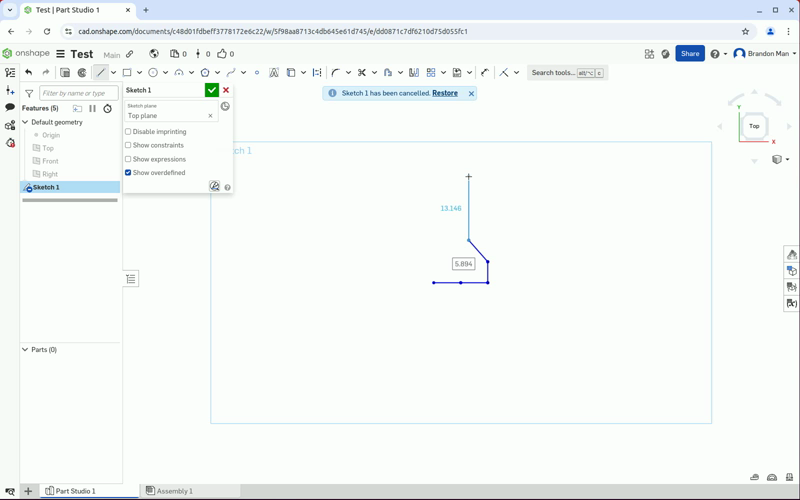
key_down(shift)
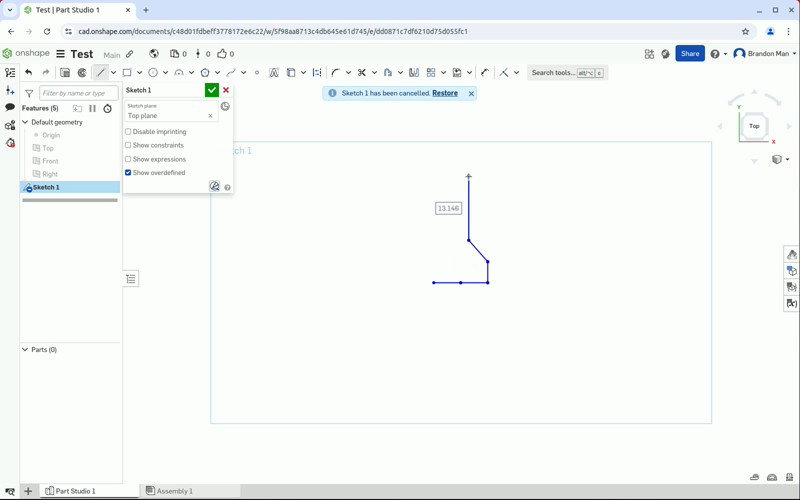
mouse_move(498, 176)
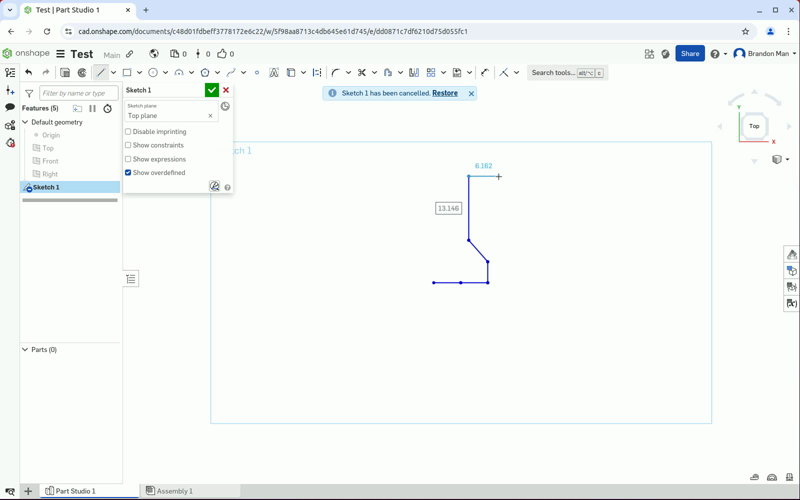
mouse_move(460, 176)
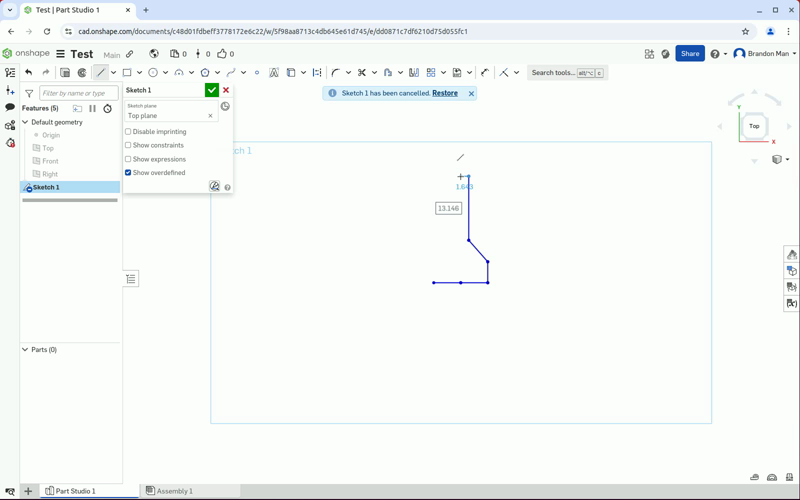
click(460, 176)
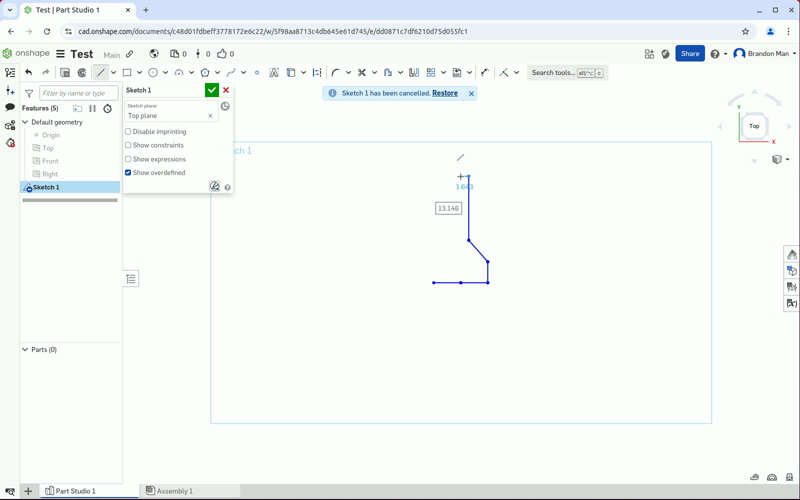
key_up(shift)
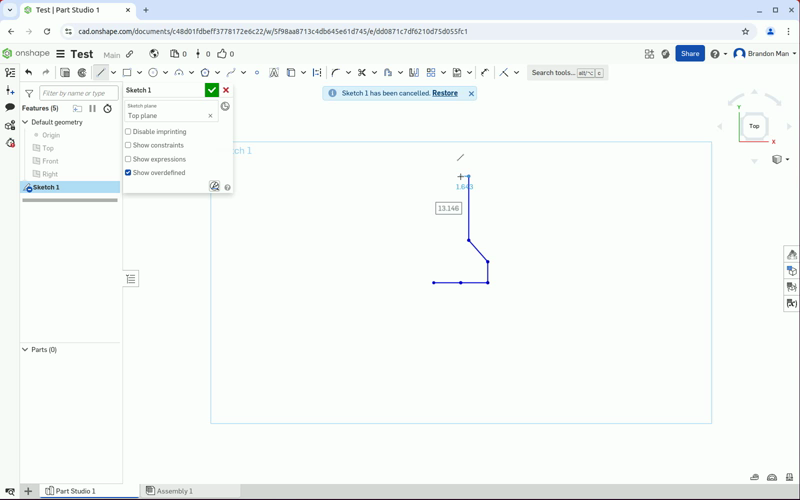
key_down(shift)
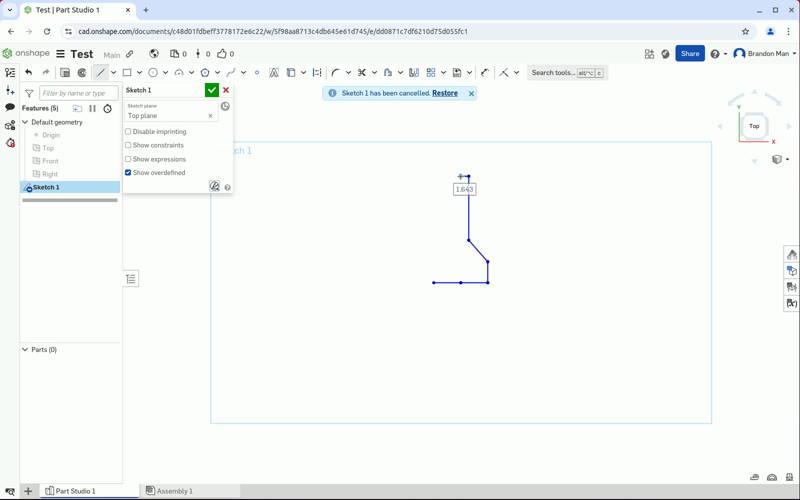
mouse_move(490, 176)
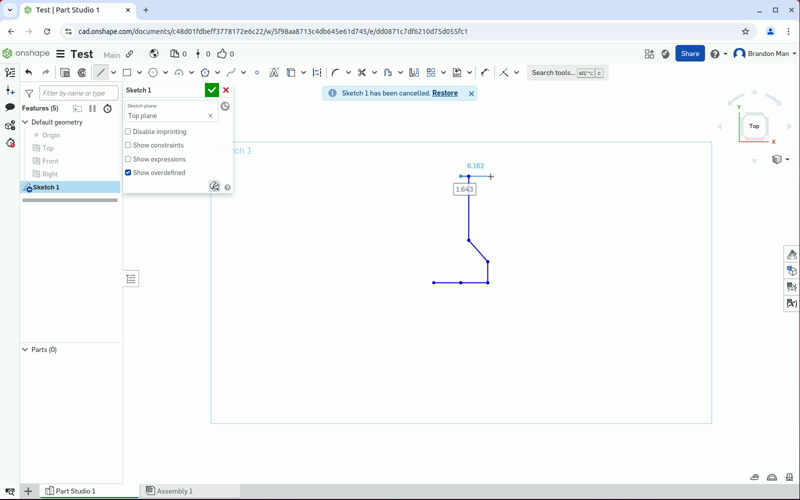
mouse_move(453, 176)
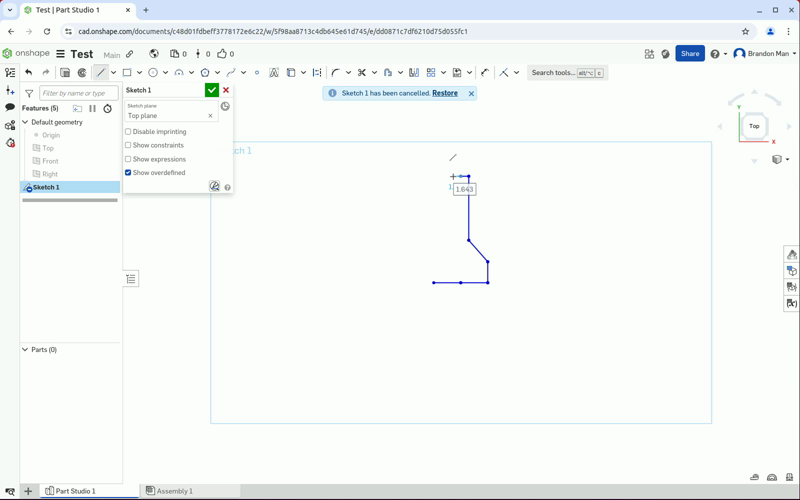
click(453, 176)
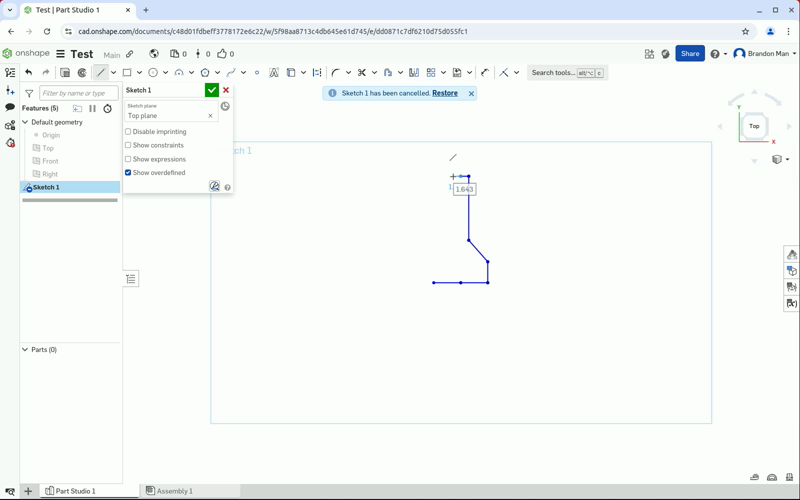
key_up(shift)
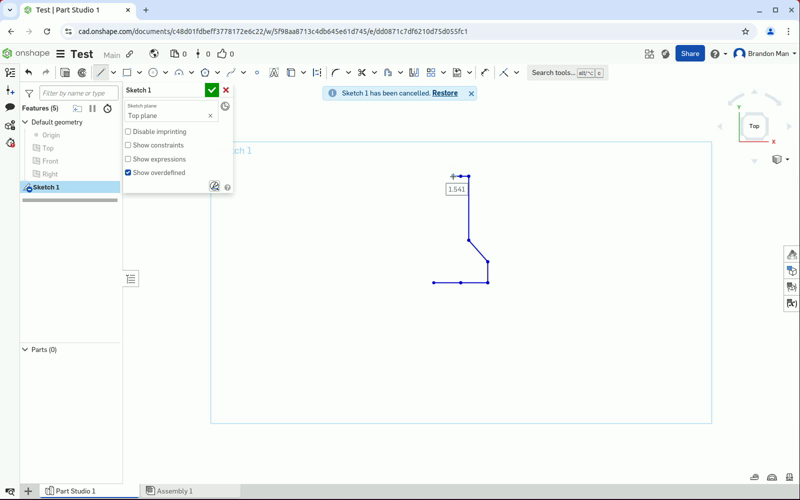
key_down(shift)
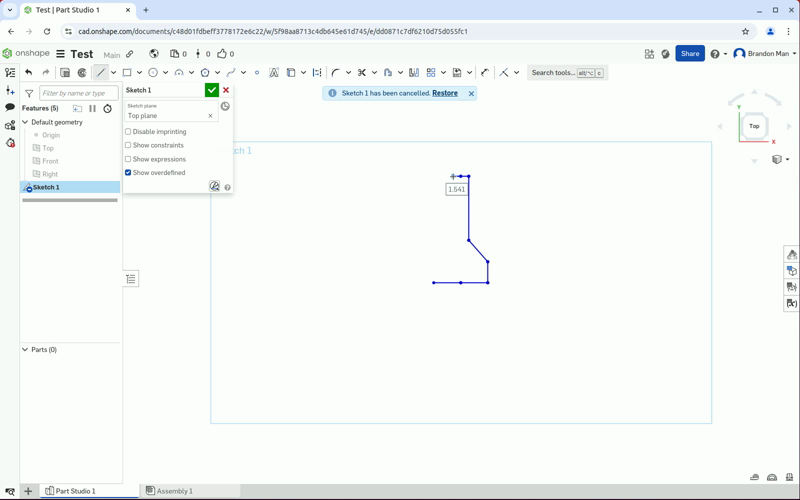
mouse_move(453, 240)
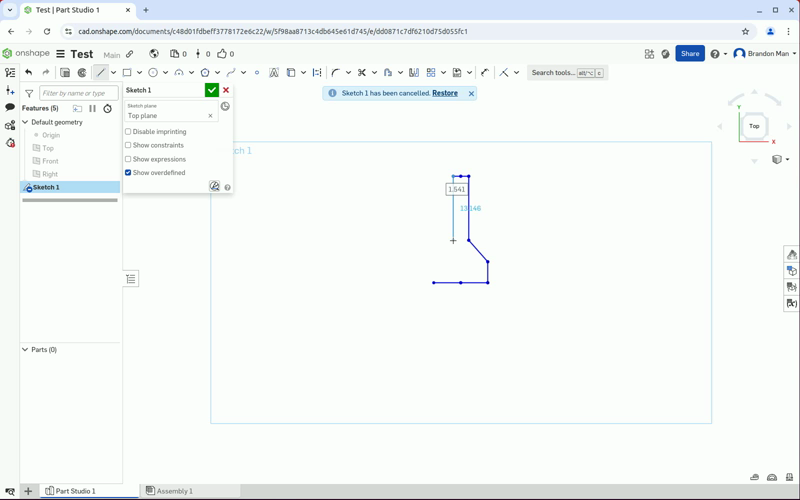
click(453, 240)
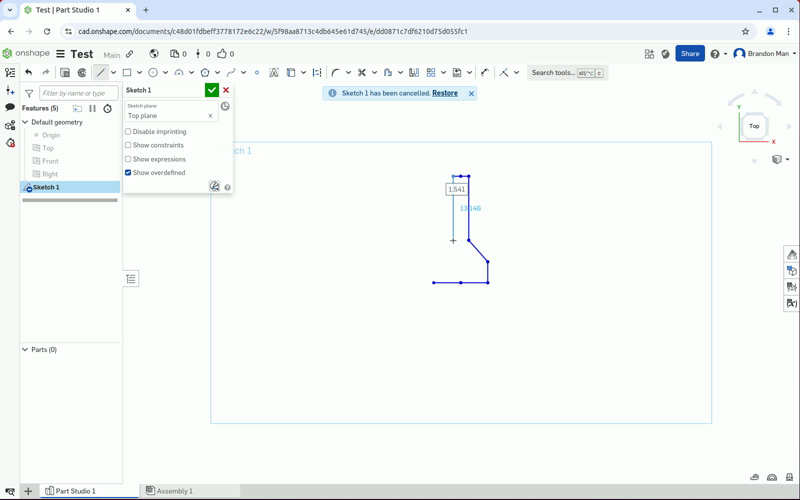
key_up(shift)
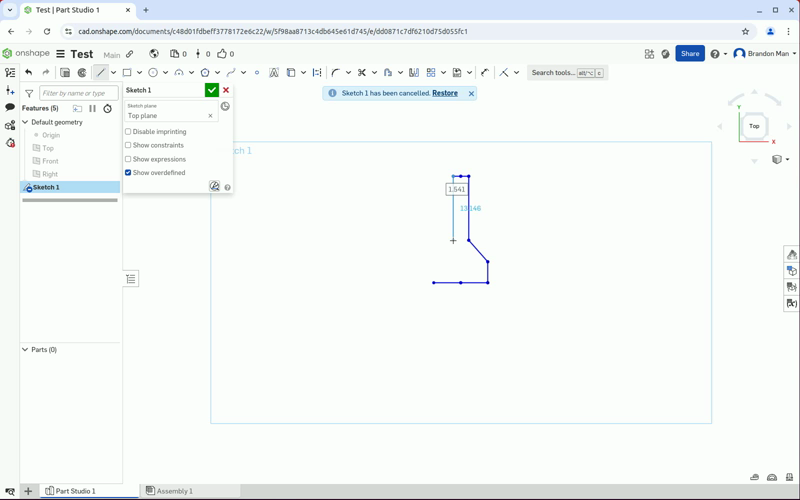
key_down(shift)
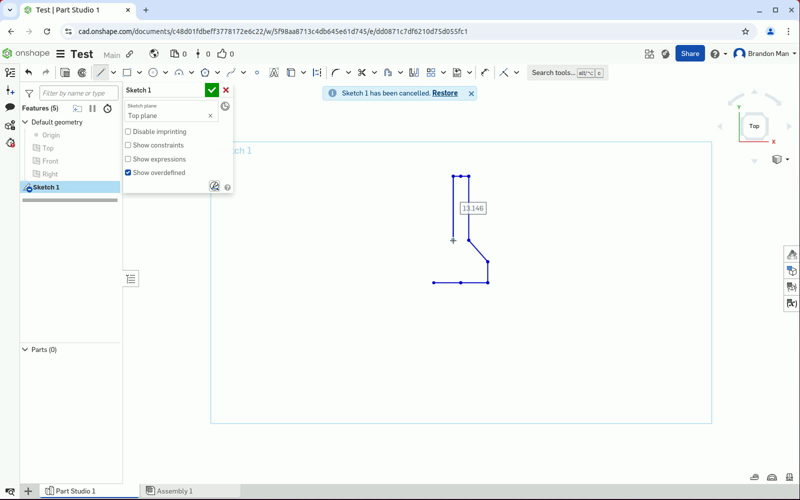
mouse_move(483, 240)
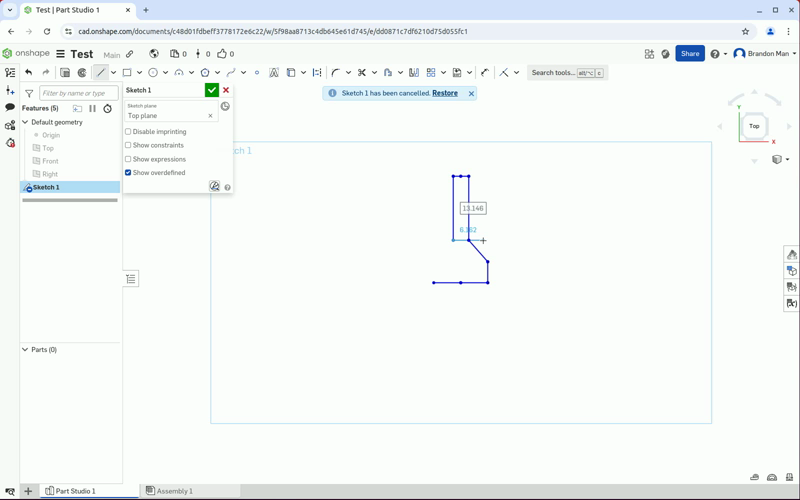
mouse_move(433, 261)
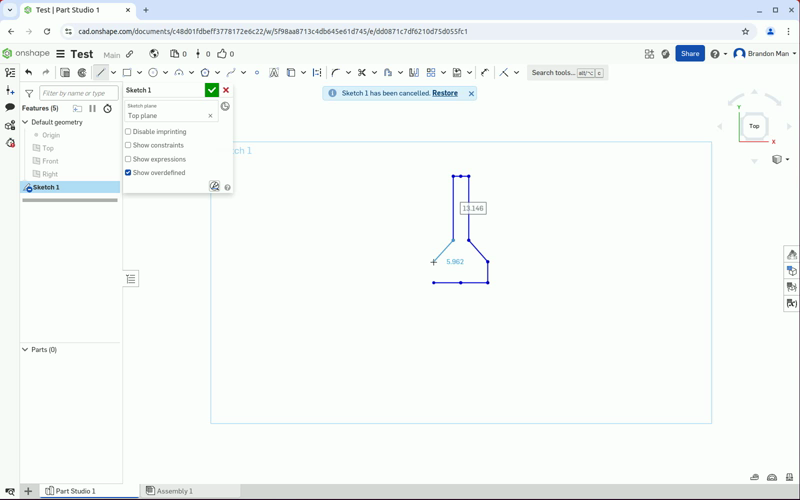
click(433, 261)
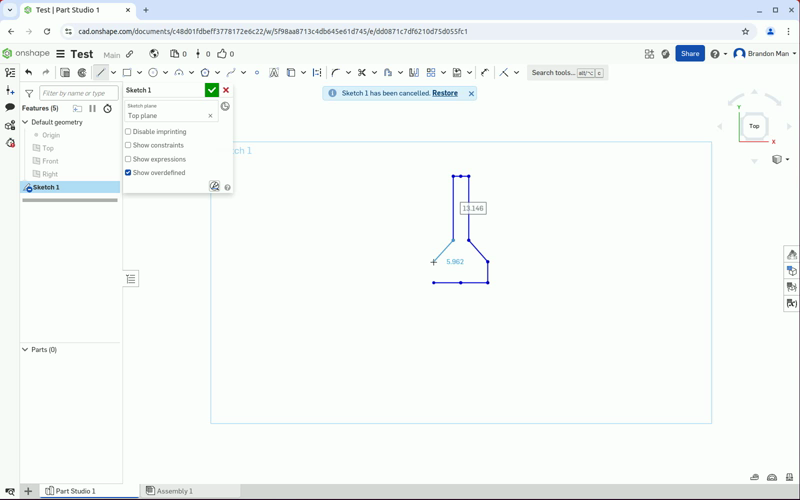
key_up(shift)
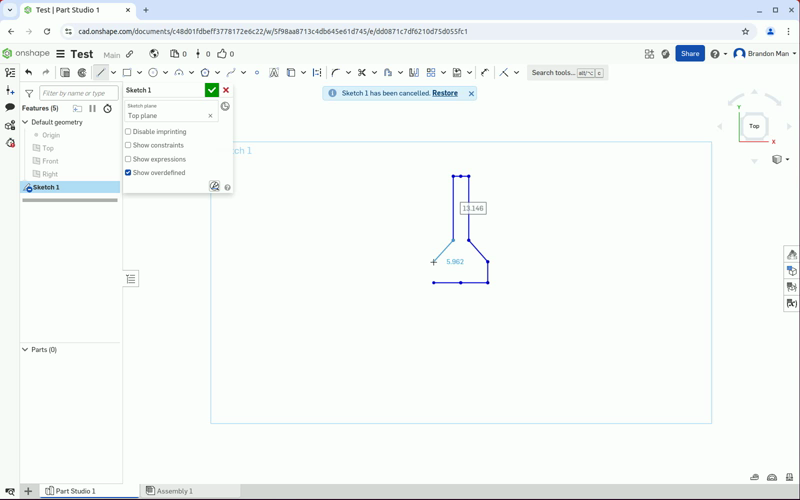
mouse_move(463, 261)
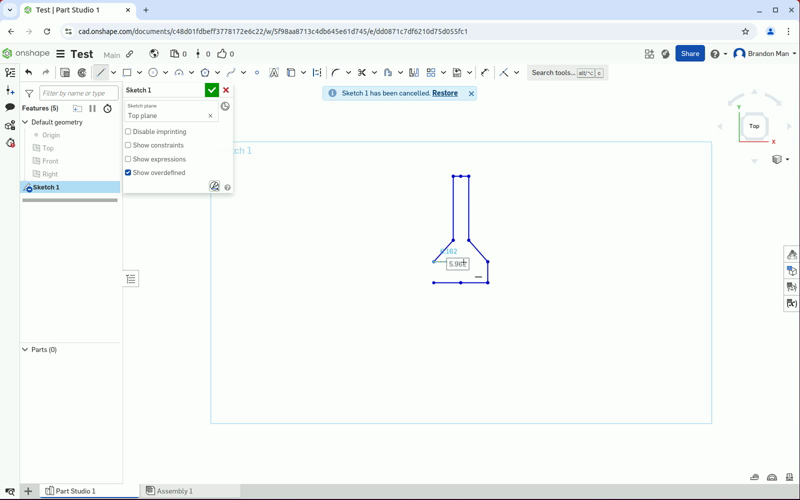
key_down(shift)
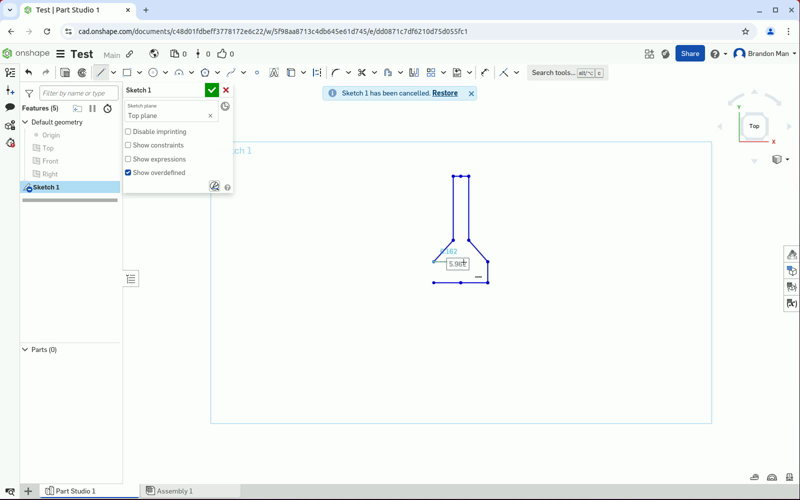
mouse_move(433, 282)
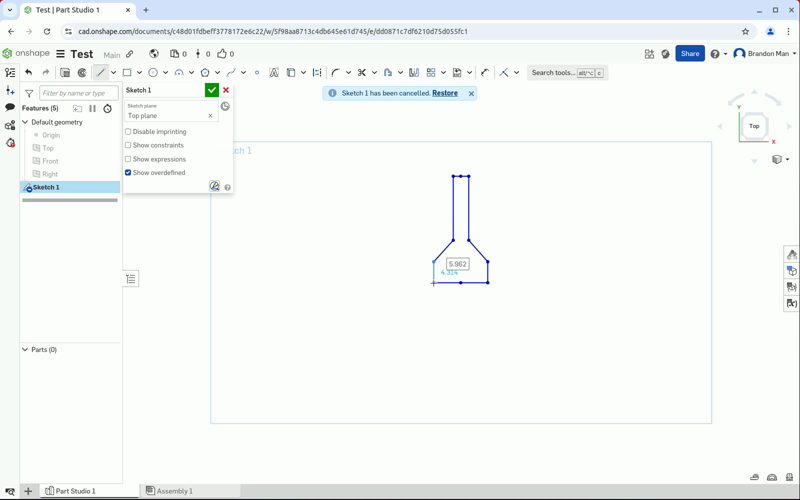
key_up(shift)
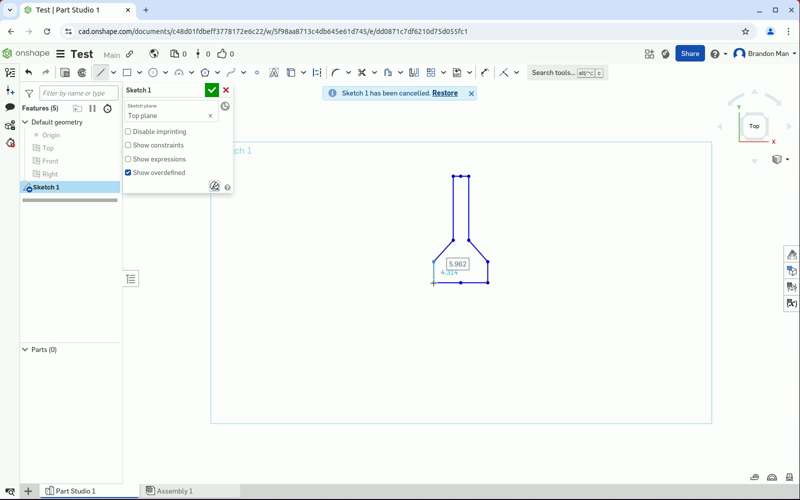
click(433, 282)
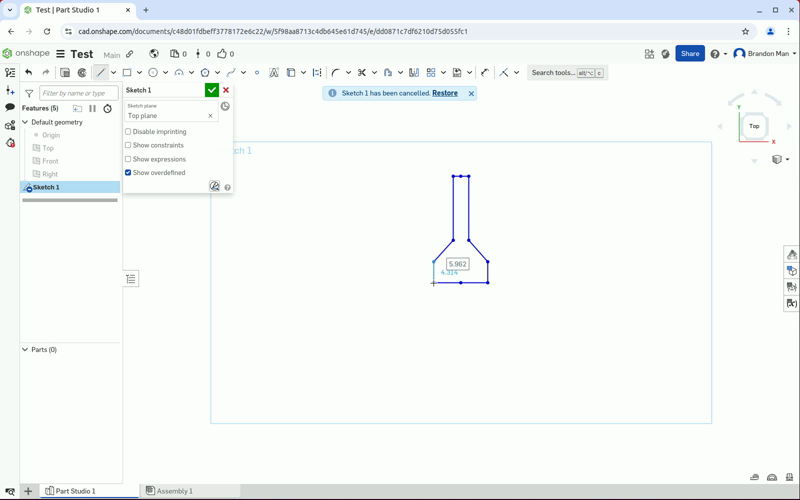
key(esc)
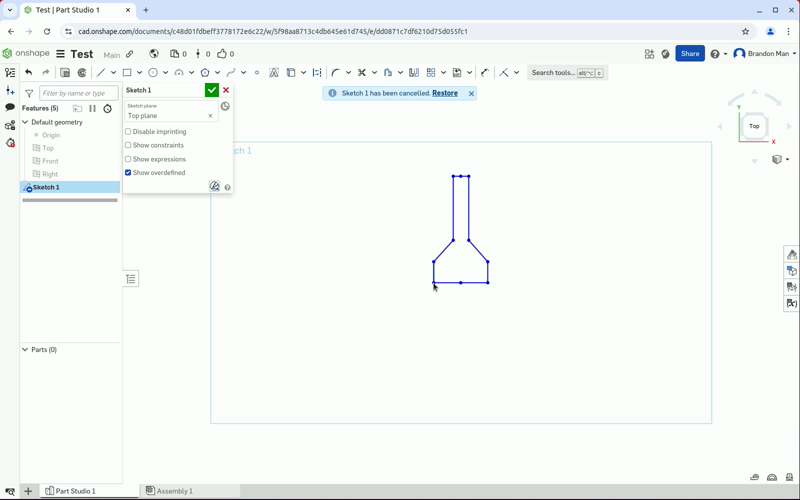
key(l)
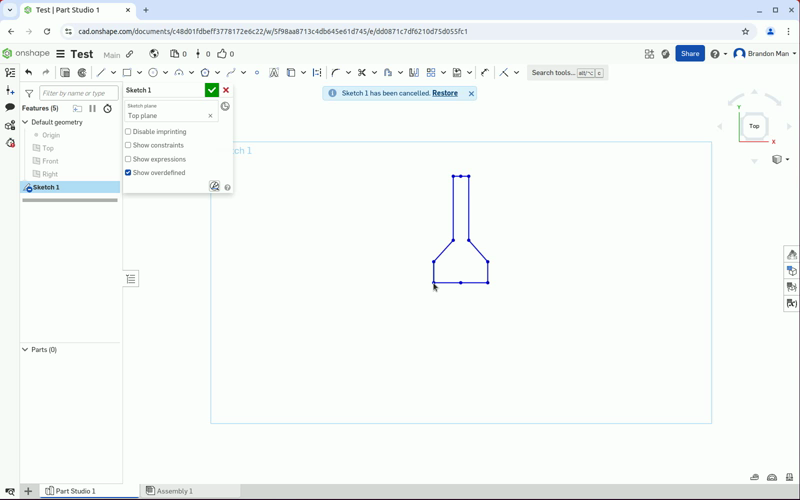
key_down(shift)
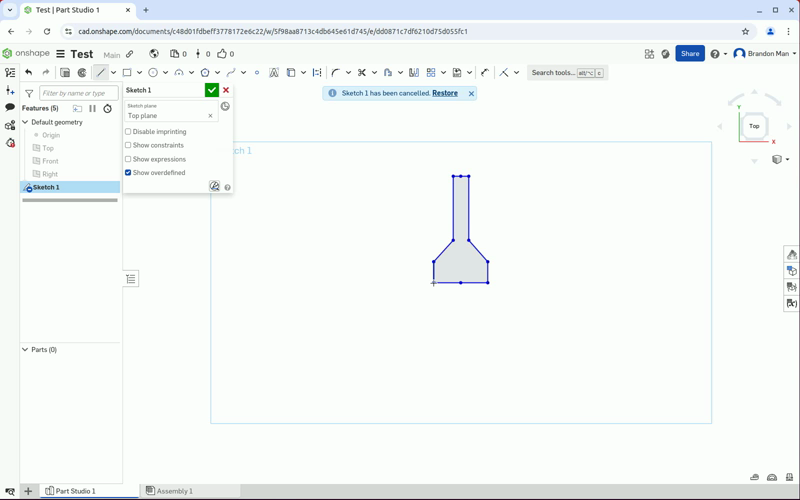
mouse_move(449, 269)
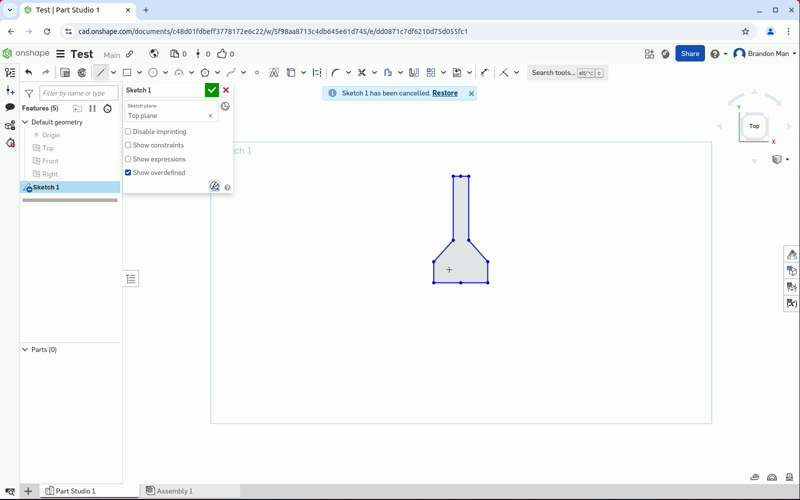
click(449, 269)
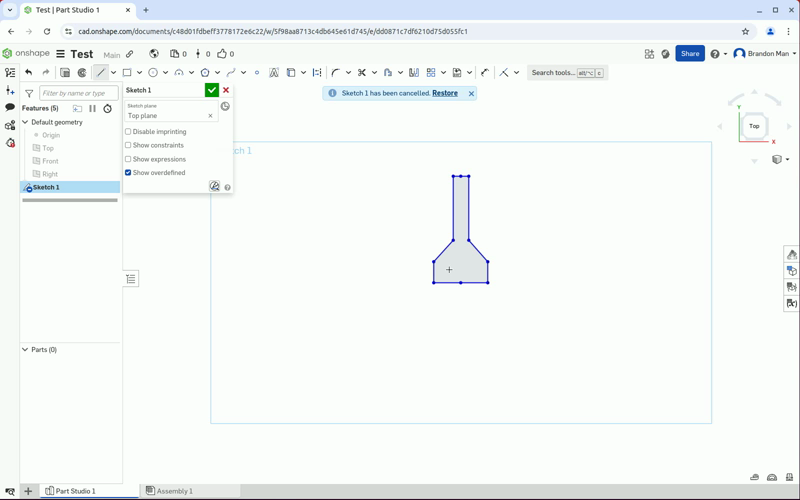
key_up(shift)
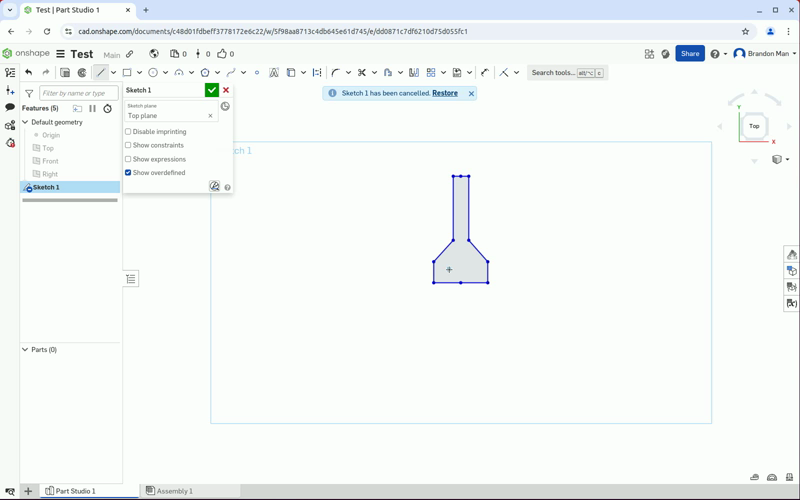
key_down(shift)
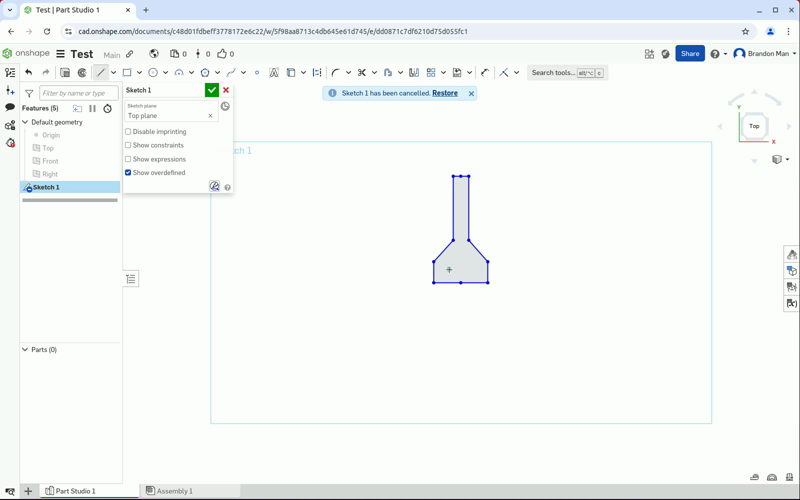
mouse_move(479, 269)
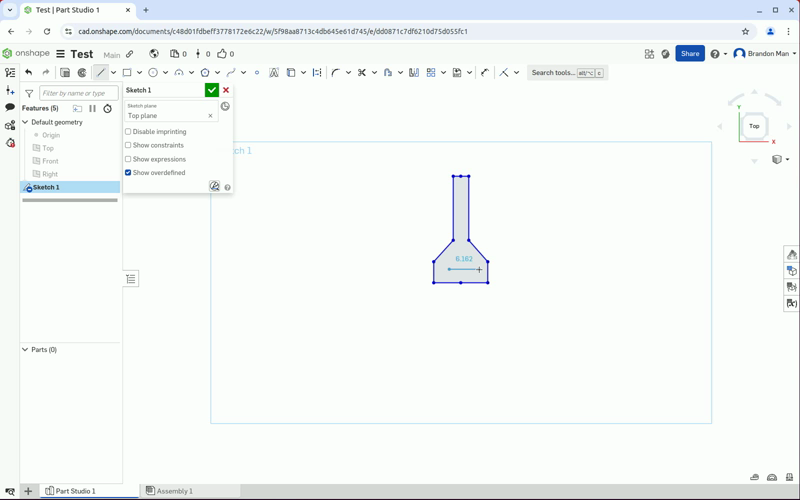
mouse_move(460, 277)
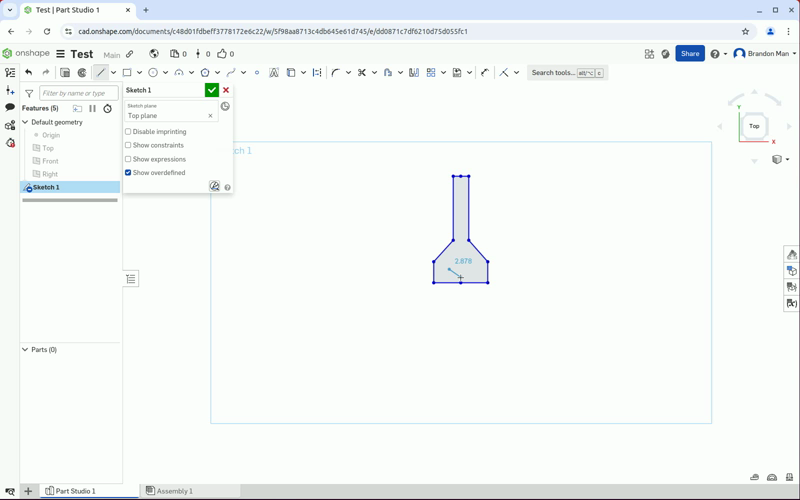
click(460, 277)
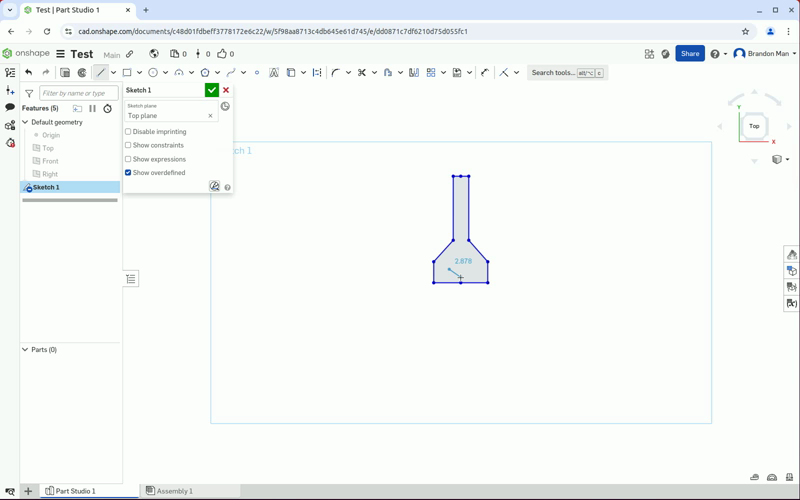
key_up(shift)
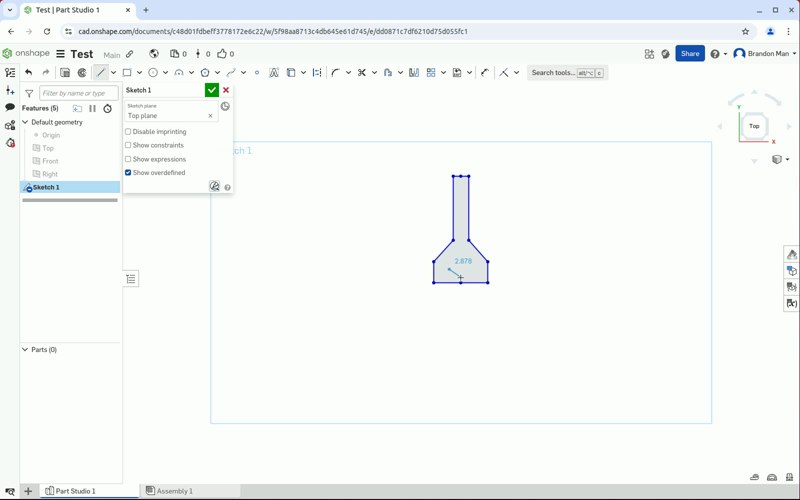
key_down(shift)
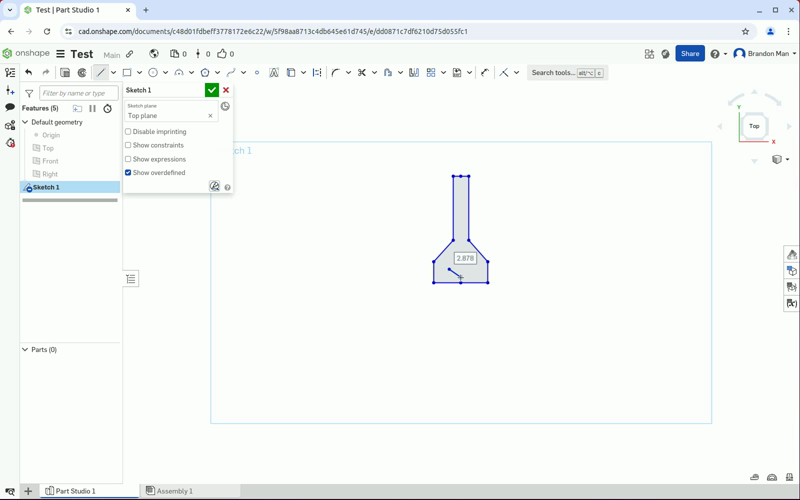
mouse_move(490, 277)
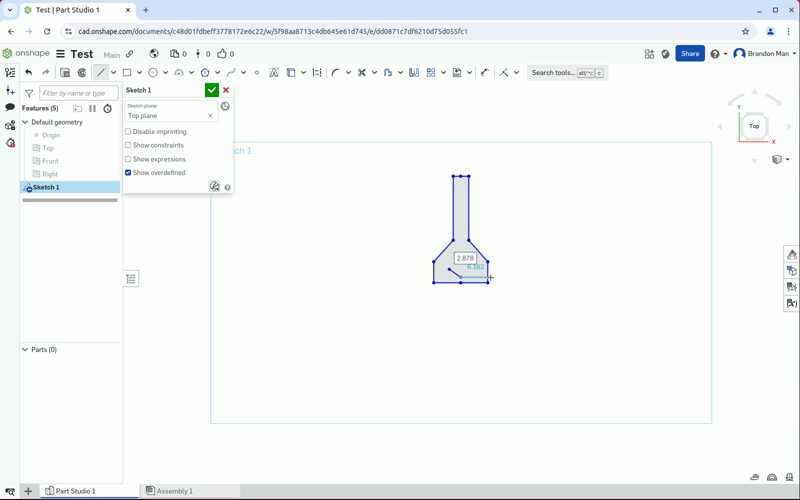
mouse_move(470, 269)
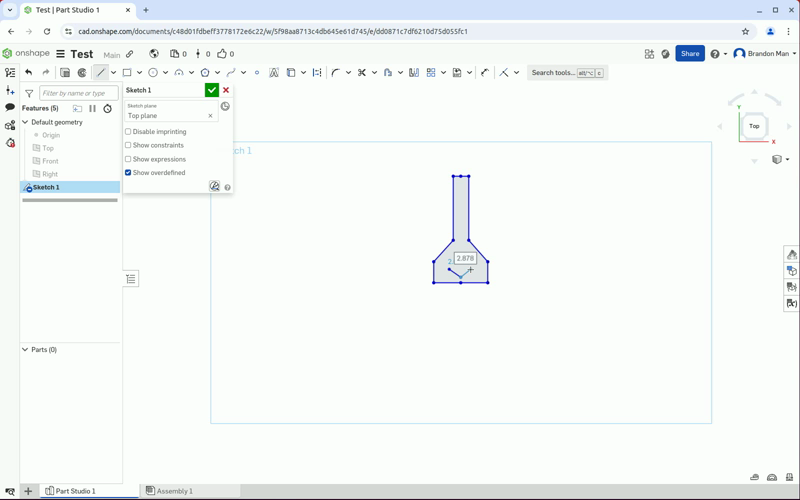
click(470, 269)
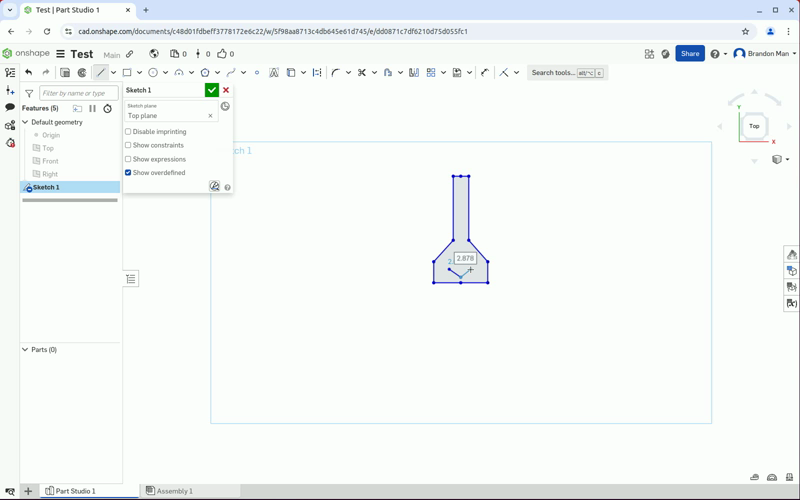
key_up(shift)
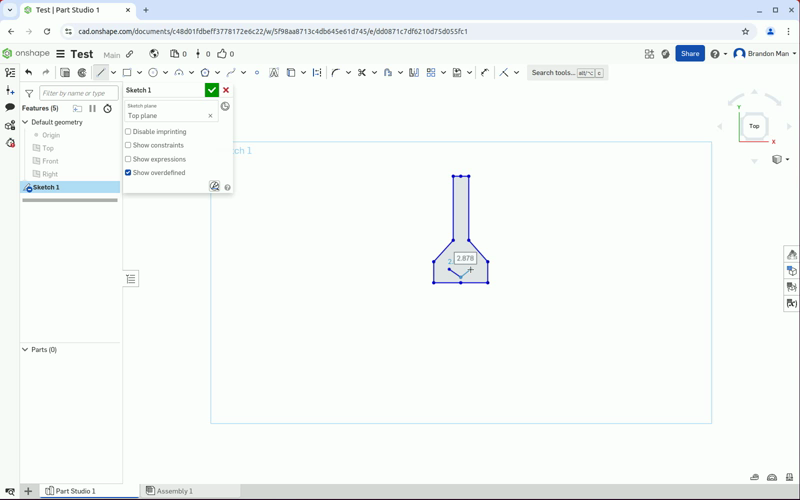
key_down(shift)
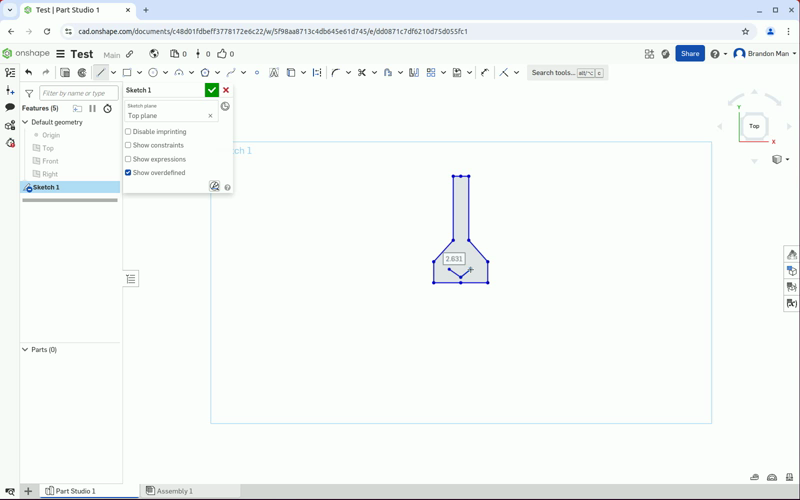
mouse_move(501, 269)
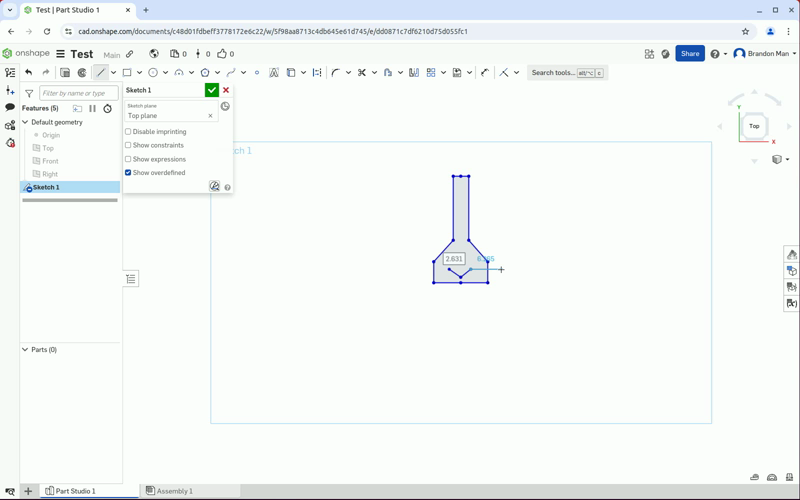
mouse_move(460, 269)
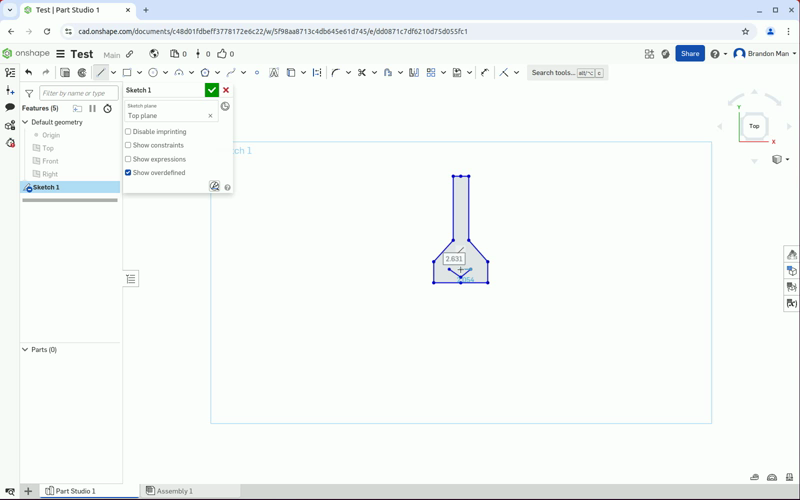
click(460, 269)
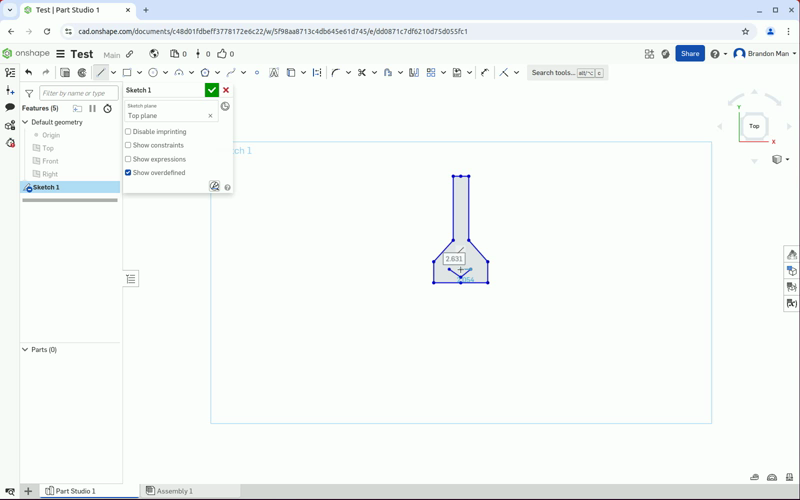
key_up(shift)
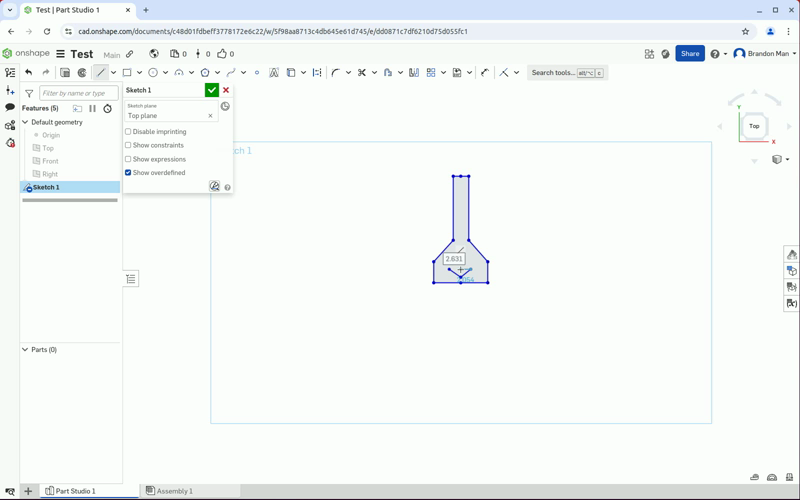
mouse_move(490, 269)
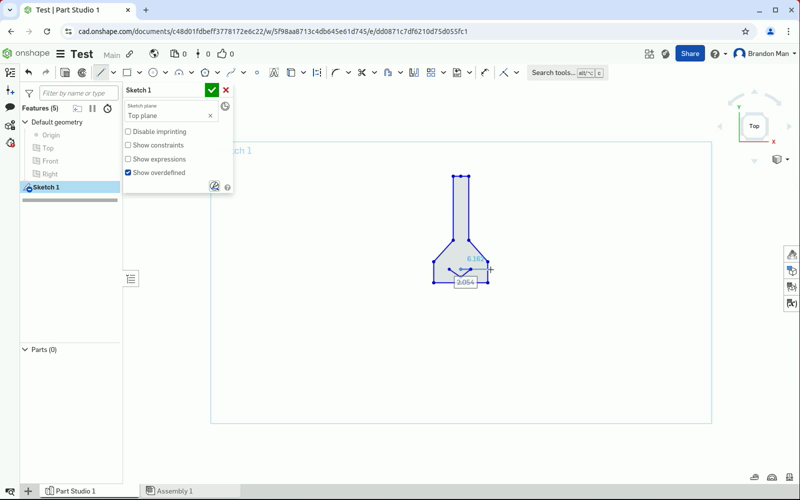
key_down(shift)
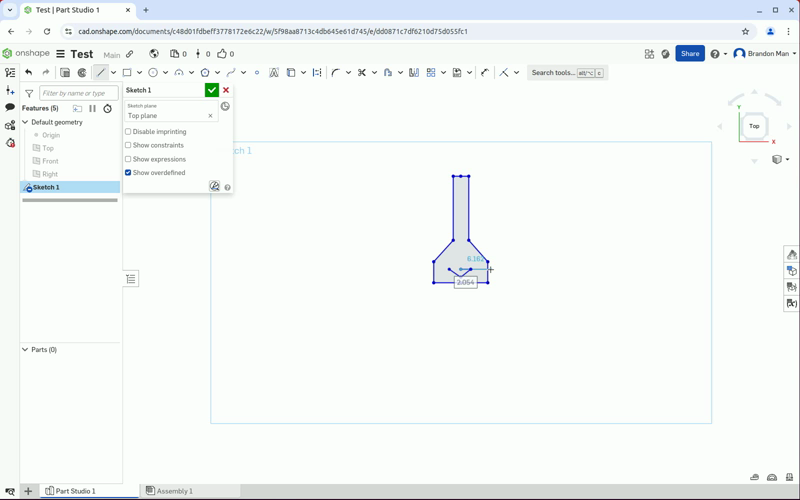
mouse_move(449, 269)
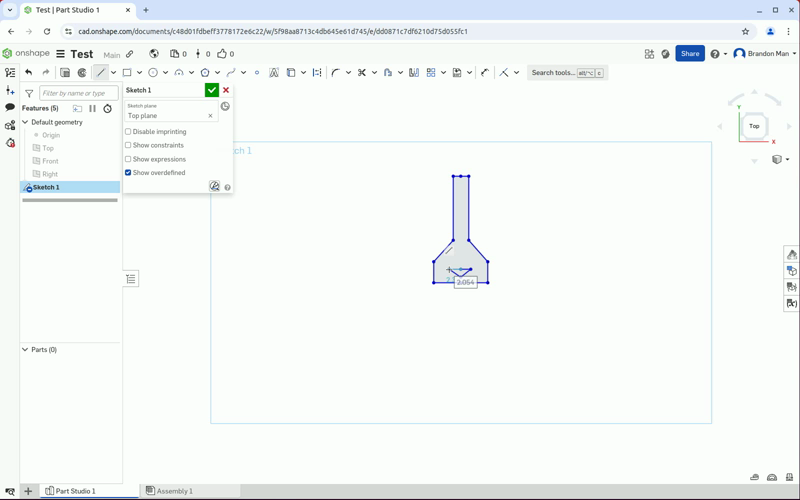
key_up(shift)
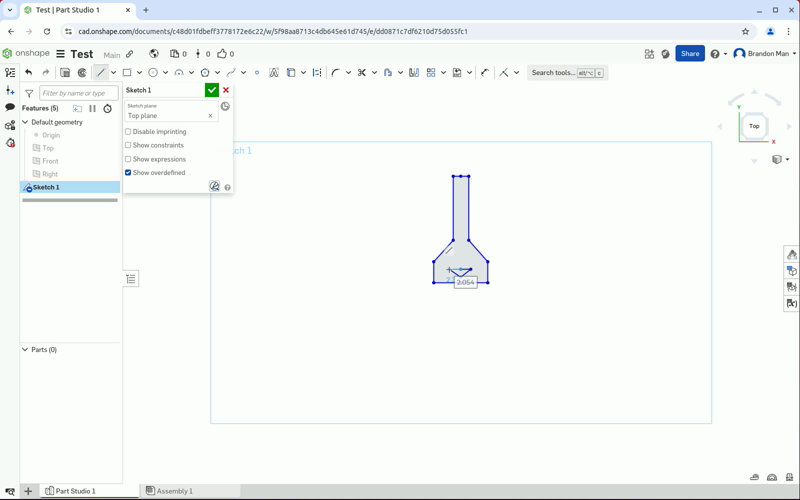
click(449, 269)
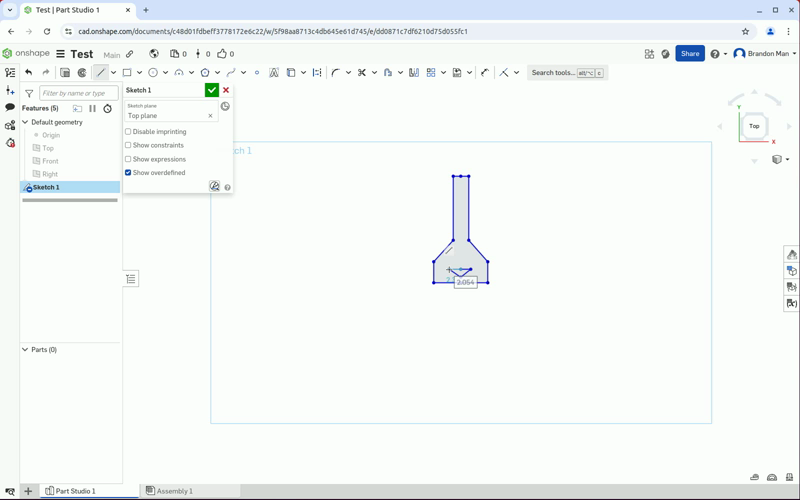
key(esc)
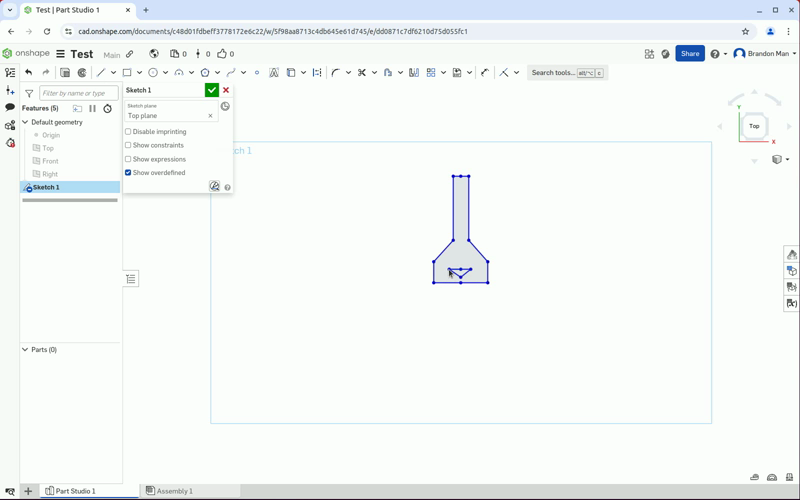
mouse_move(458, 185)
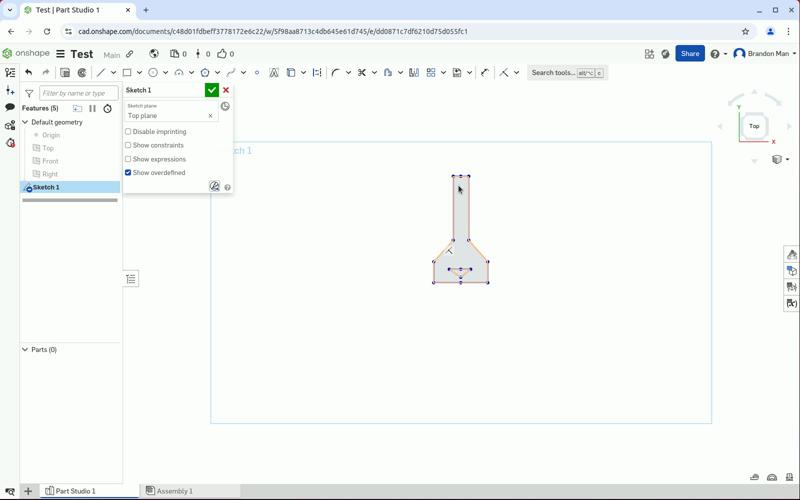
click(458, 185)
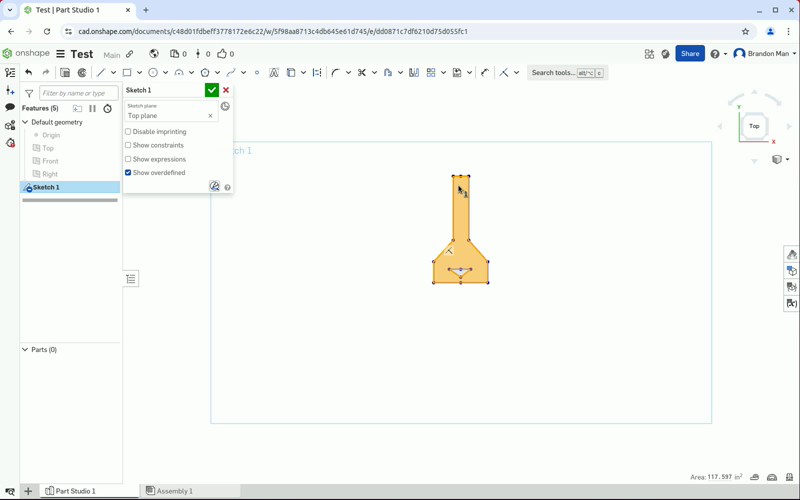
mouse_move(73, 352)
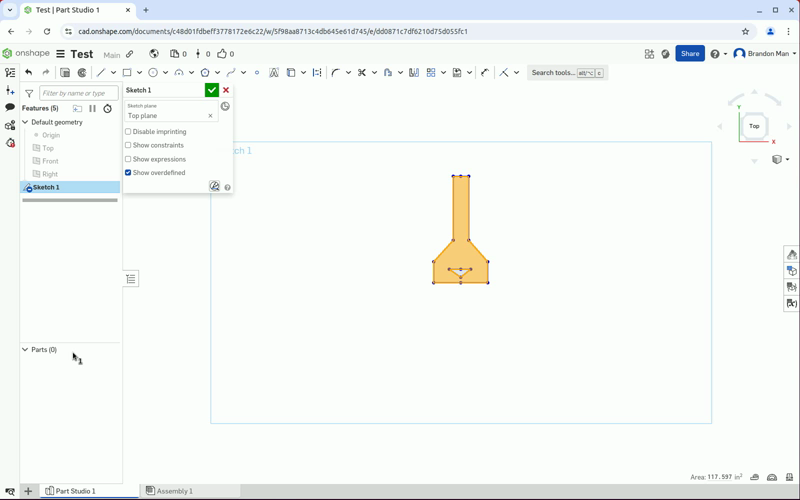
key(shift+y)
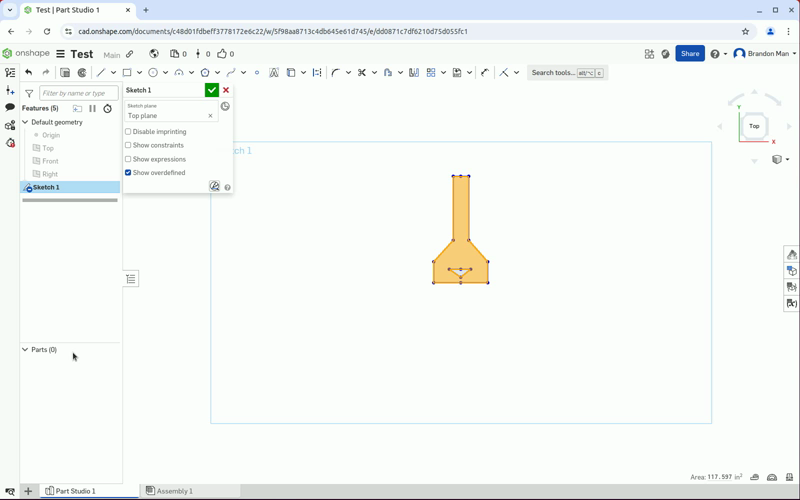
key(shift+e)
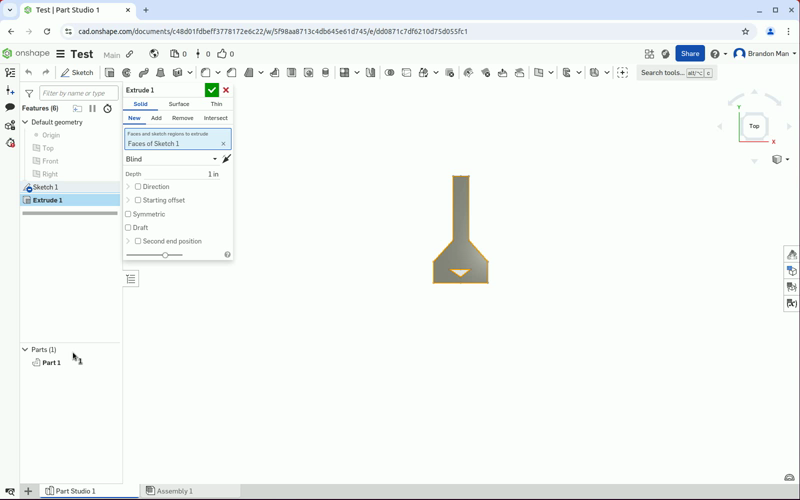
mouse_move(143, 106)
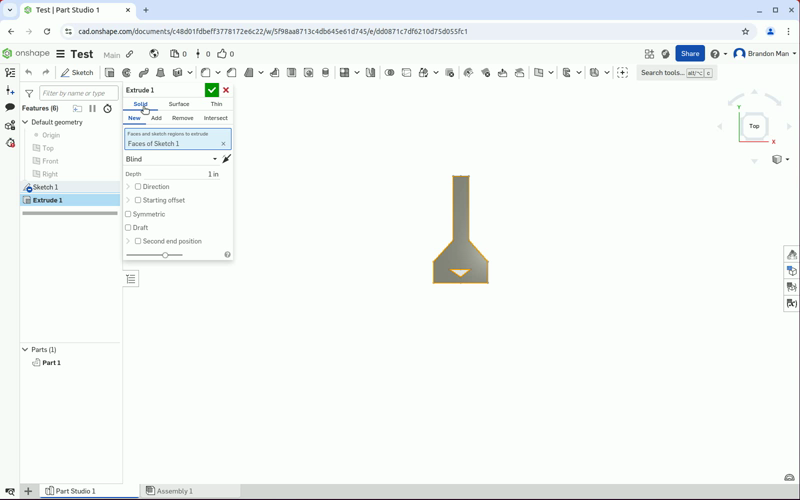
click(143, 106)
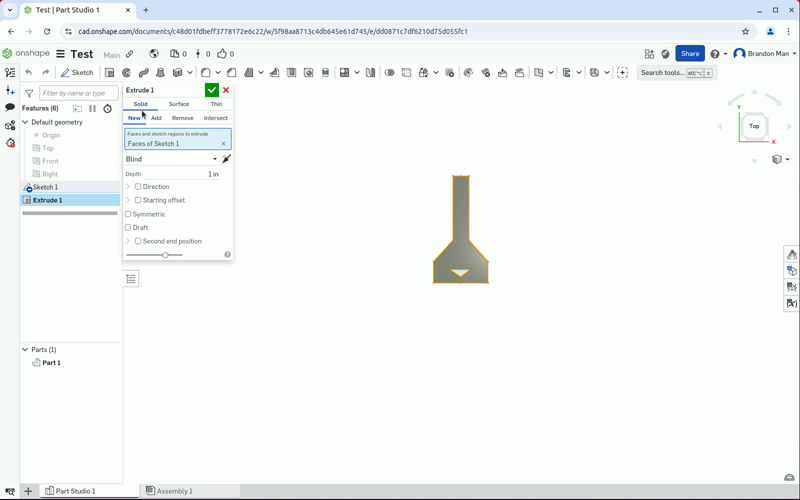
mouse_move(137, 120)
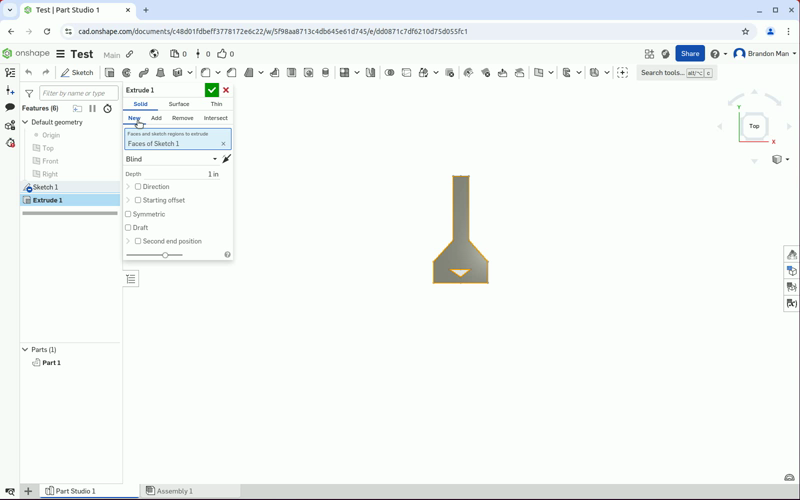
click(137, 120)
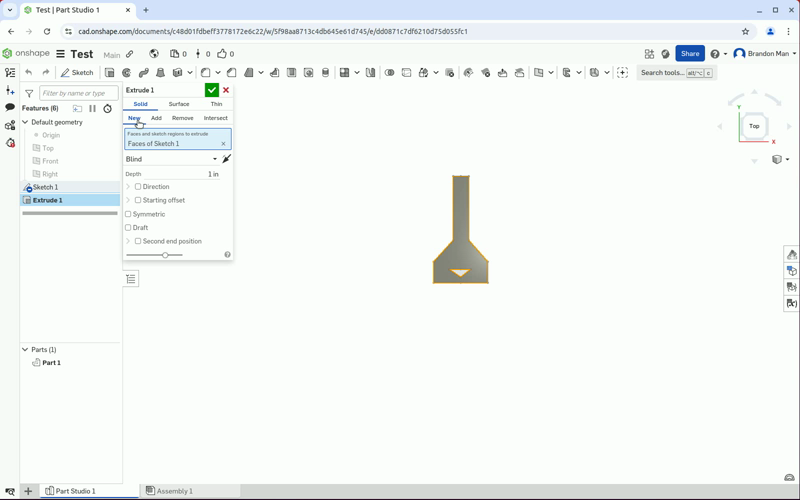
key(tab, 4)
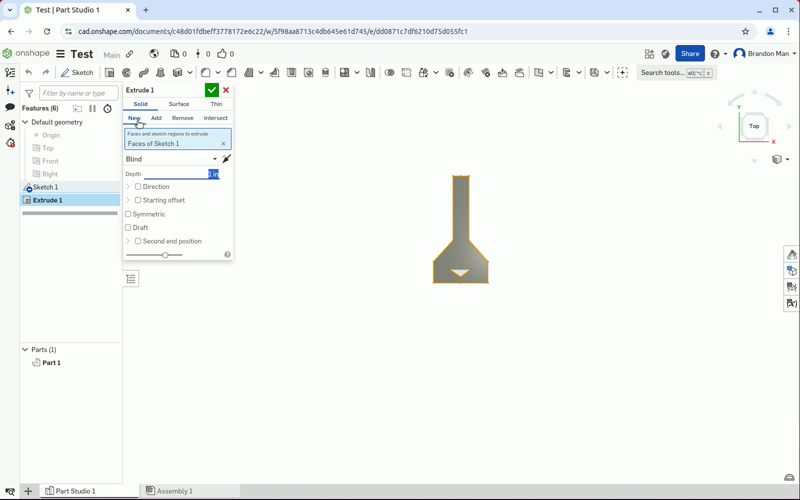
text(0.482)
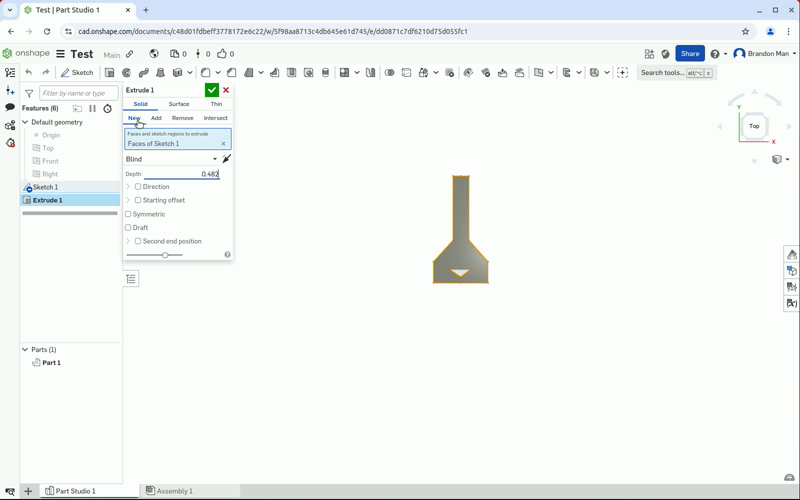
key(tab, 3)
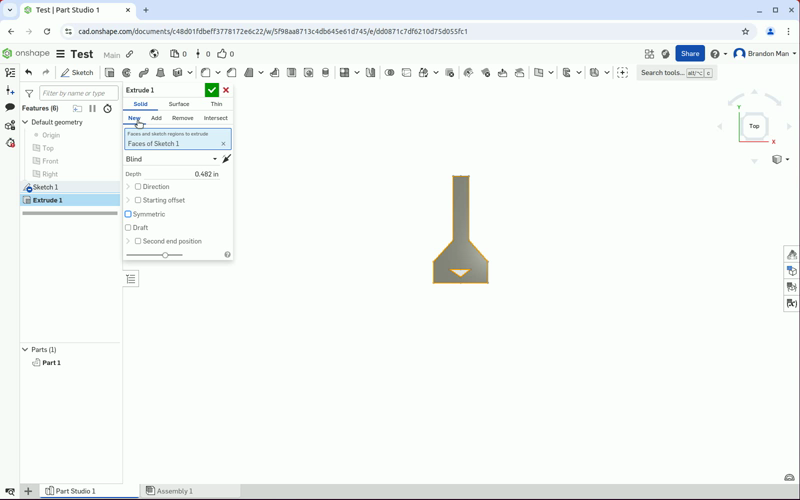
key(space)
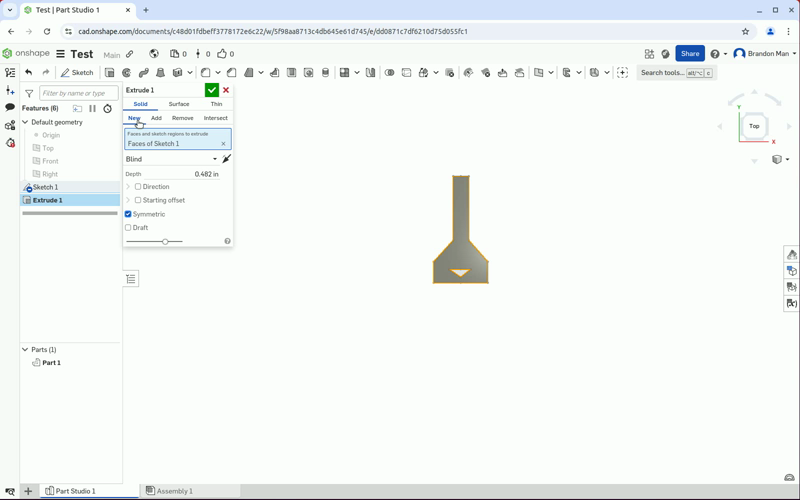
key(enter)
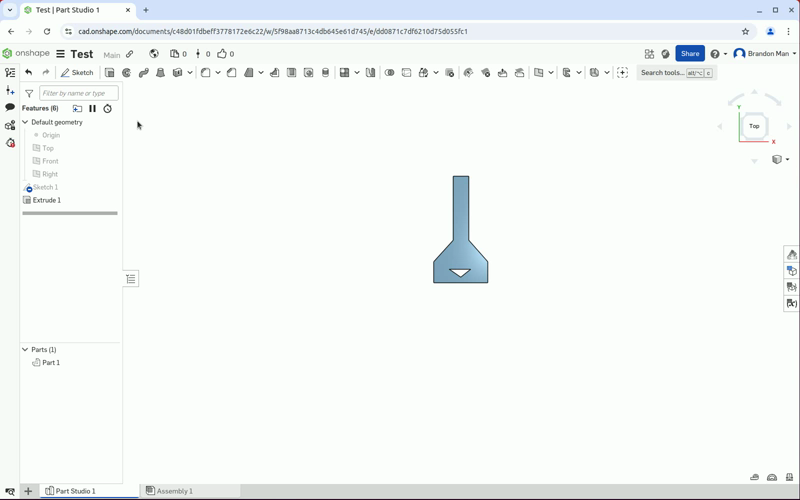
key(shift+h)
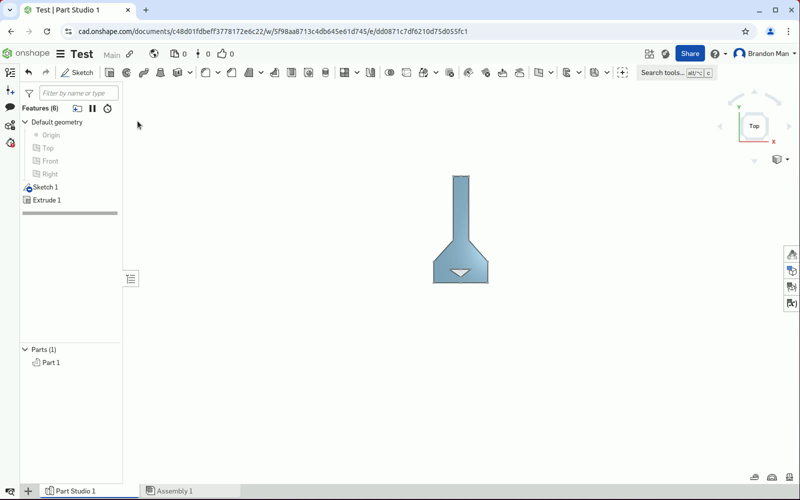
key(shift+h)
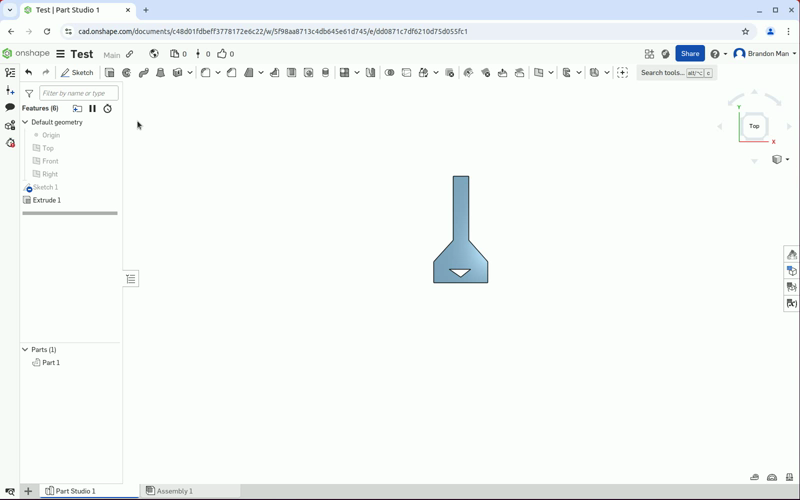
mouse_move(73, 189)
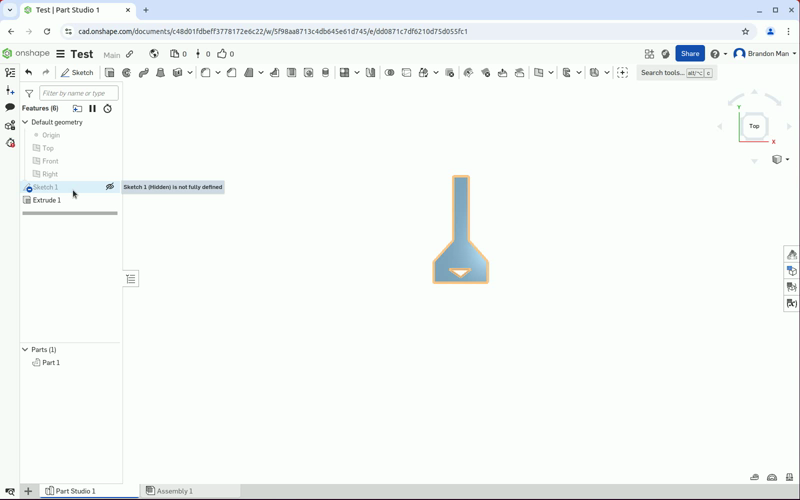
click(73, 189)
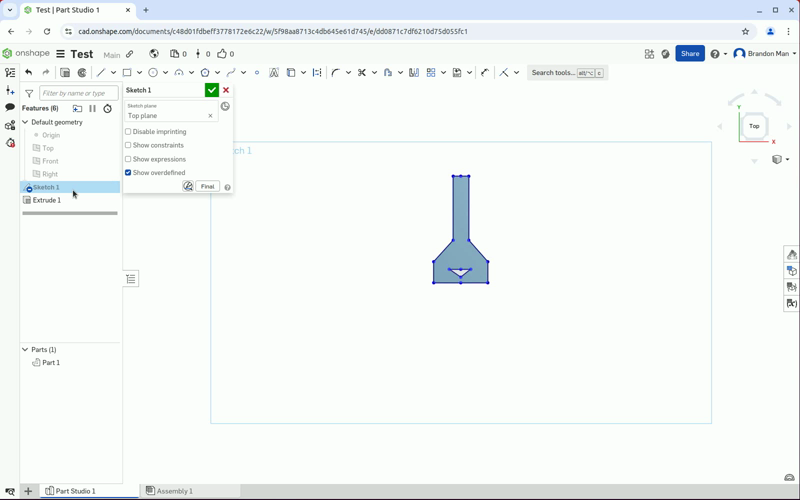
mouse_move(229, 92)
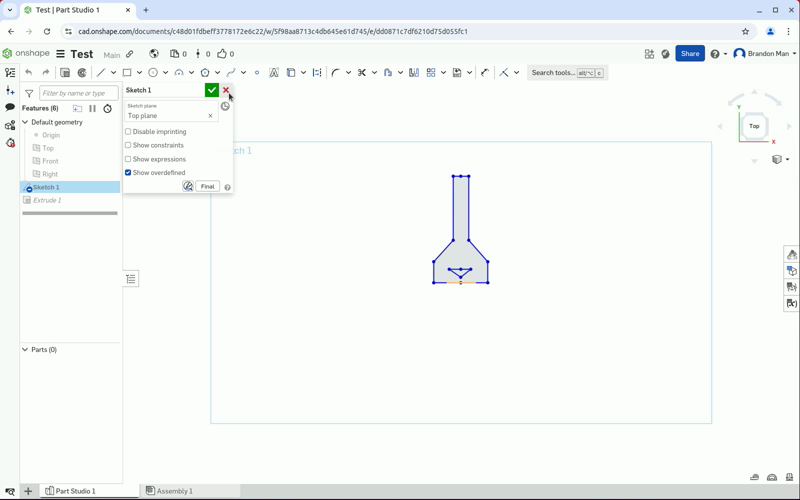
click(229, 92)
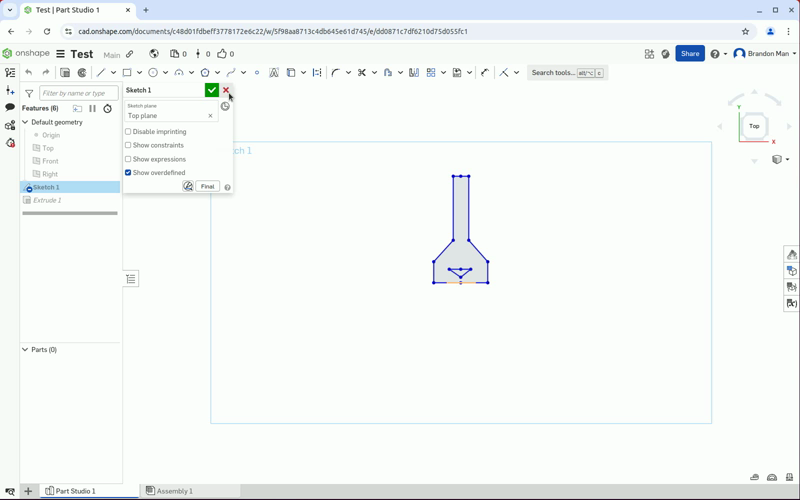
key(shift+s)
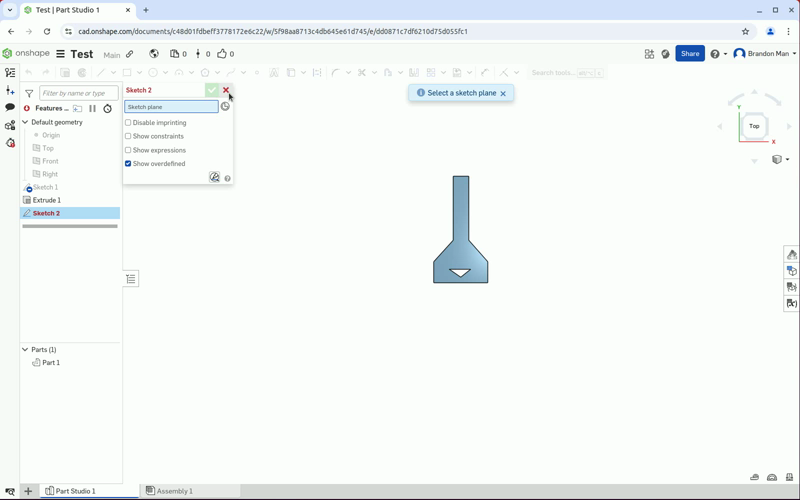
mouse_move(73, 150)
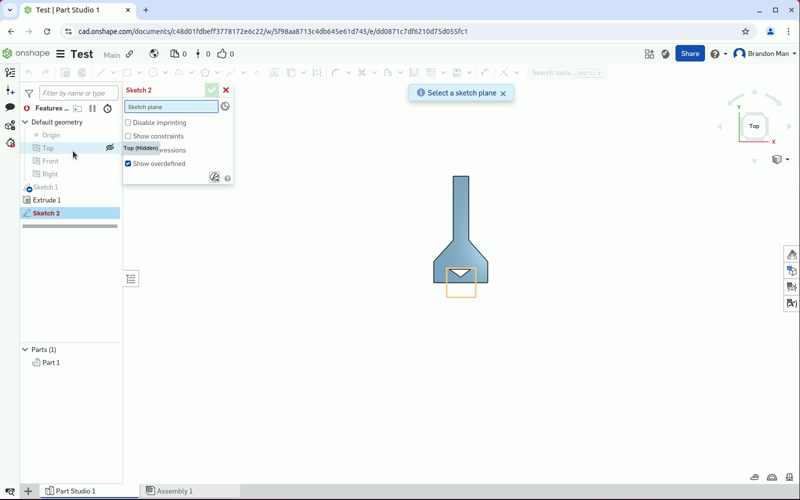
click(73, 150)
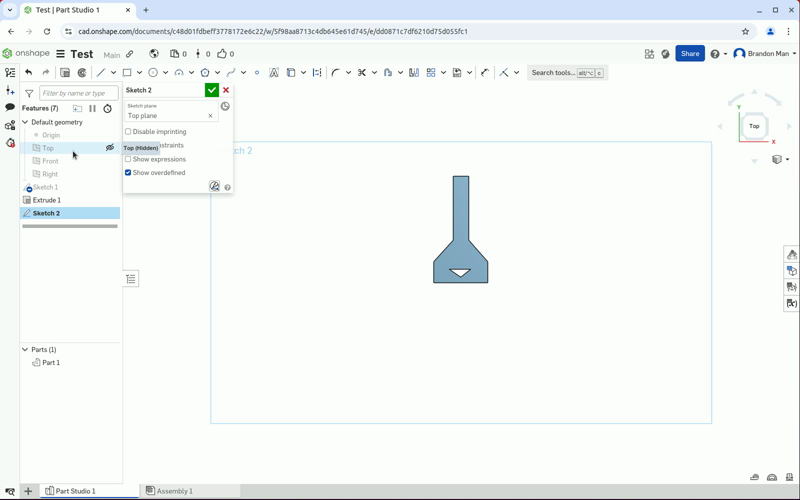
mouse_move(73, 352)
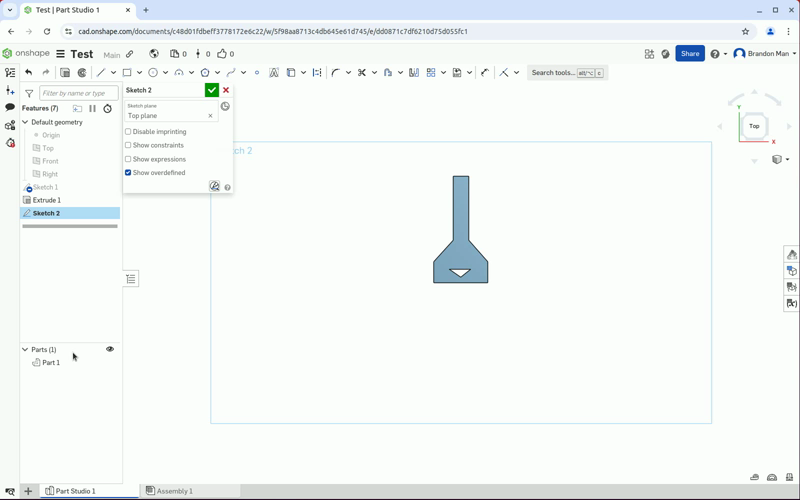
key(y)
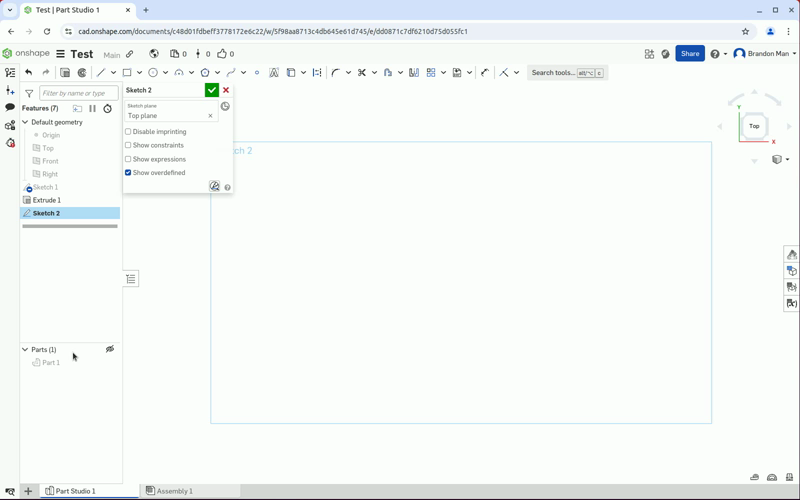
key(l)
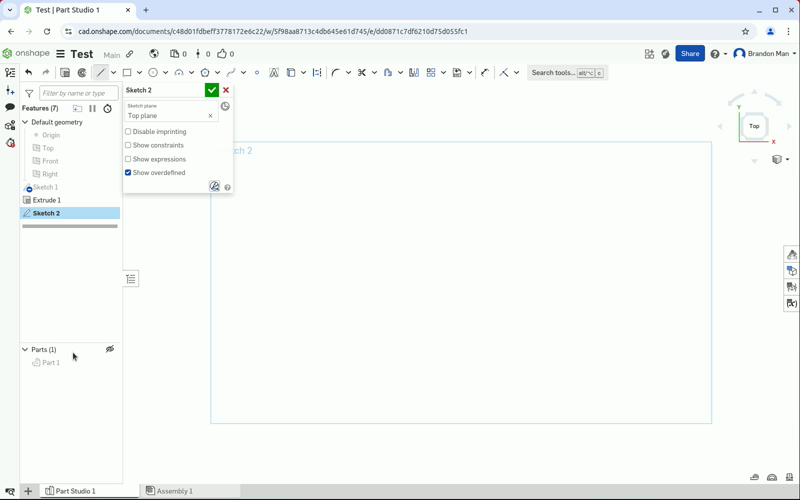
key_down(shift)
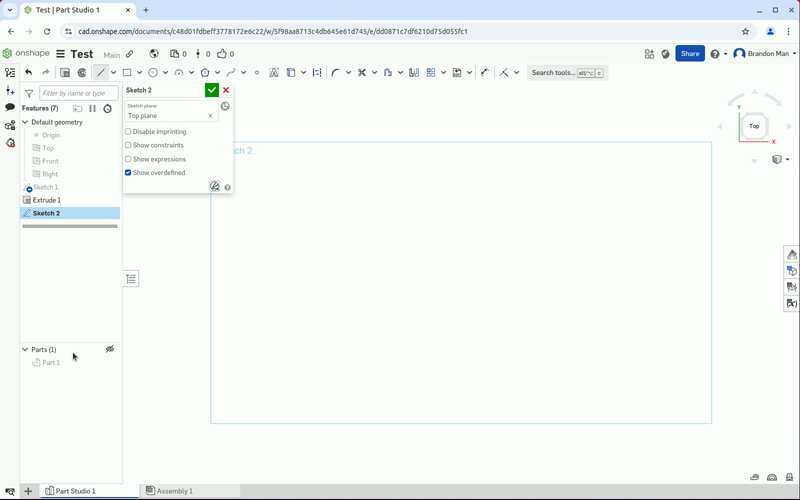
mouse_move(423, 288)
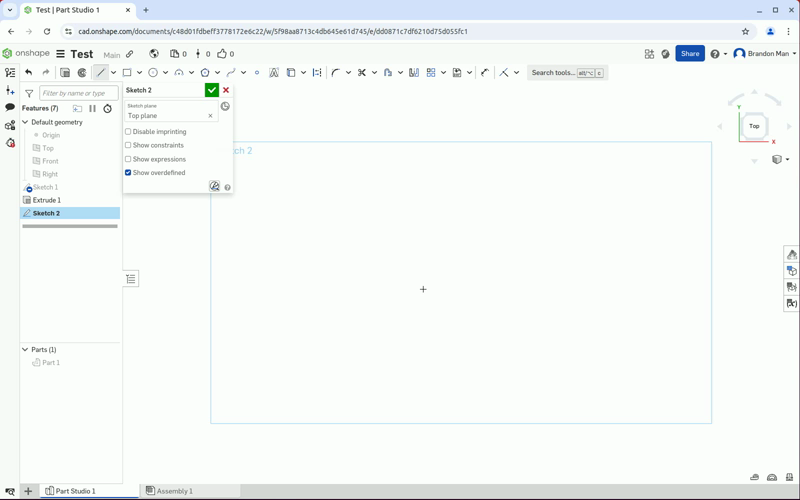
click(423, 288)
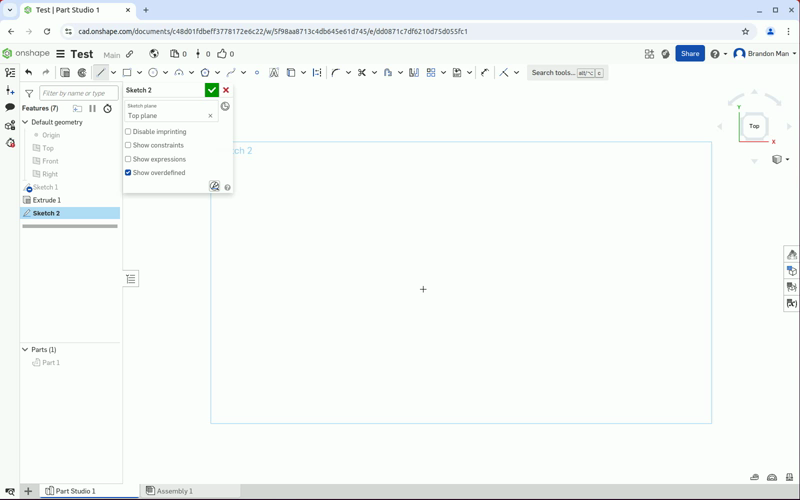
key_up(shift)
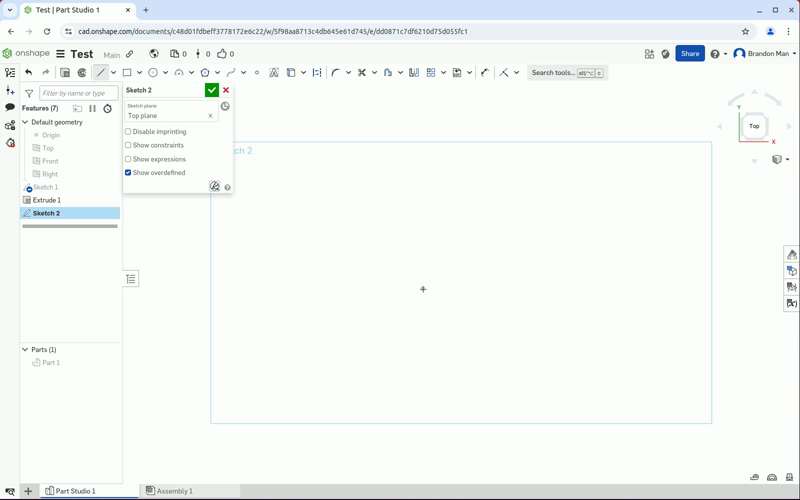
key_down(shift)
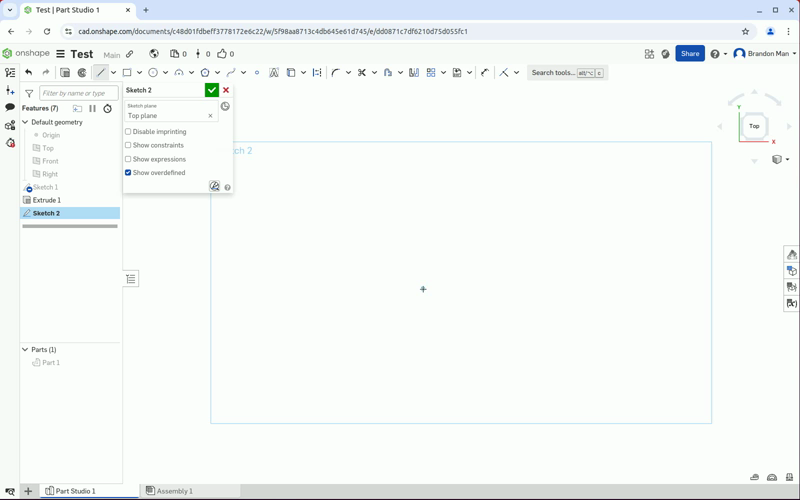
mouse_move(498, 288)
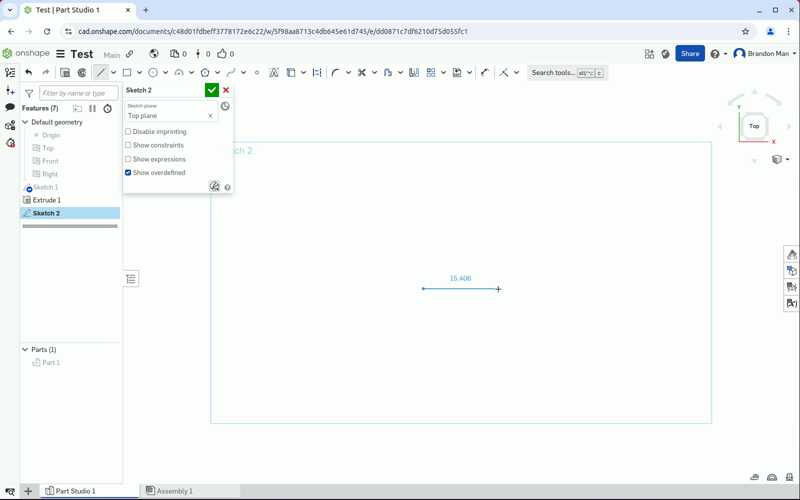
click(498, 288)
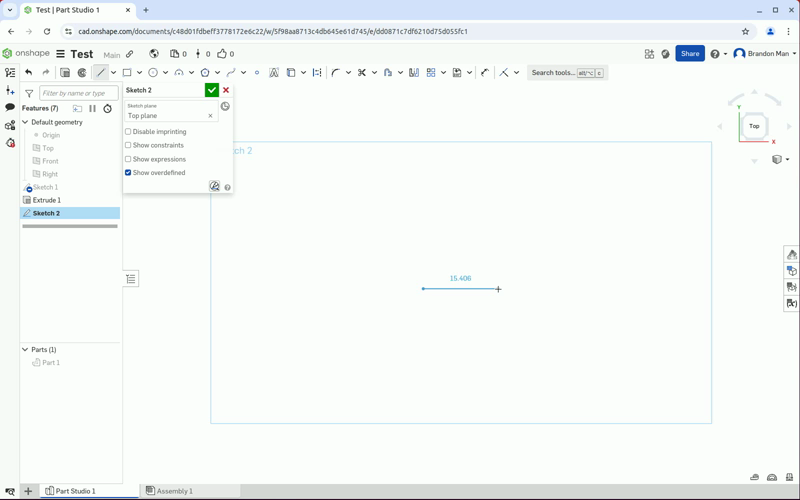
key_up(shift)
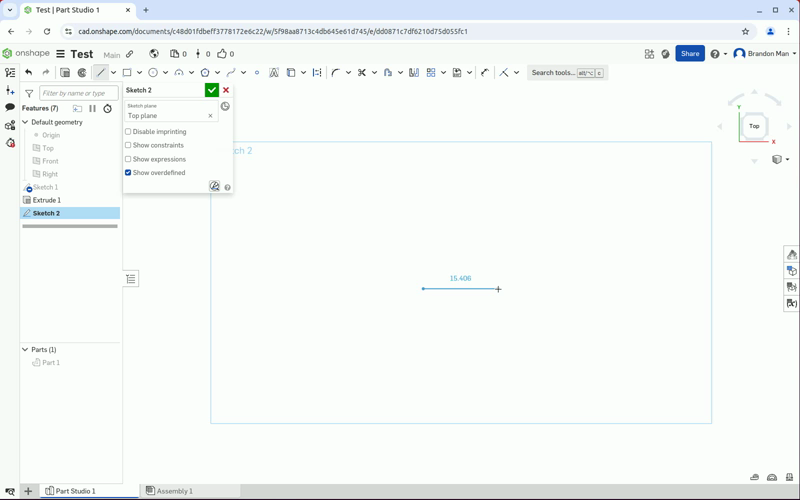
key_down(shift)
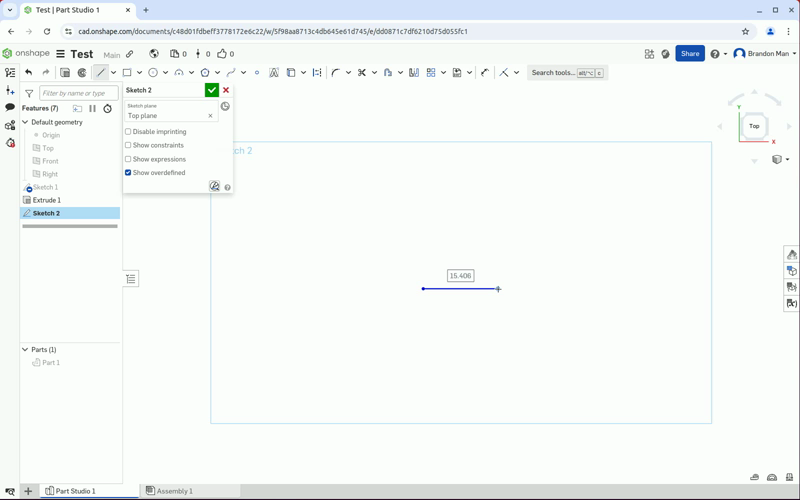
mouse_move(498, 170)
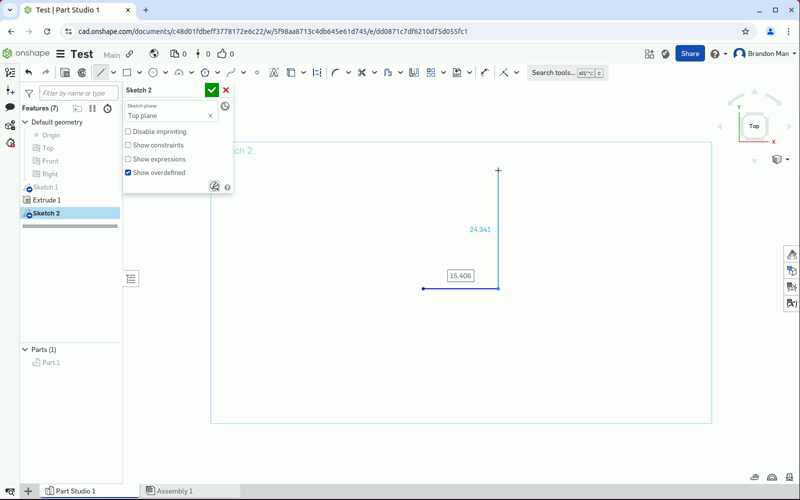
click(498, 170)
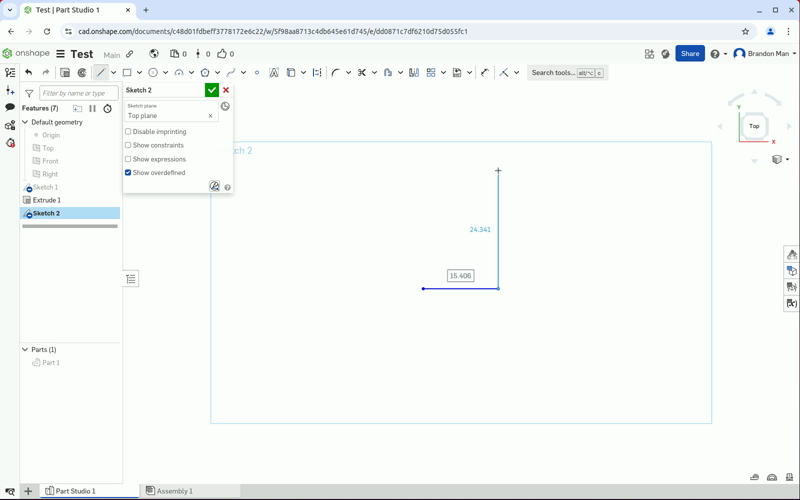
key_up(shift)
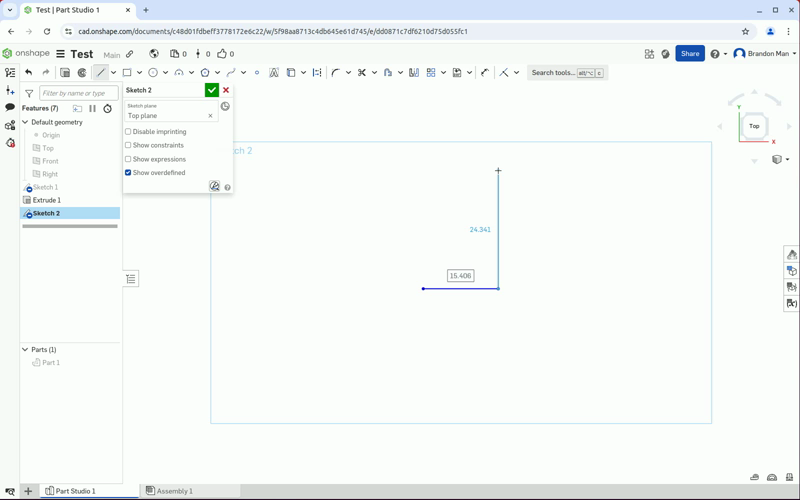
key_down(shift)
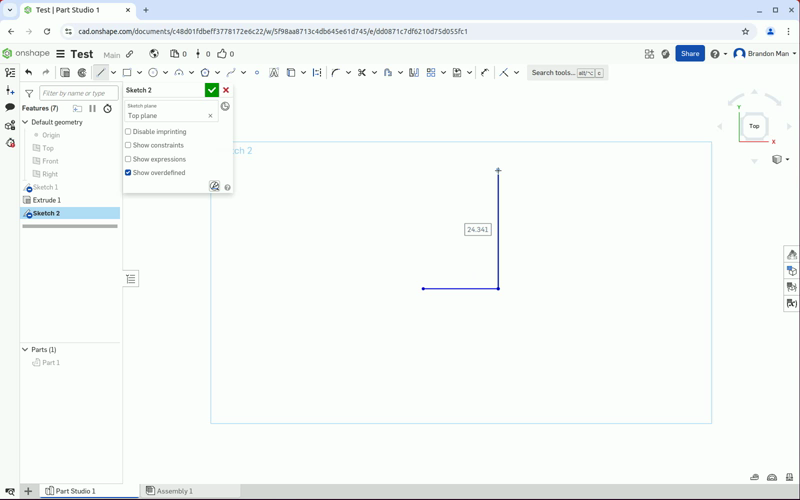
mouse_move(423, 170)
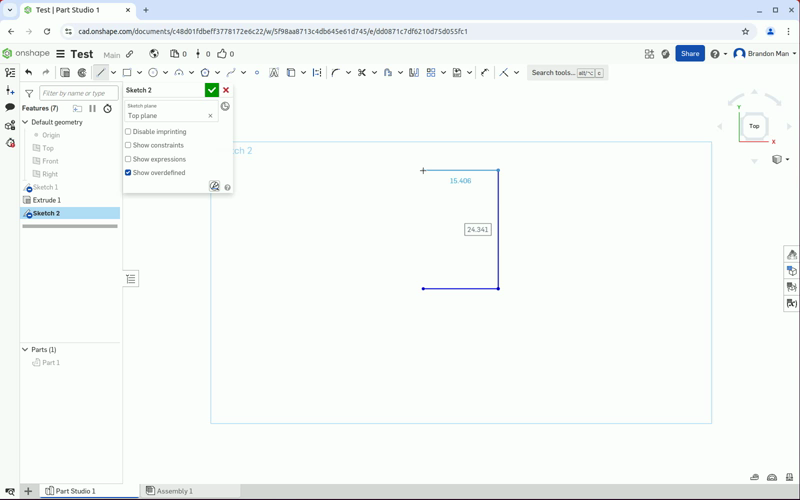
click(423, 170)
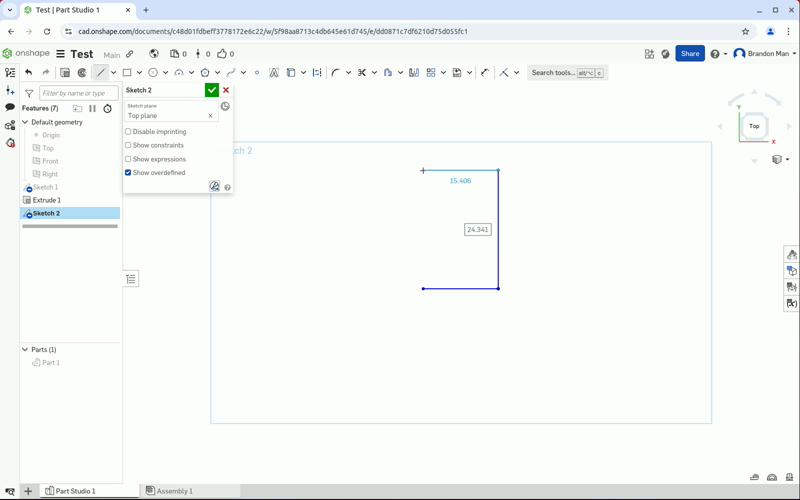
key_up(shift)
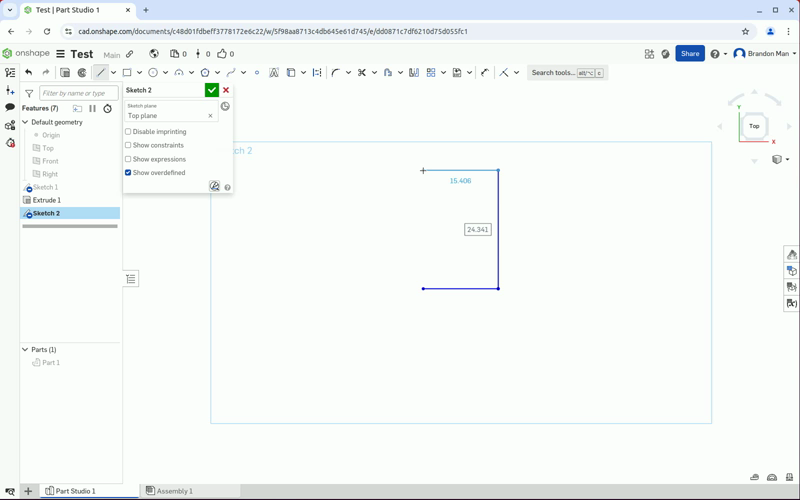
key_down(shift)
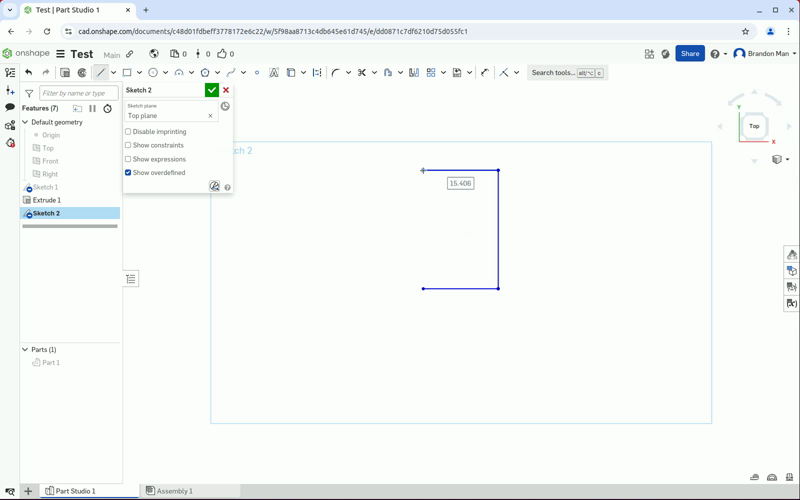
mouse_move(423, 288)
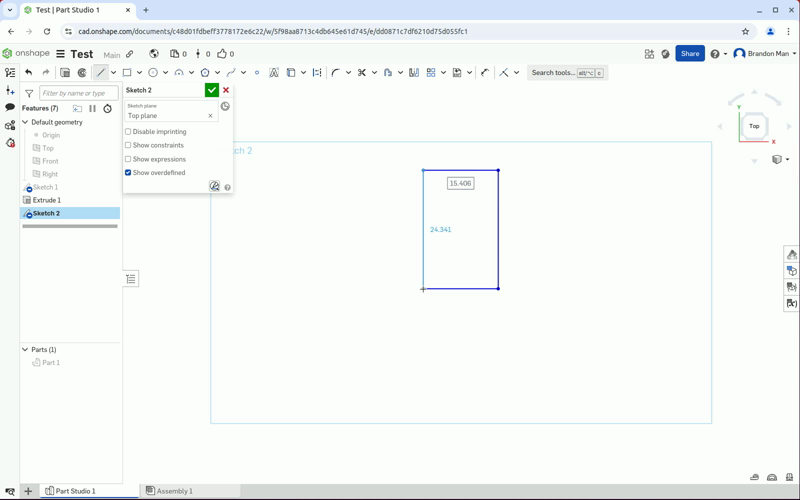
key_up(shift)
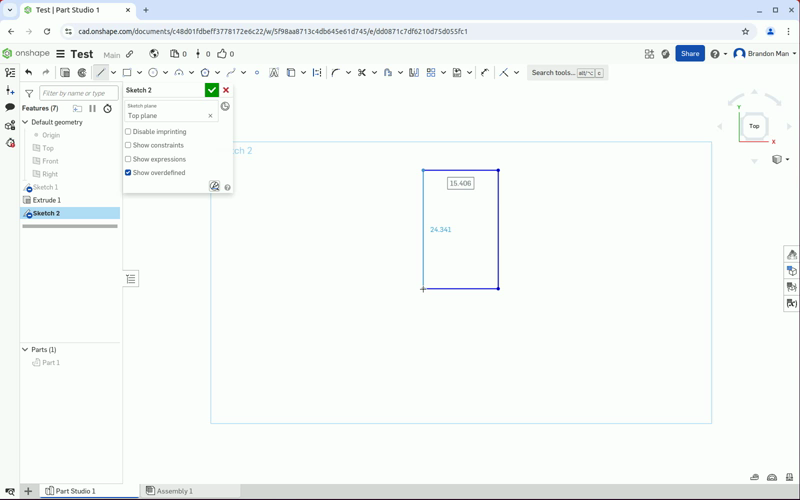
click(423, 288)
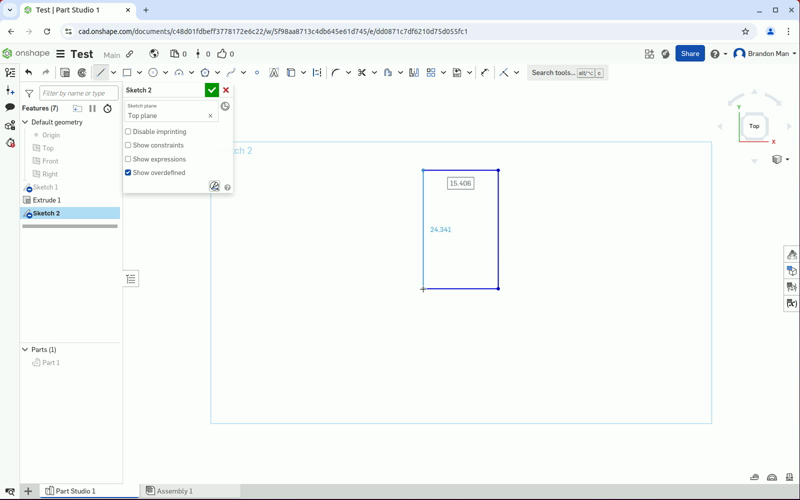
key(esc)
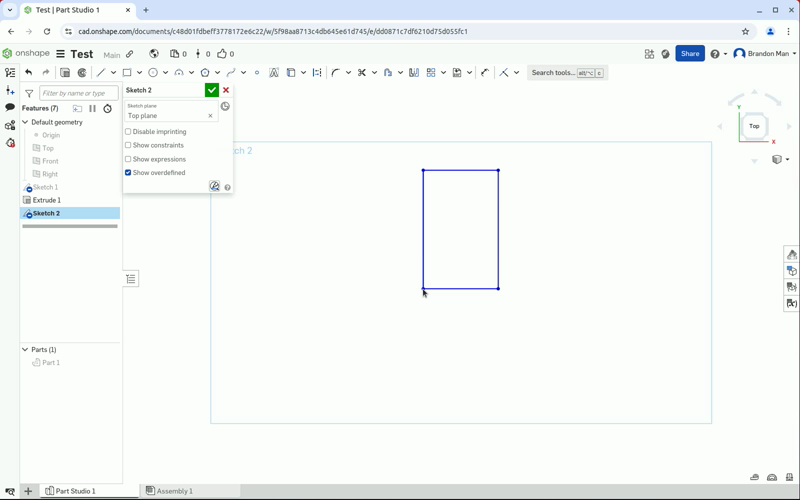
mouse_move(467, 217)
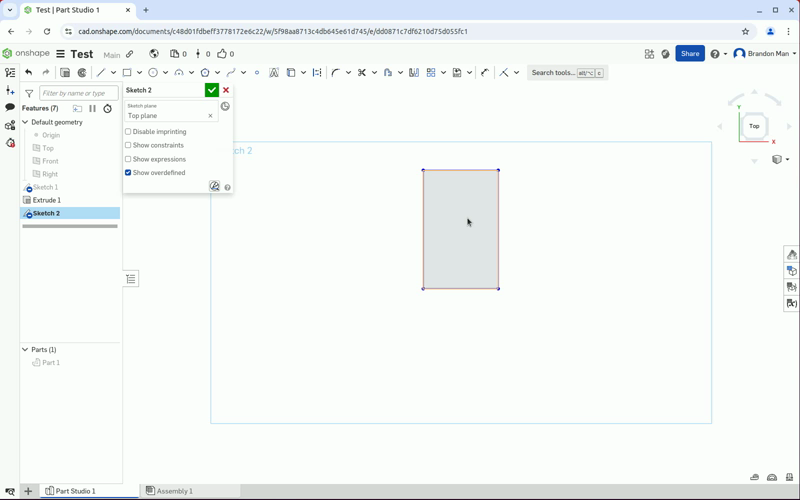
click(467, 217)
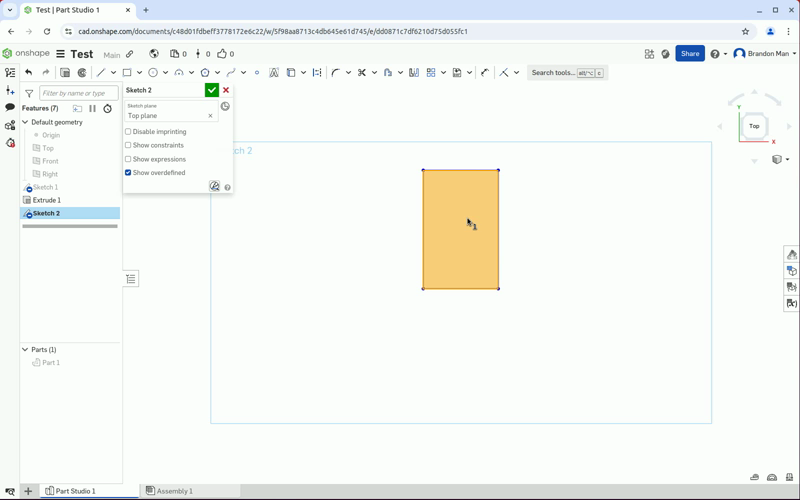
mouse_move(73, 352)
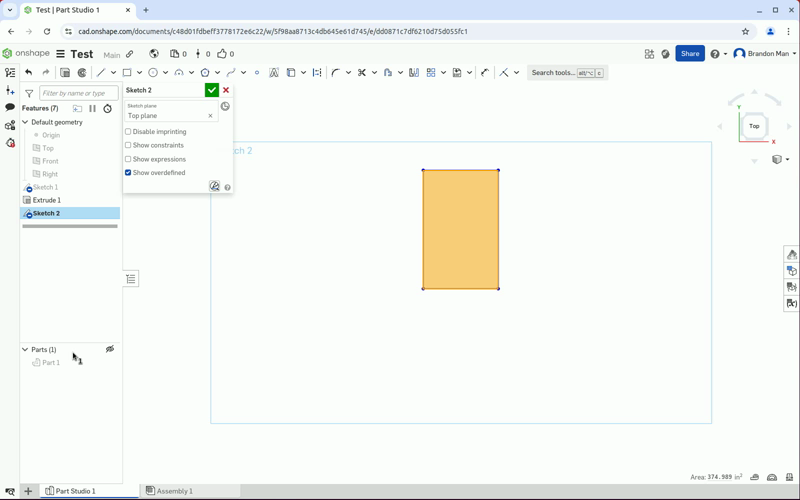
key(shift+y)
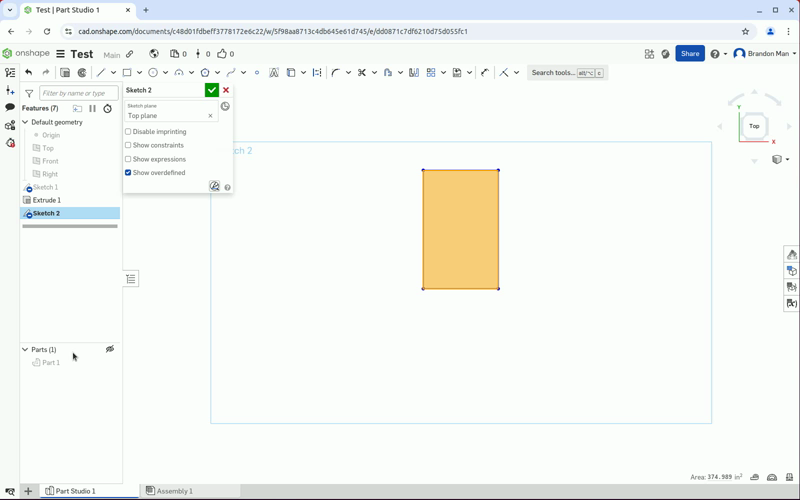
key(shift+e)
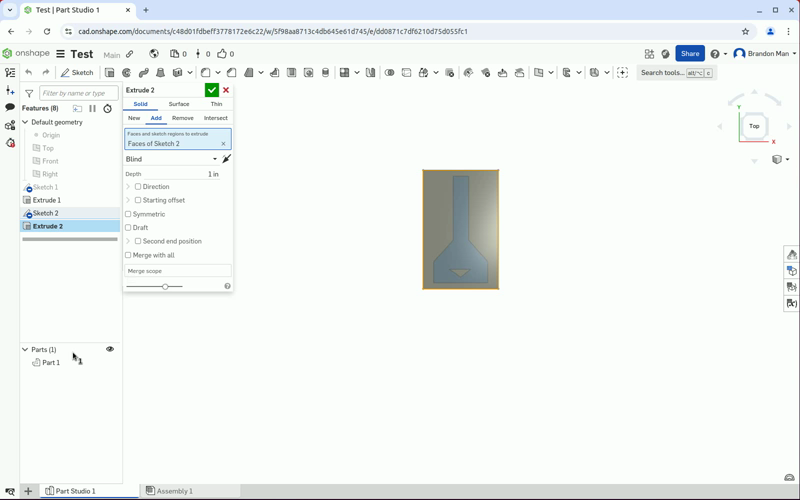
mouse_move(143, 106)
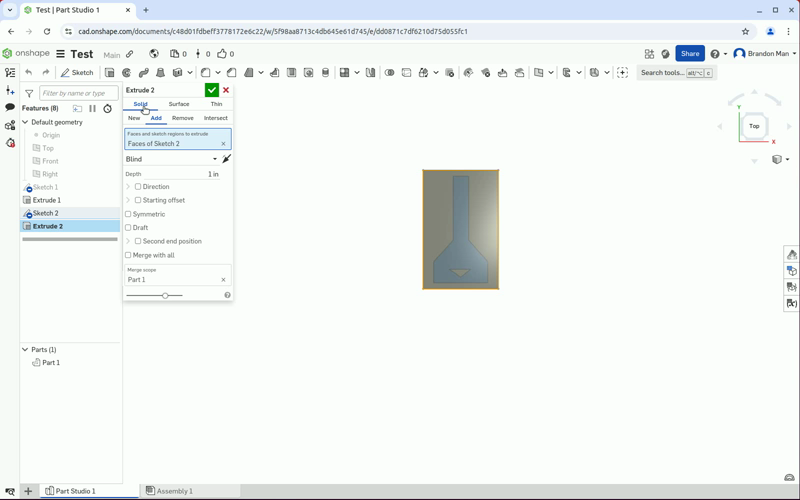
click(143, 106)
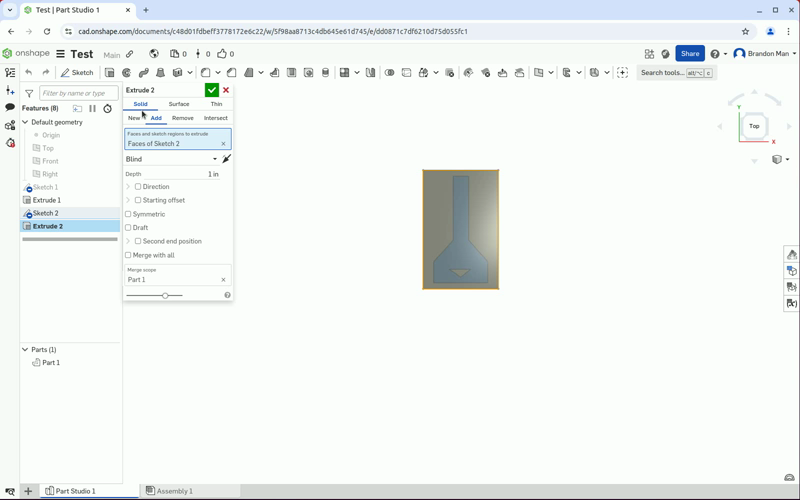
mouse_move(137, 120)
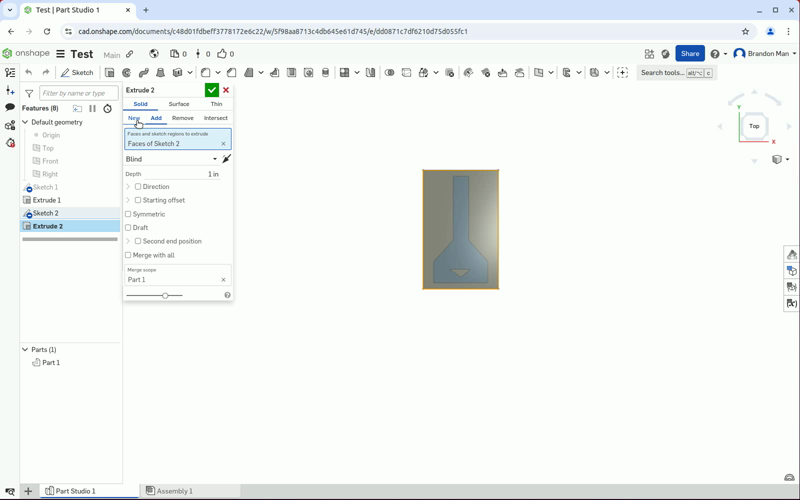
click(137, 120)
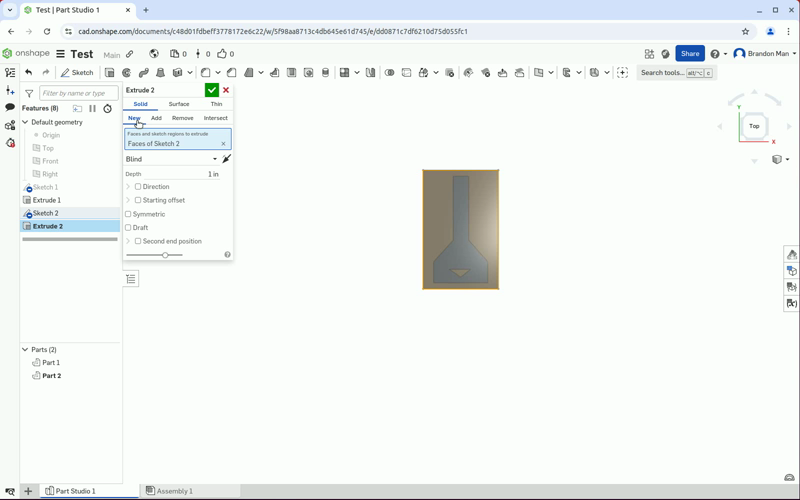
key(tab, 4)
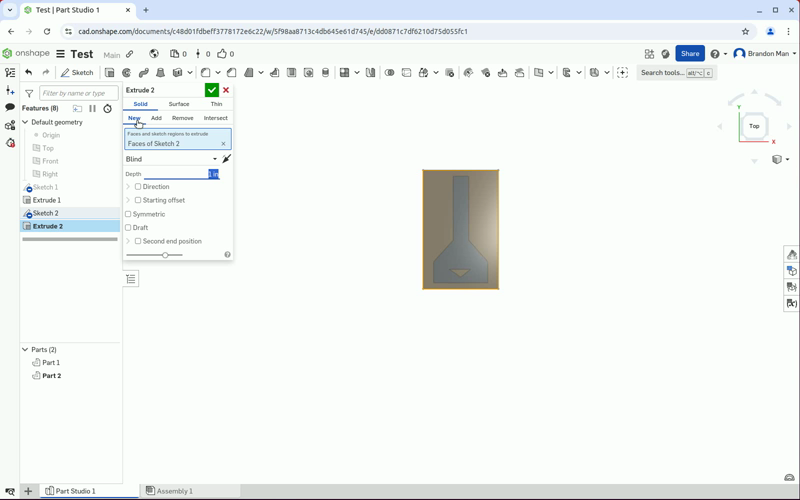
text(4.332)
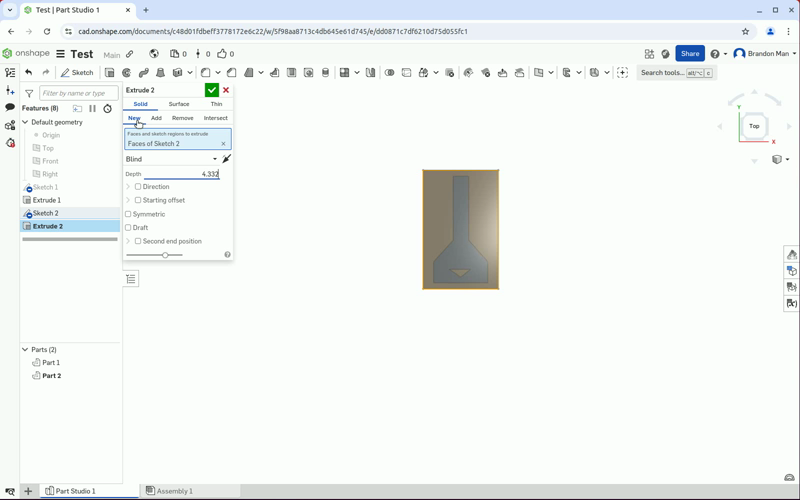
key(tab, 3)
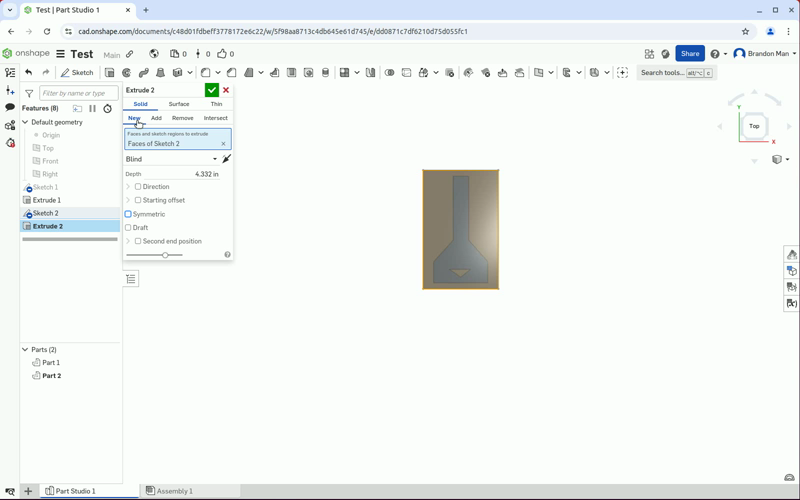
key(space)
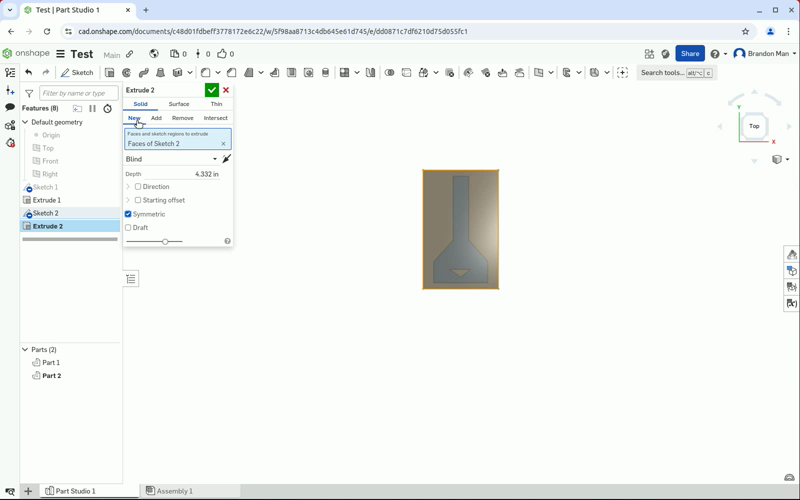
key(enter)
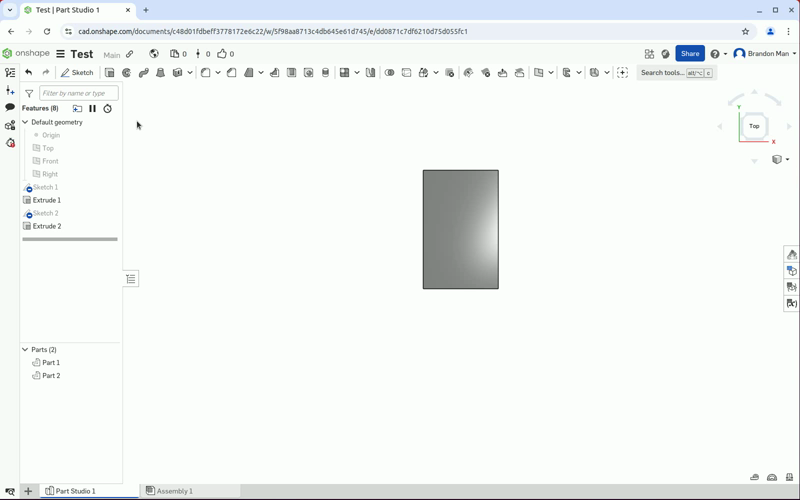
key(shift+h)
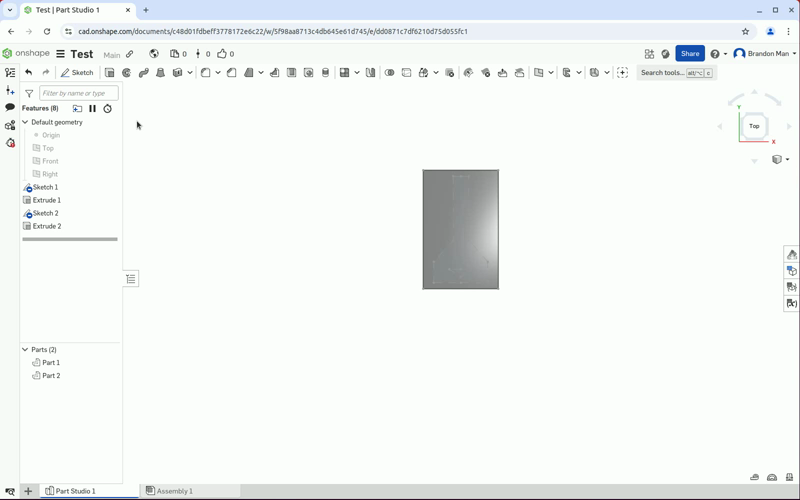
key(shift+h)
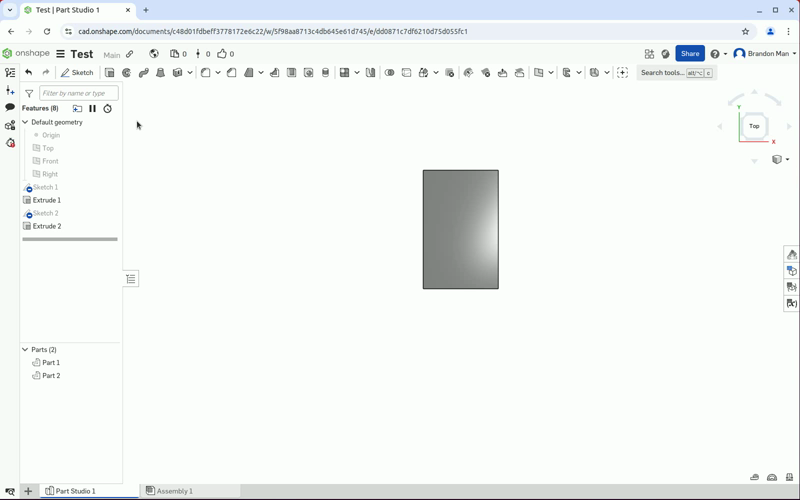
mouse_move(73, 189)
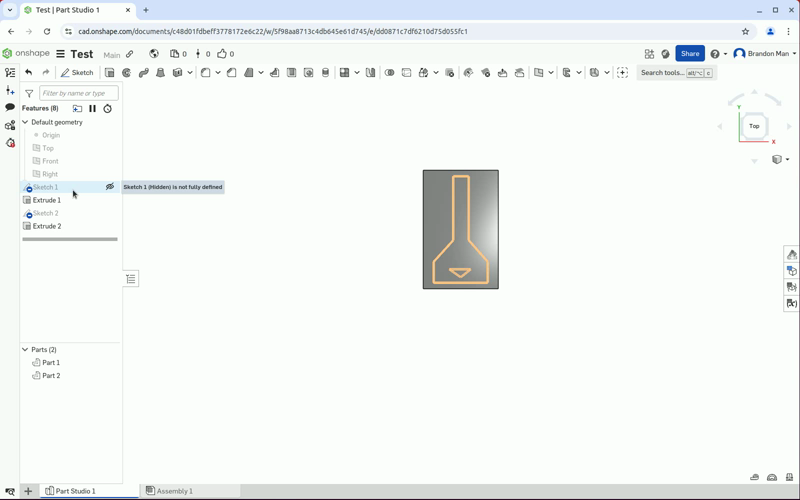
click(73, 189)
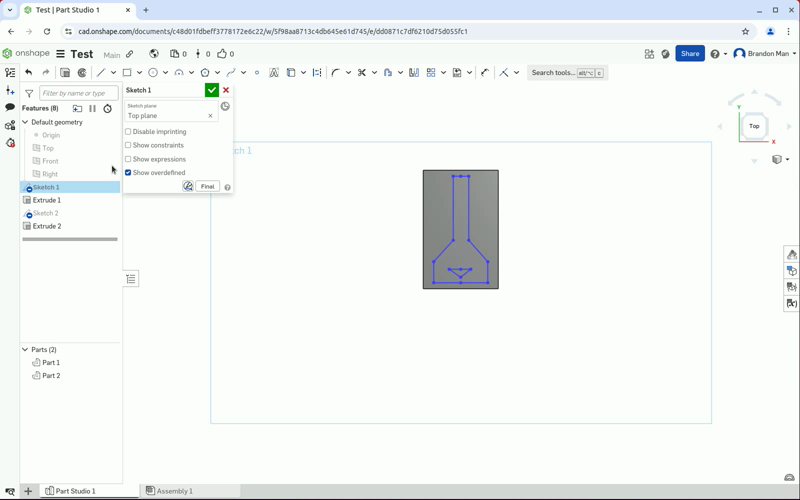
mouse_move(229, 92)
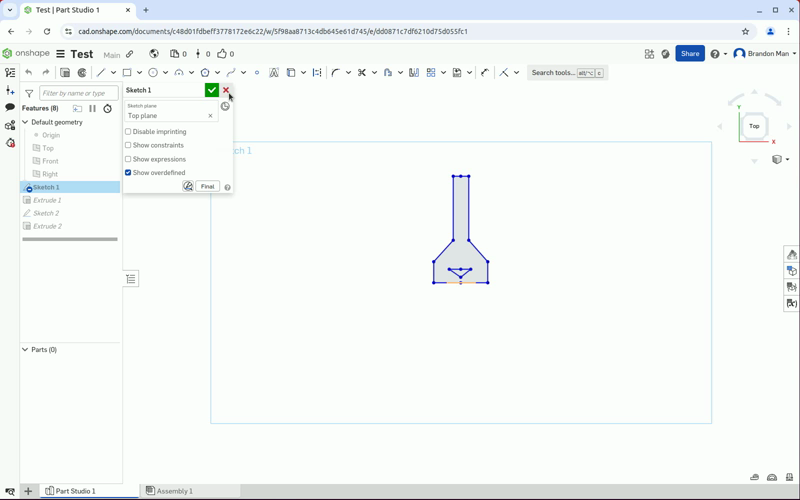
click(229, 92)
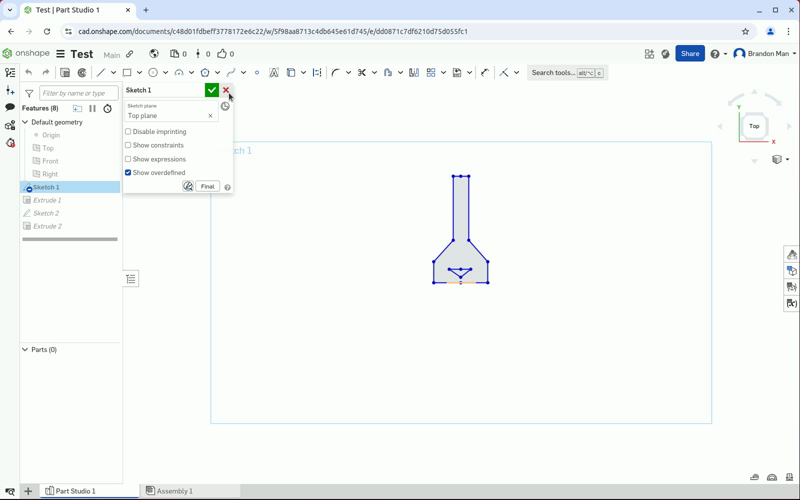
key(shift+s)
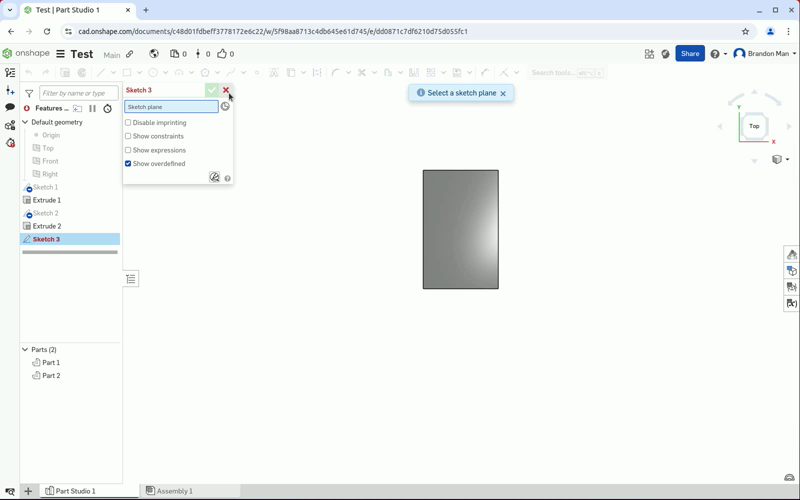
mouse_move(73, 150)
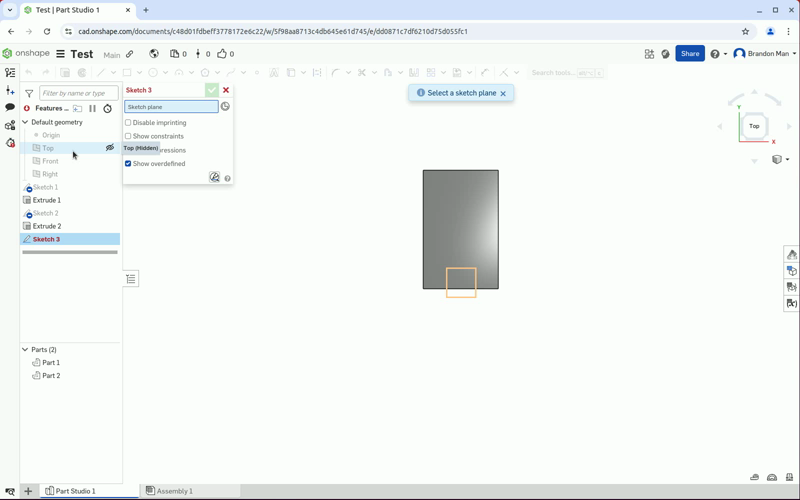
click(73, 150)
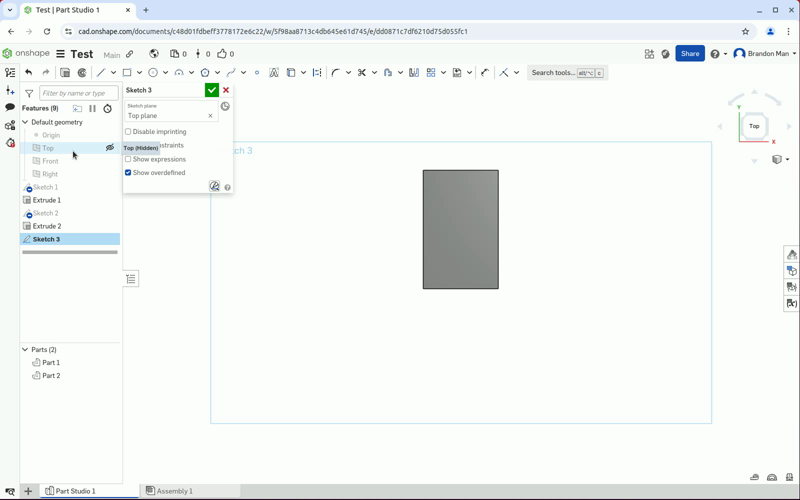
mouse_move(73, 352)
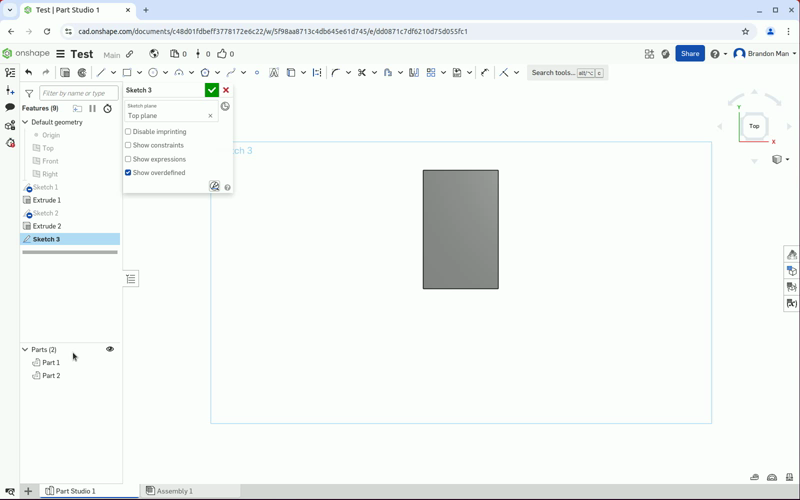
key(y)
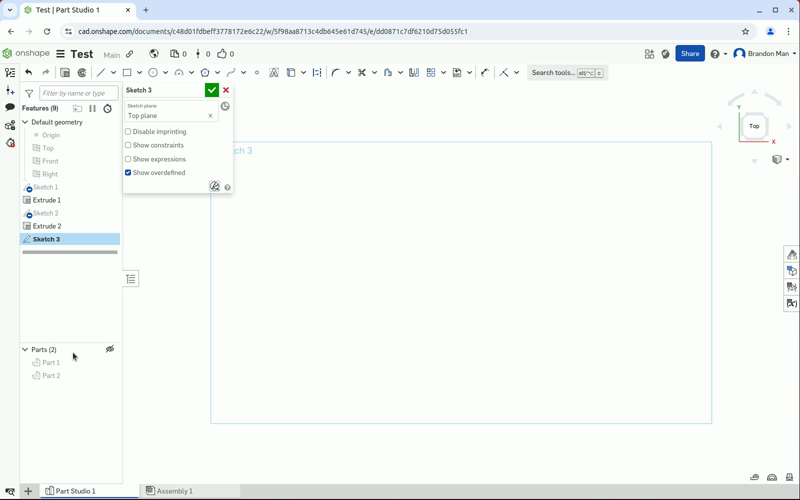
key(l)
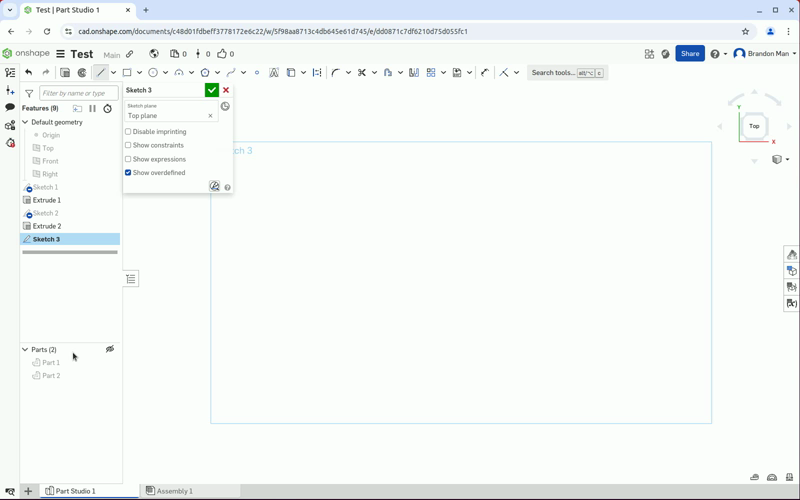
key_down(shift)
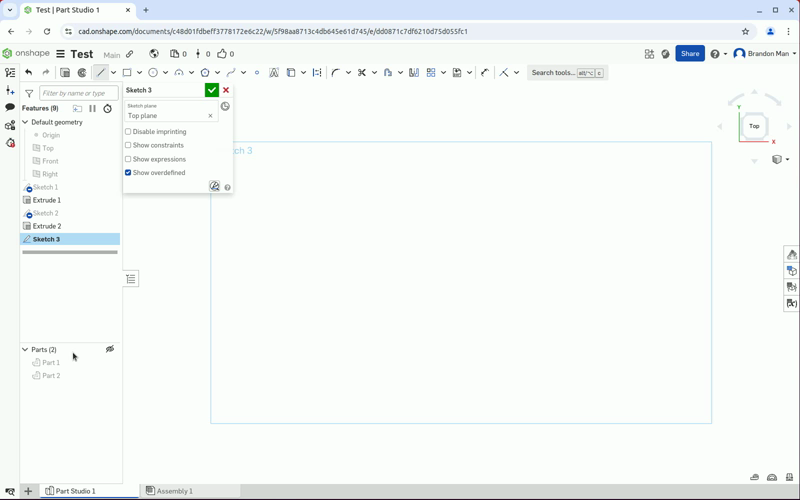
mouse_move(431, 288)
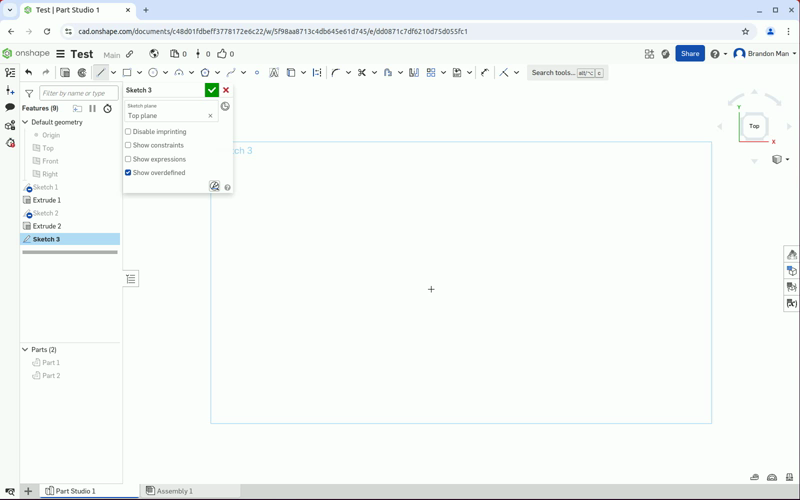
click(431, 288)
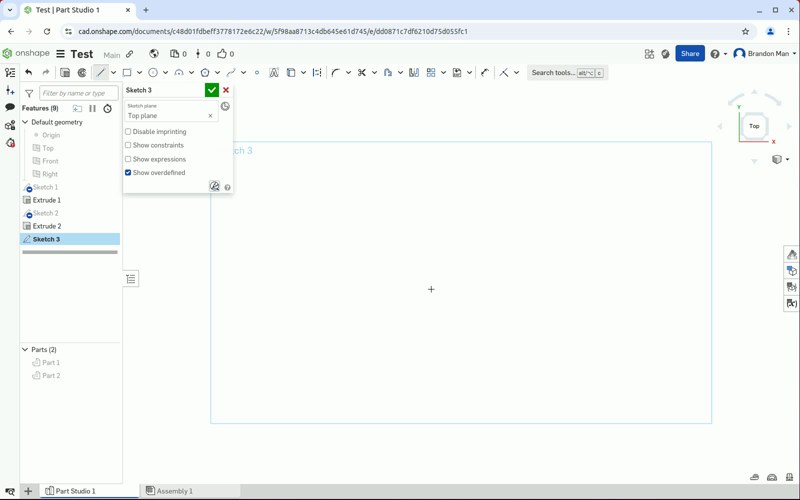
key_up(shift)
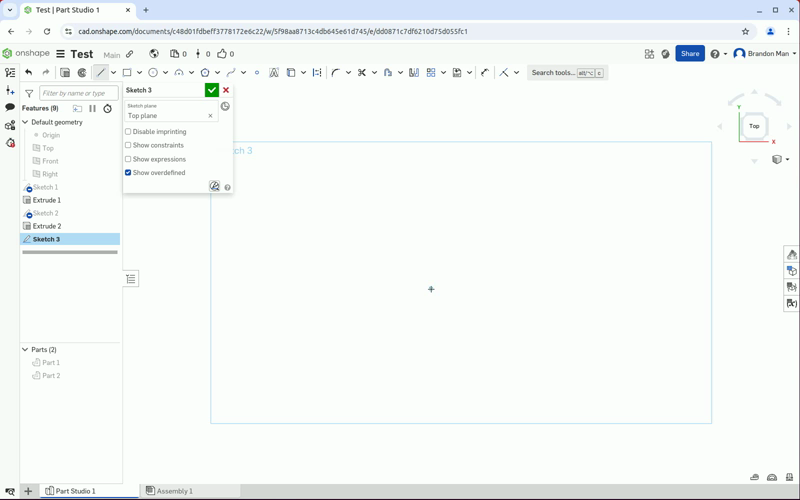
key_down(shift)
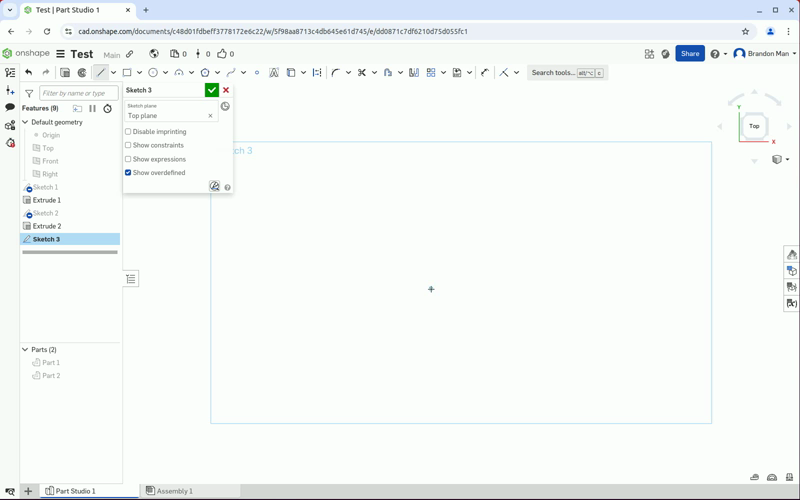
mouse_move(461, 288)
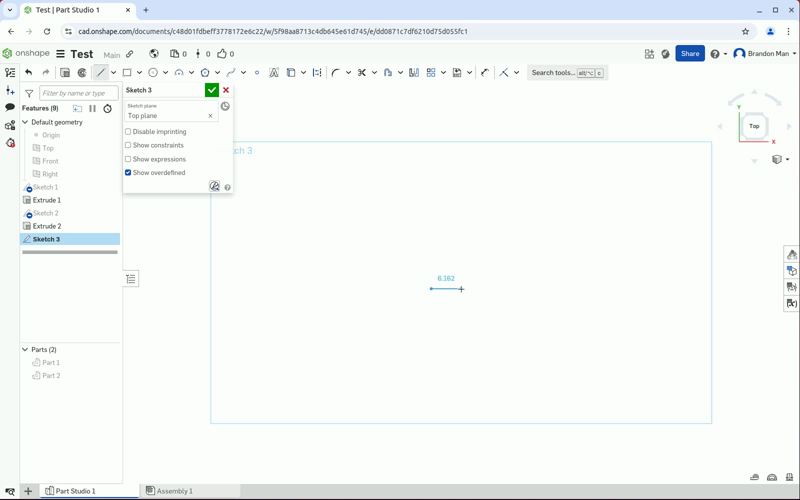
mouse_move(489, 288)
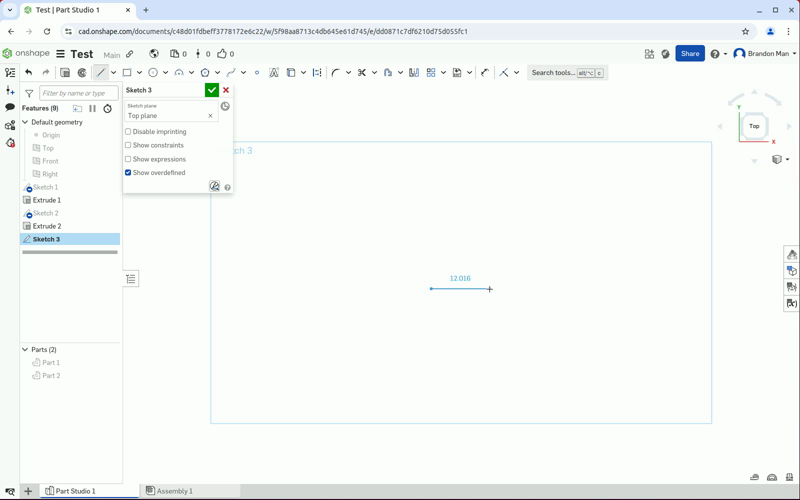
click(489, 288)
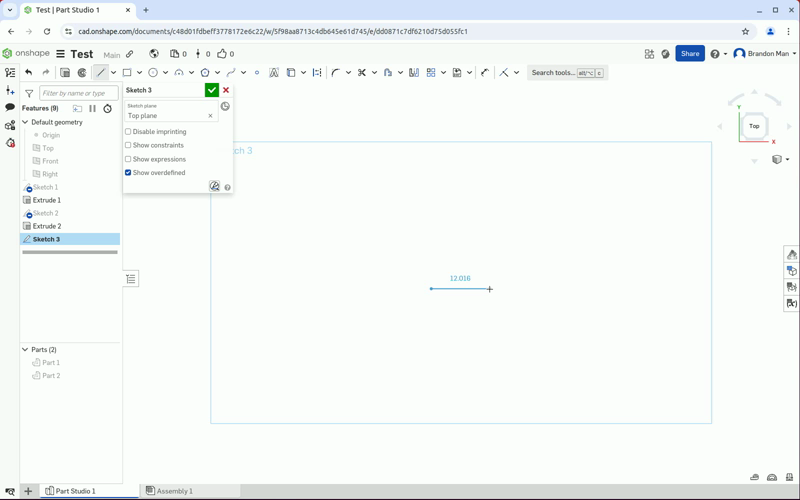
key_up(shift)
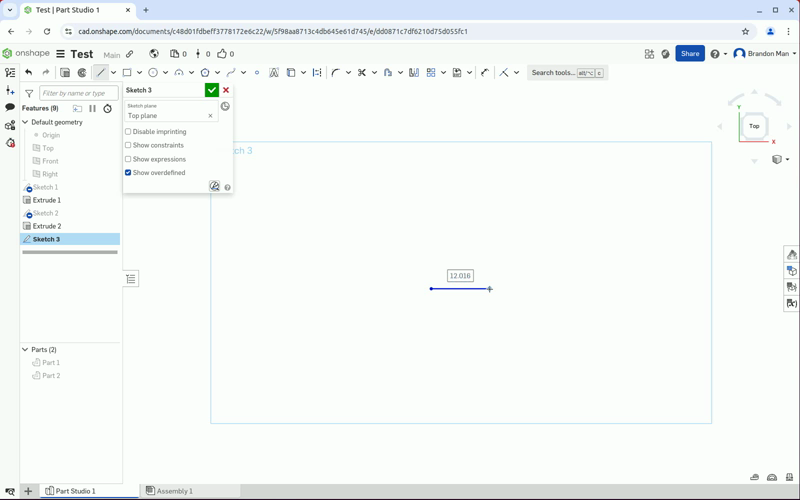
key_down(shift)
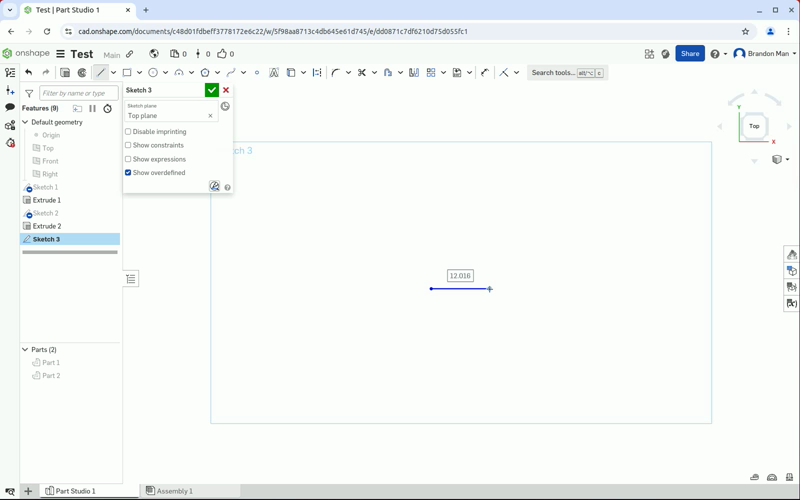
mouse_move(519, 288)
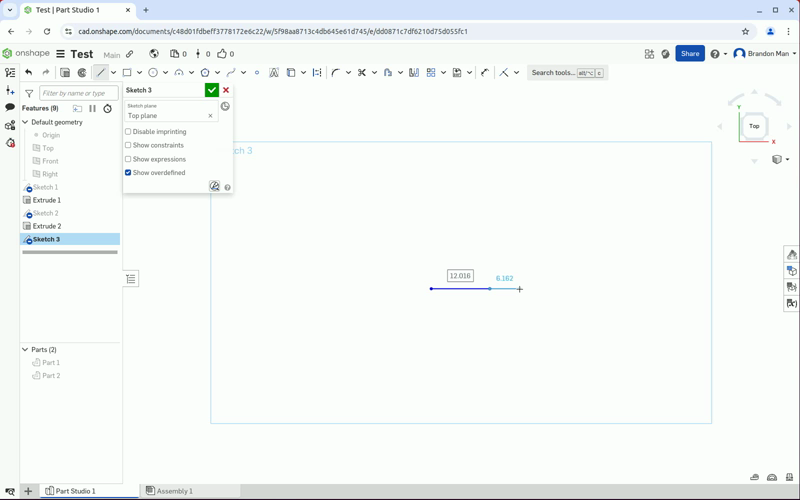
mouse_move(489, 261)
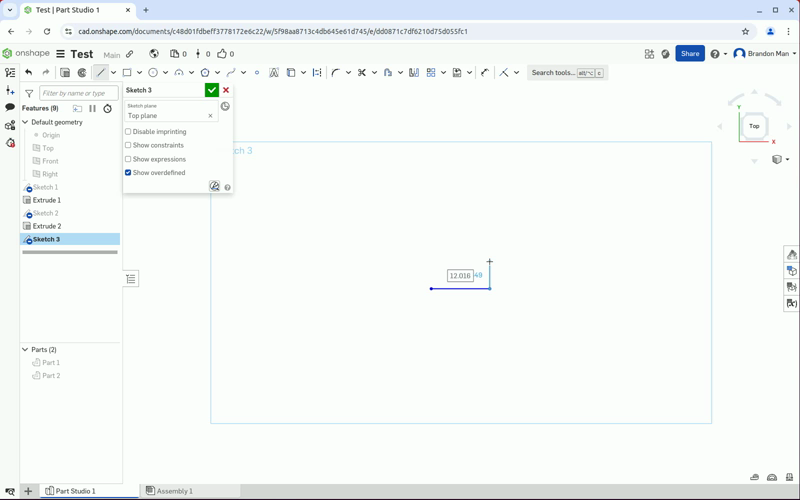
click(489, 261)
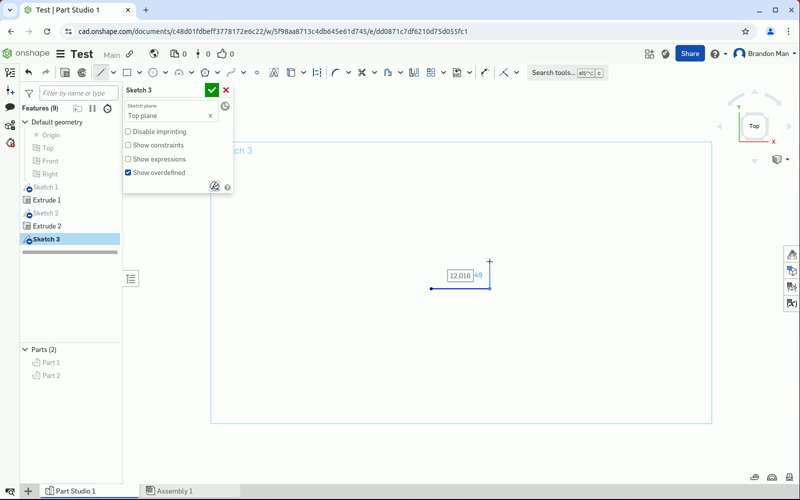
key_up(shift)
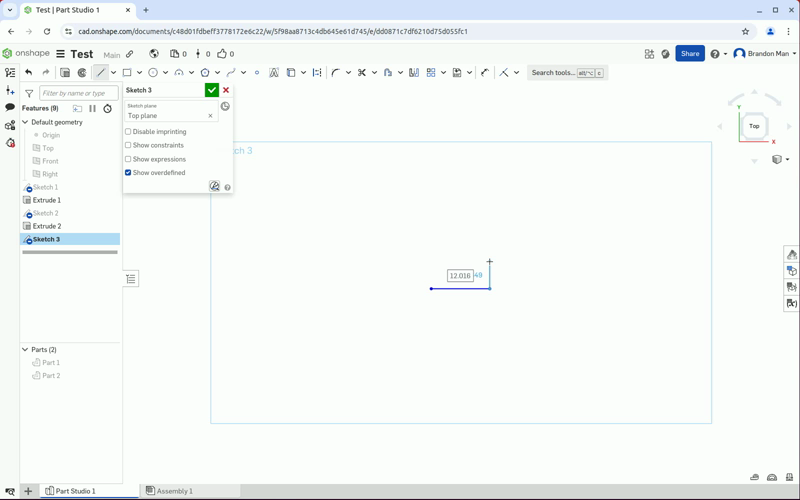
key_down(shift)
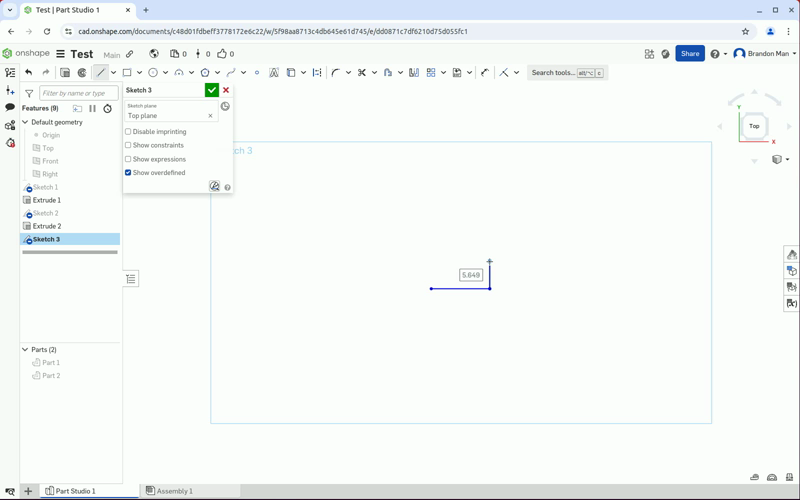
mouse_move(519, 261)
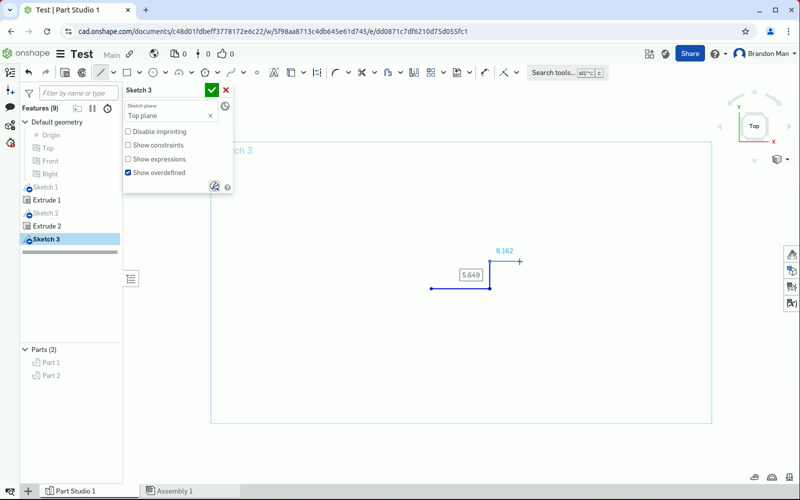
mouse_move(471, 239)
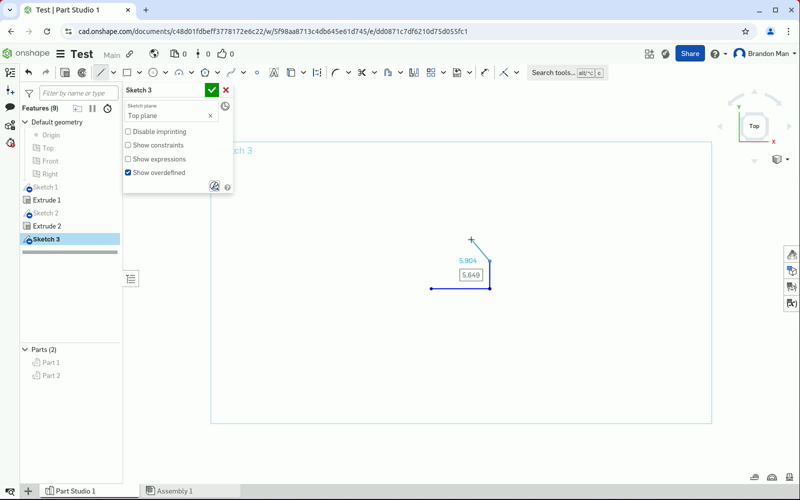
click(471, 239)
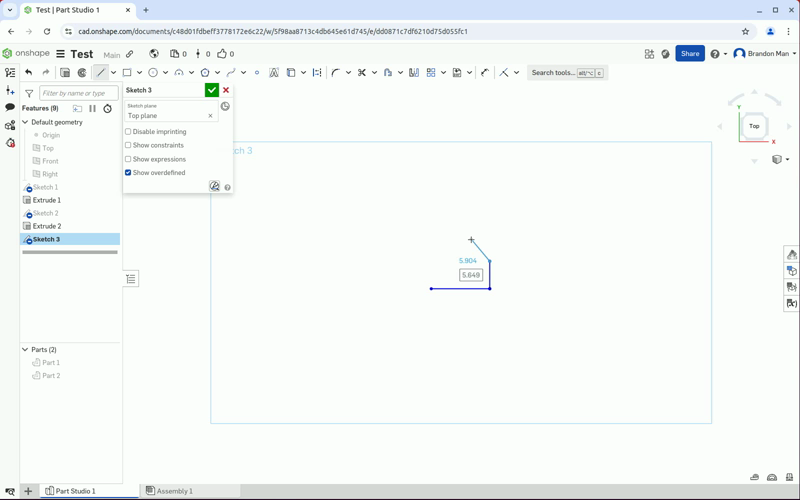
key_up(shift)
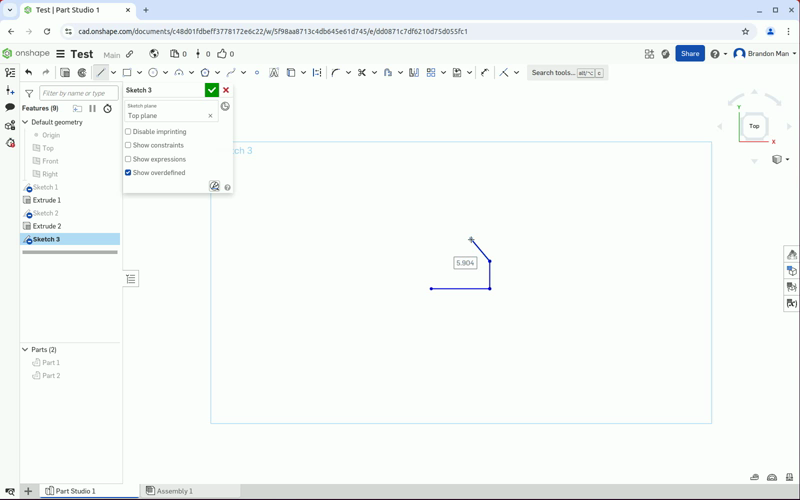
key_down(shift)
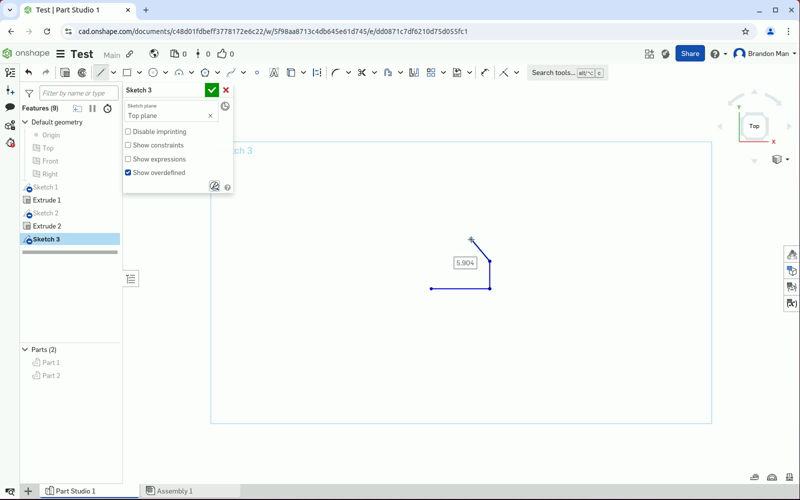
mouse_move(471, 174)
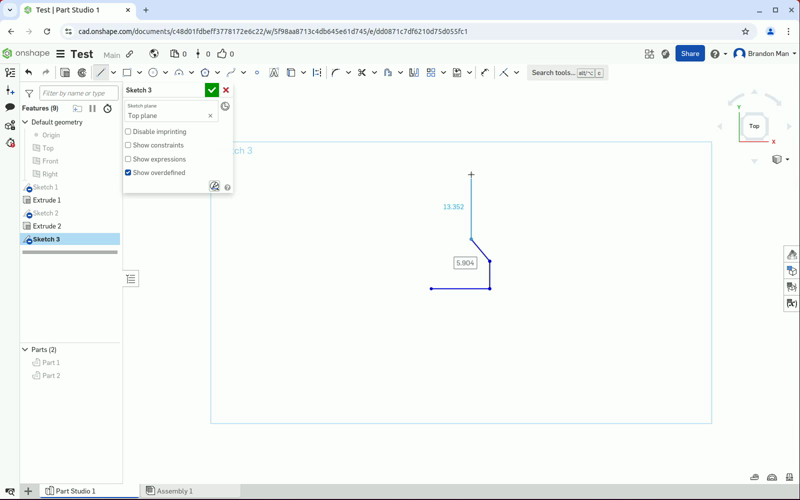
click(471, 174)
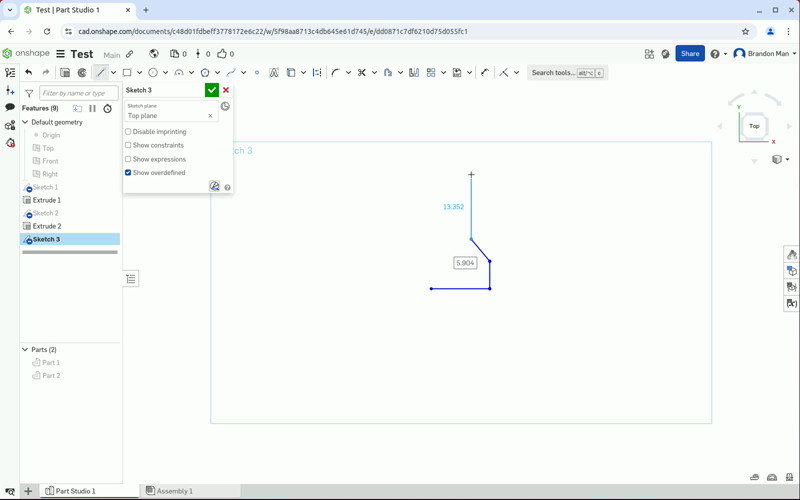
key_up(shift)
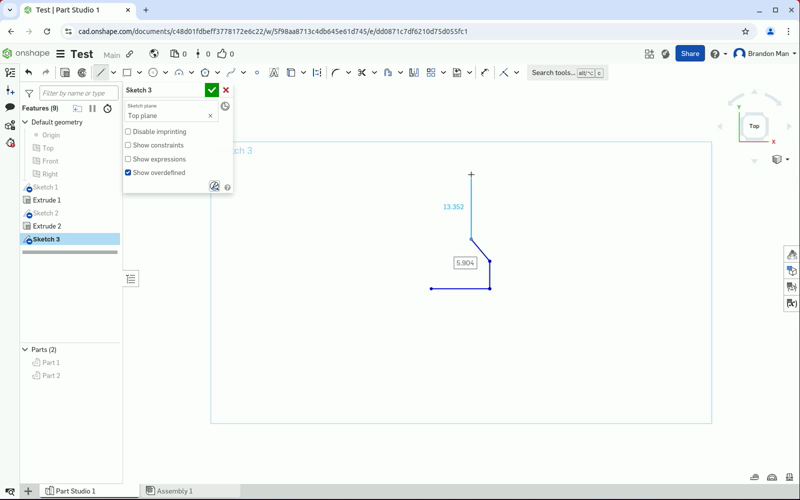
key_down(shift)
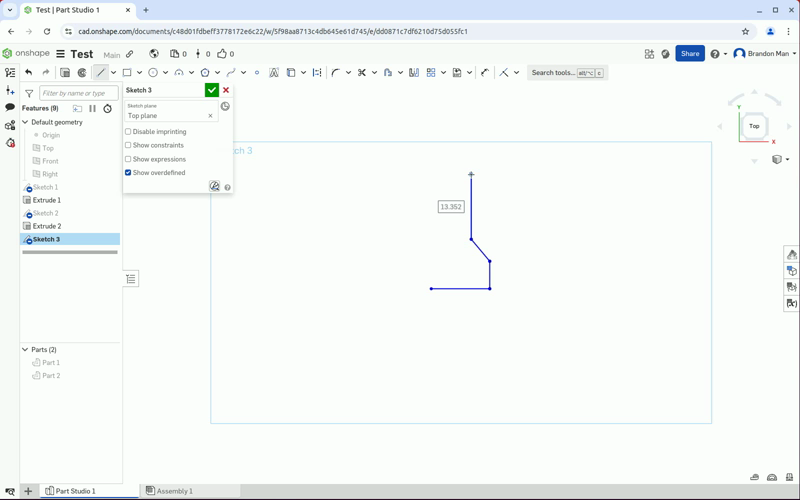
mouse_move(501, 174)
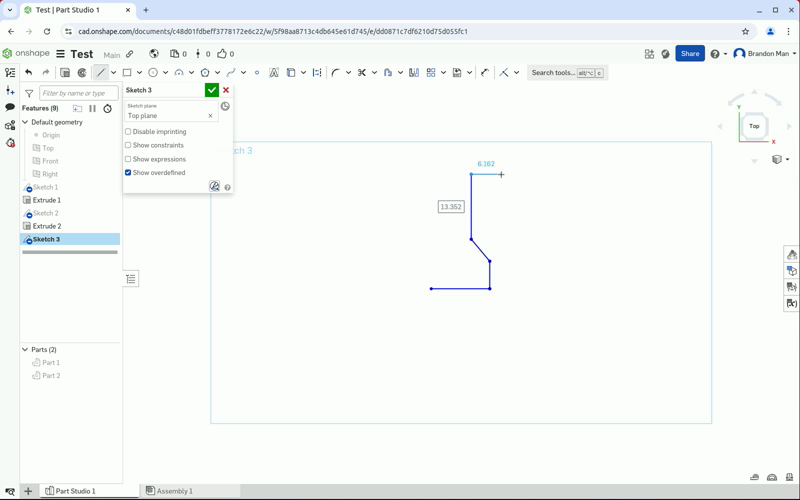
mouse_move(449, 174)
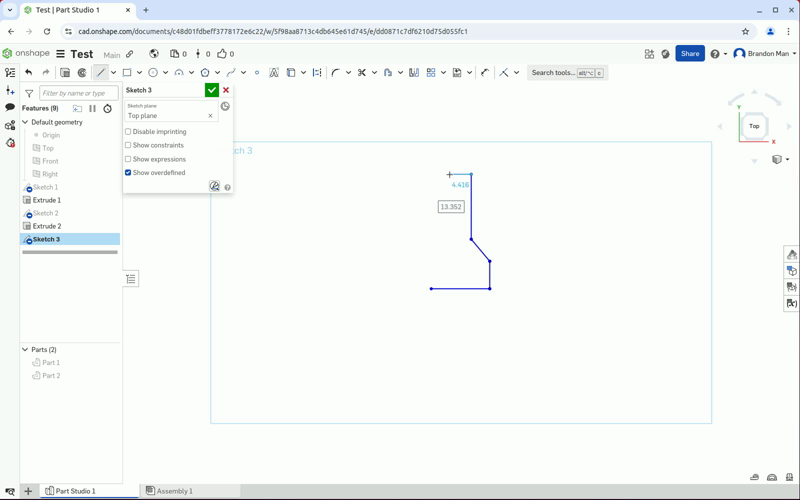
click(449, 174)
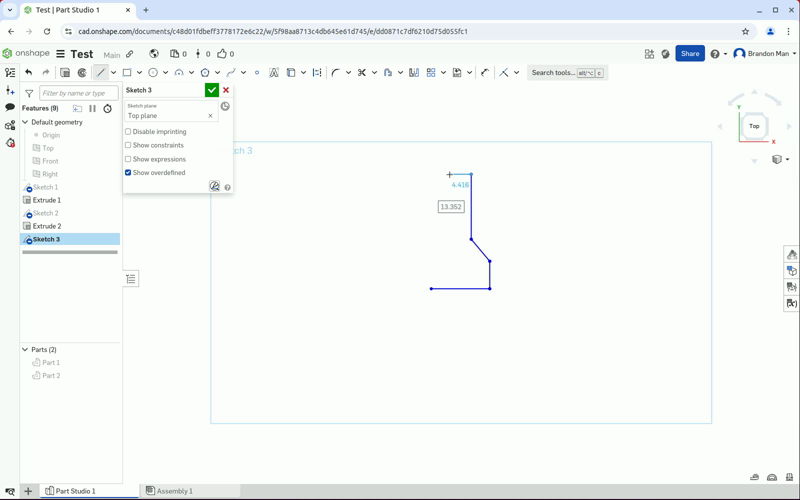
key_up(shift)
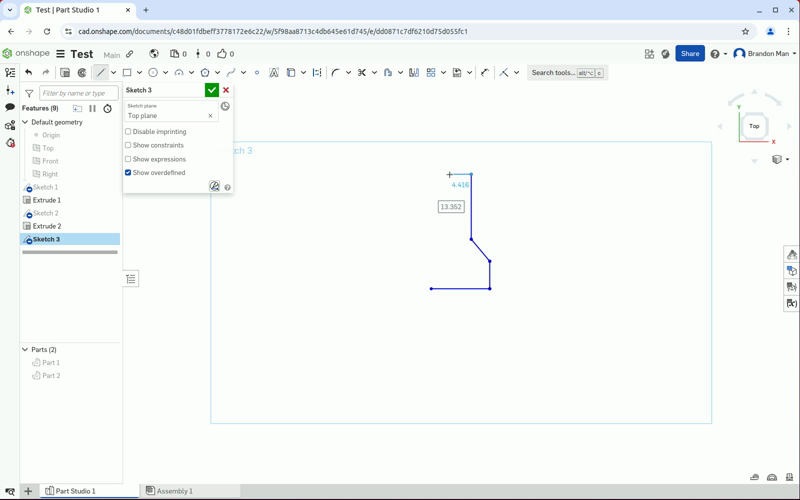
key_down(shift)
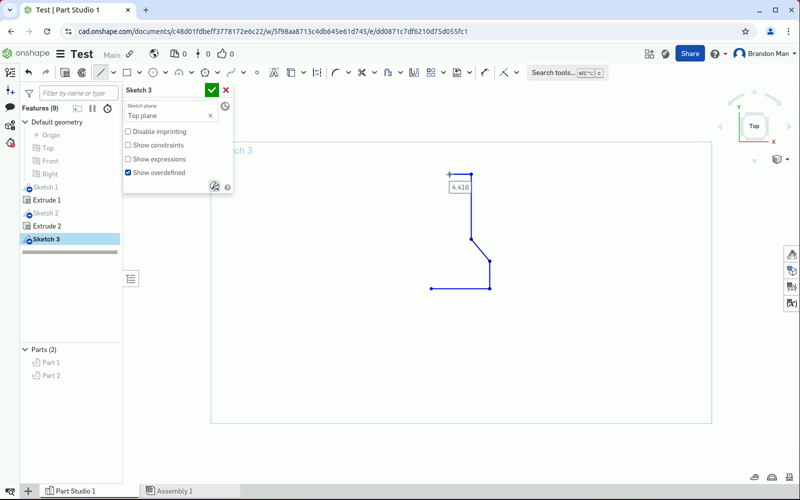
mouse_move(449, 239)
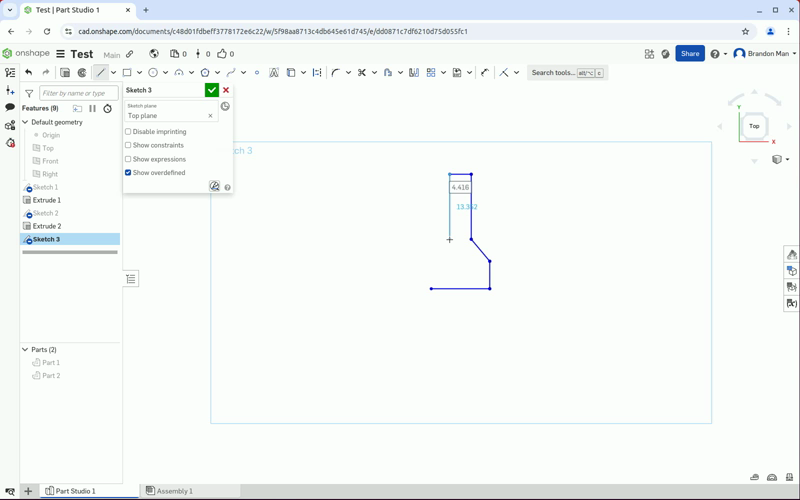
click(449, 239)
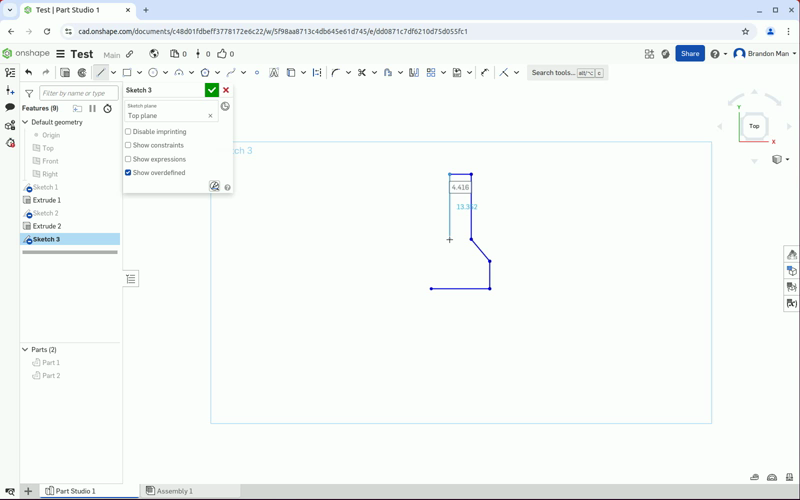
key_up(shift)
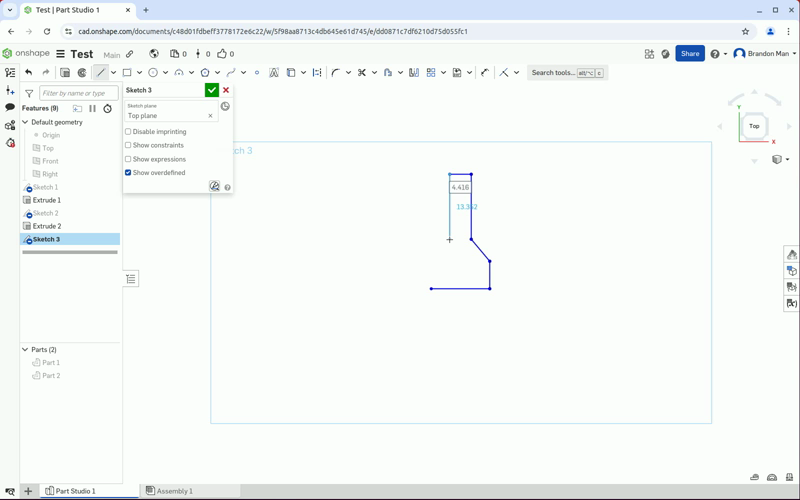
key_down(shift)
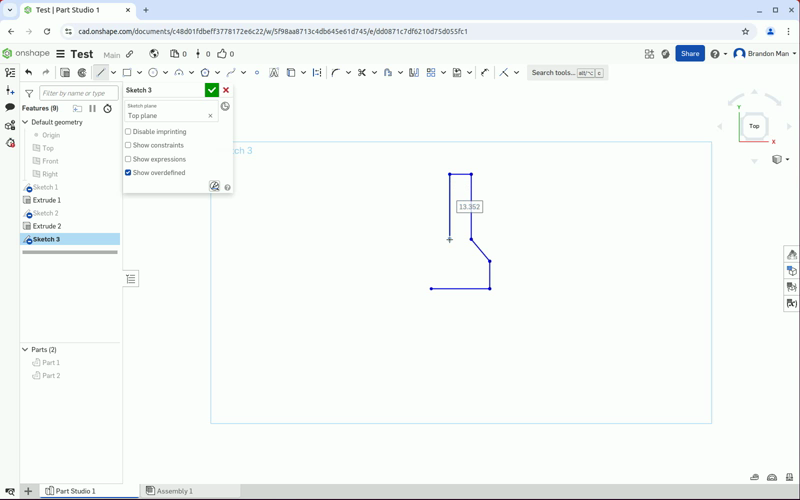
mouse_move(479, 239)
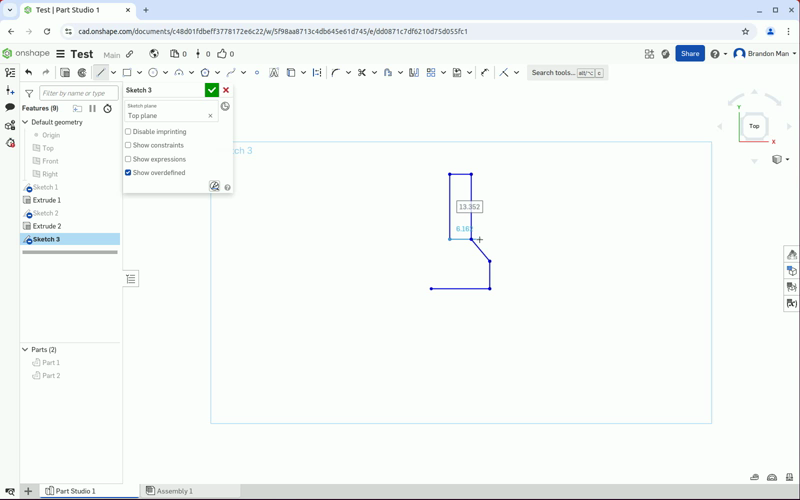
mouse_move(431, 261)
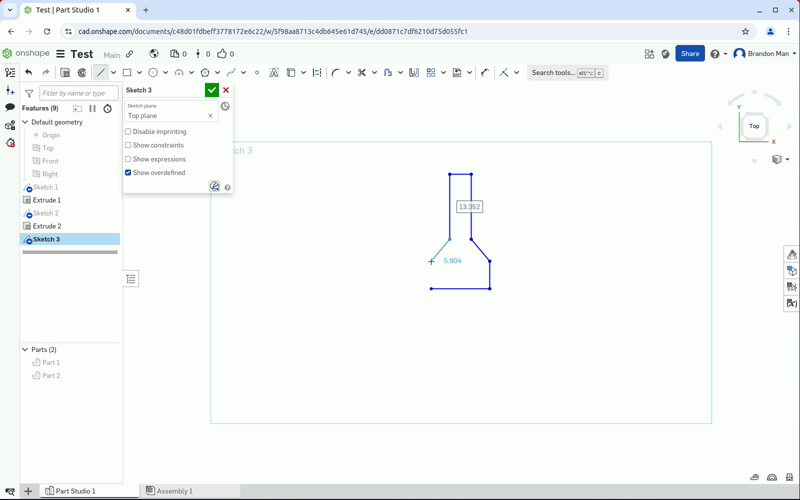
click(431, 261)
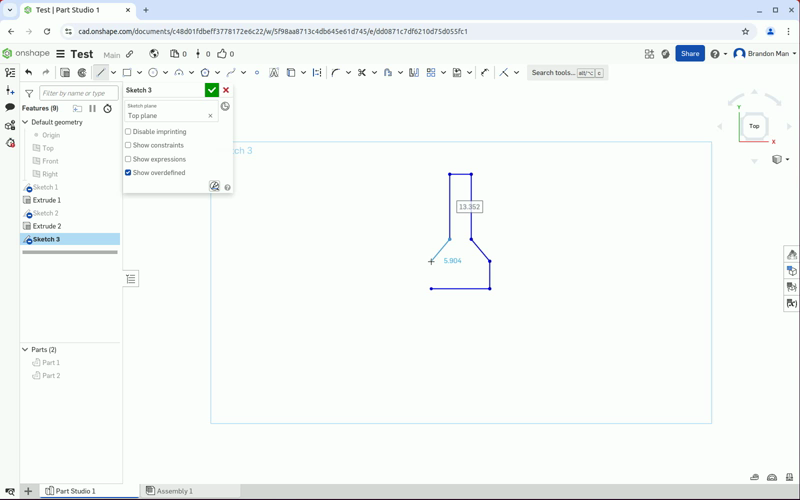
key_up(shift)
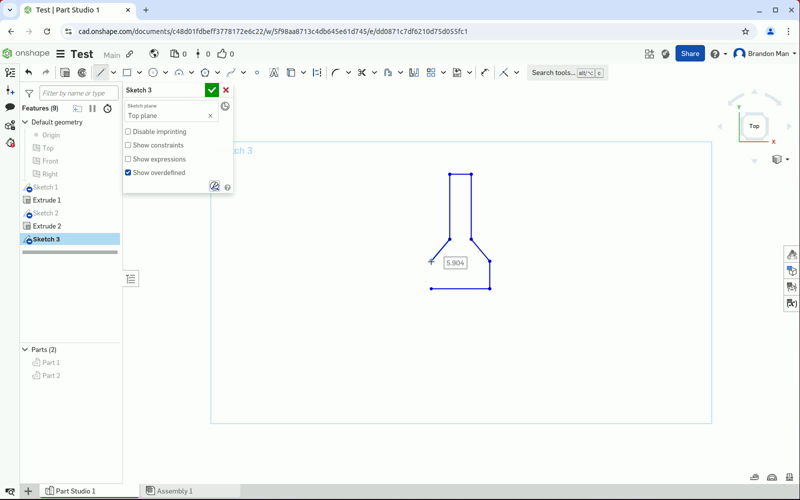
mouse_move(461, 261)
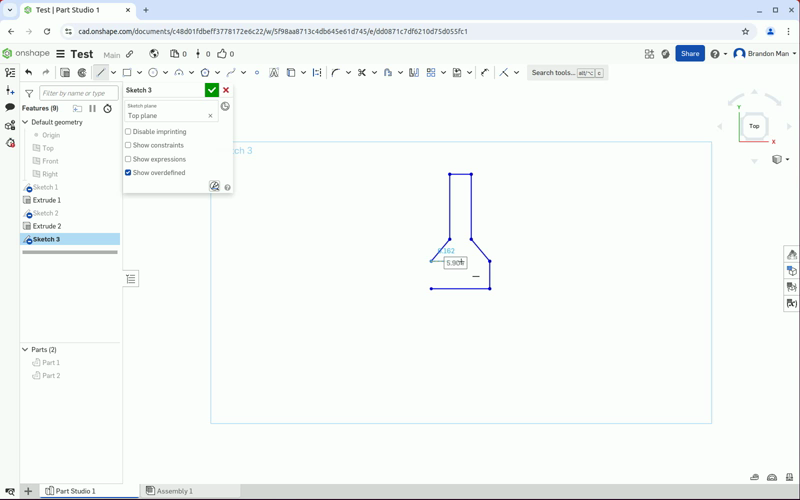
key_down(shift)
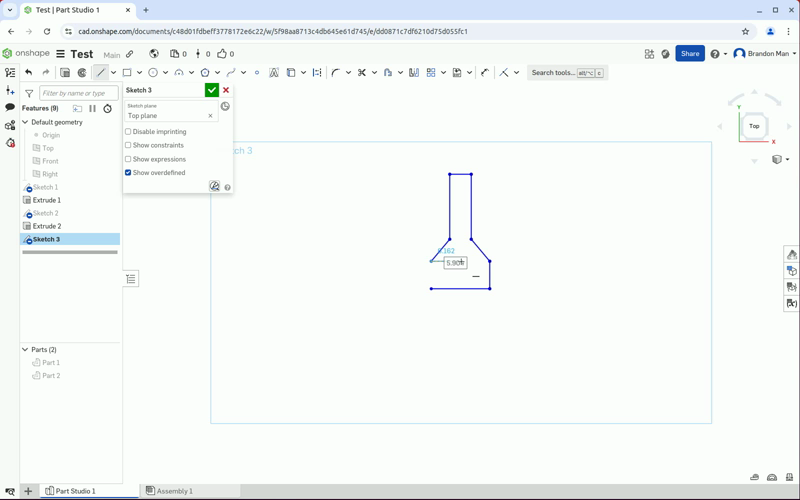
mouse_move(431, 288)
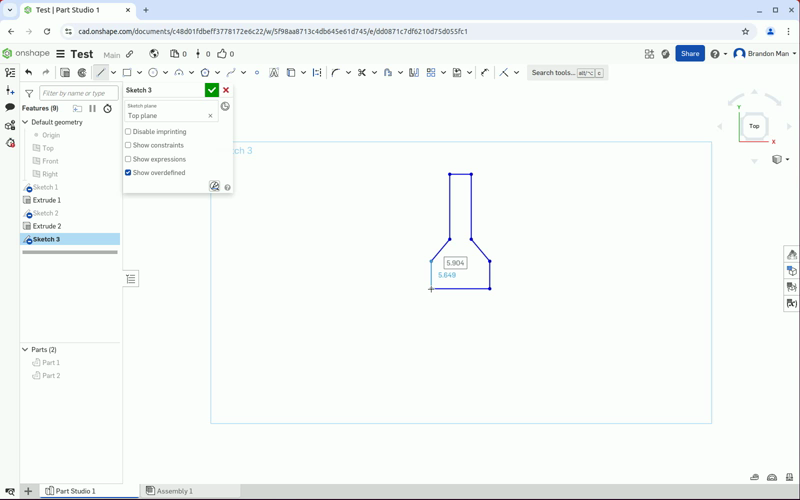
key_up(shift)
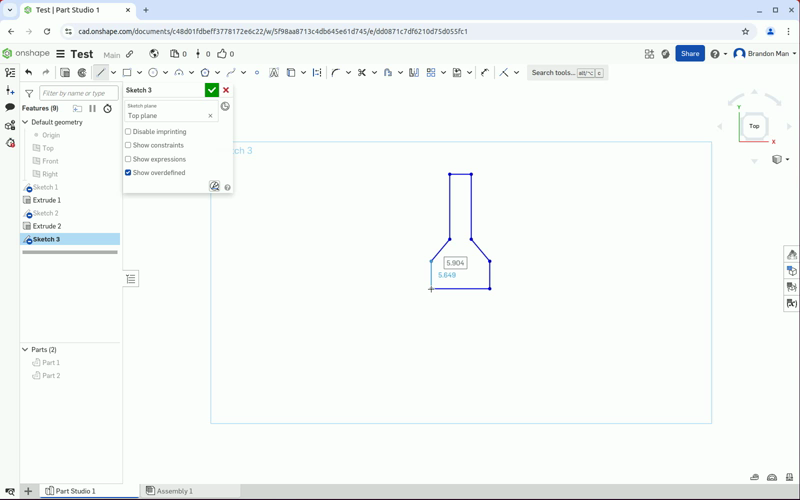
click(431, 288)
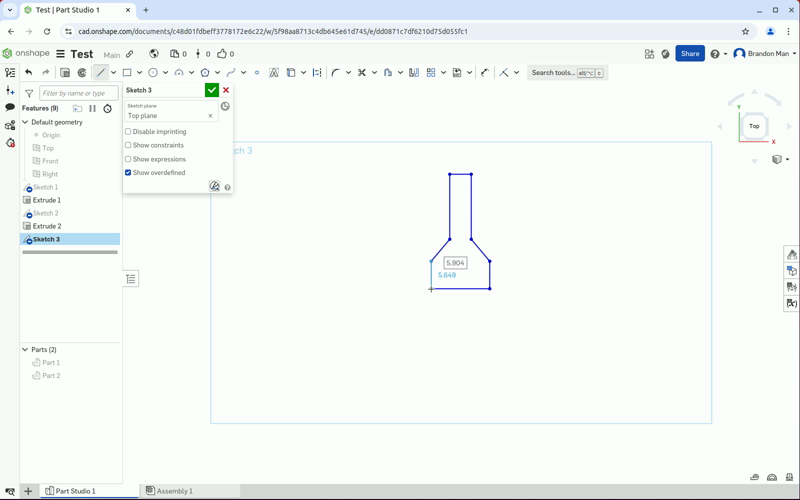
key(esc)
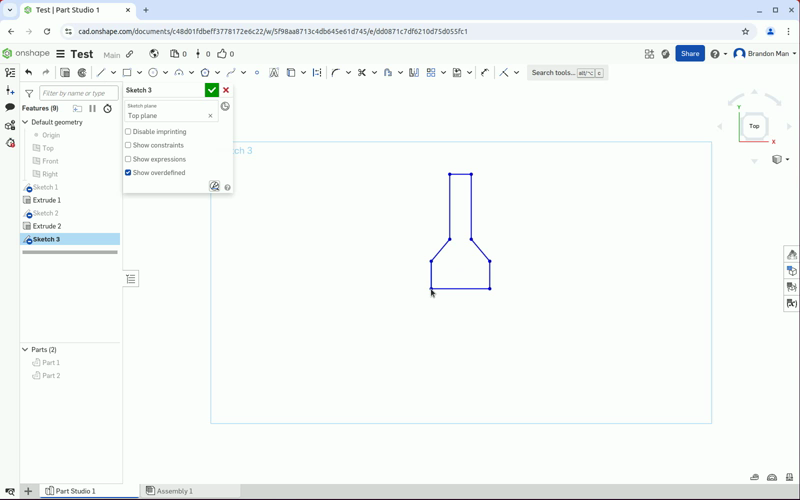
mouse_move(455, 176)
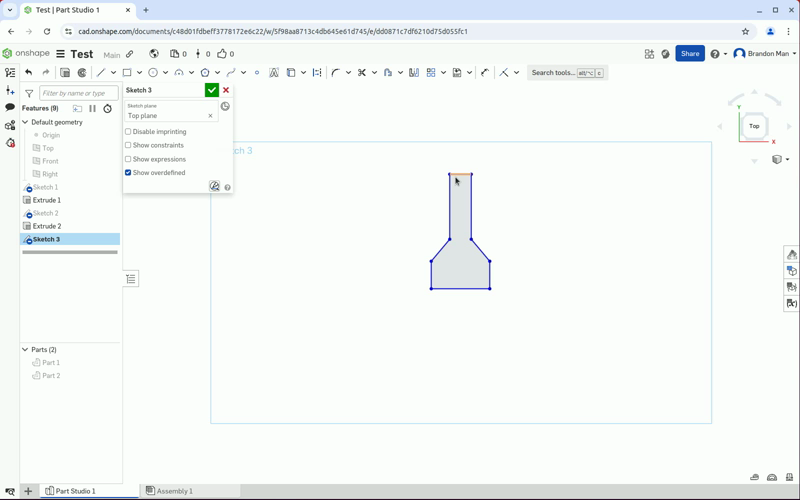
click(455, 176)
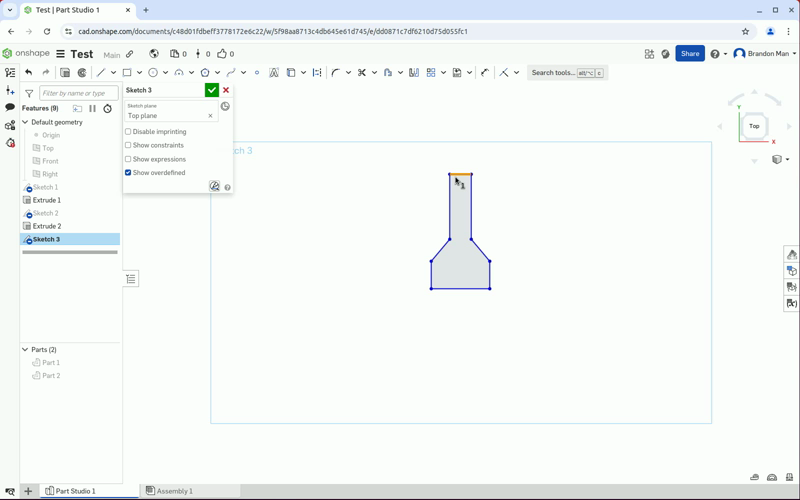
mouse_move(73, 352)
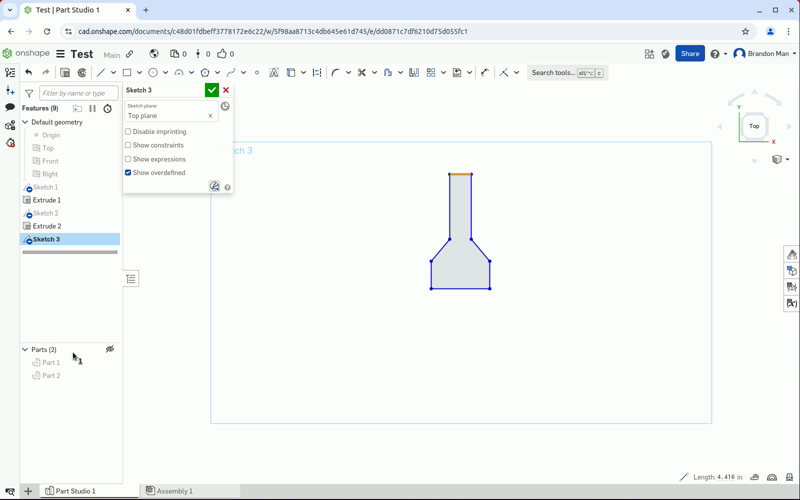
key(shift+y)
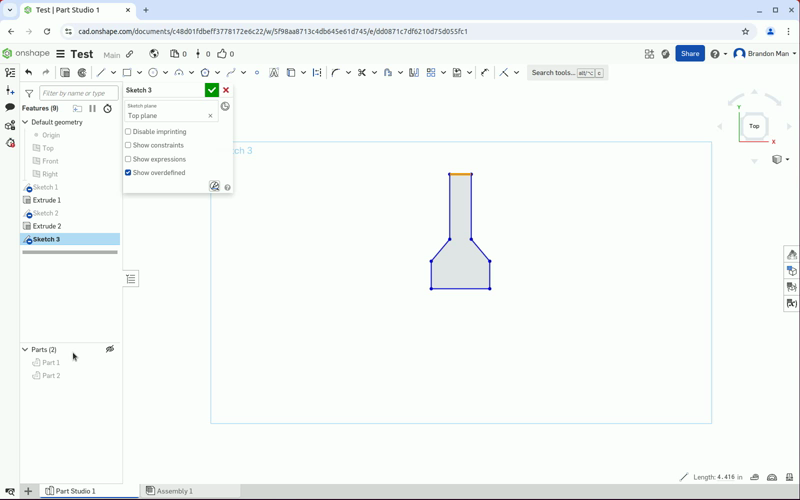
key(shift+e)
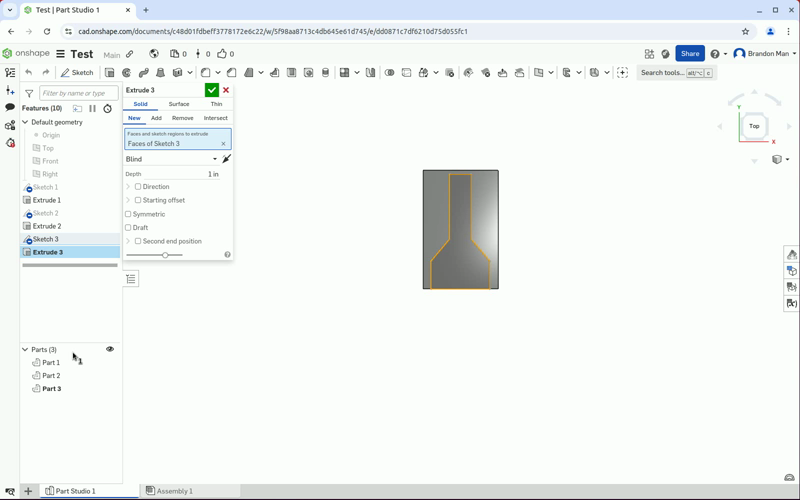
mouse_move(143, 106)
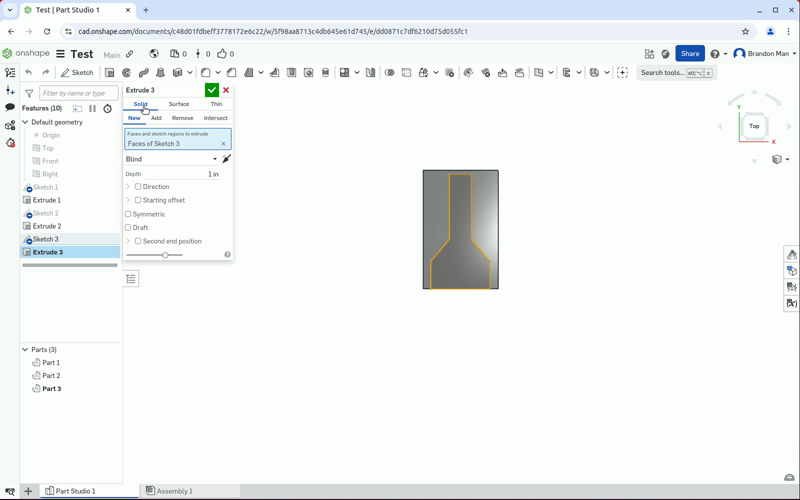
click(143, 106)
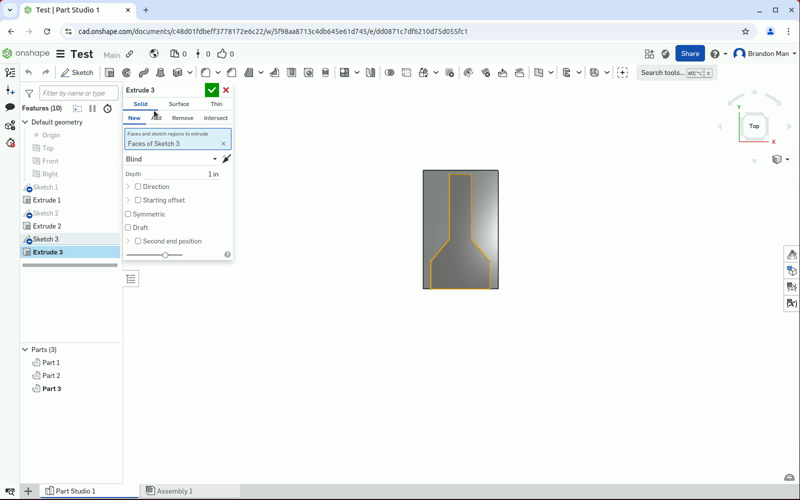
mouse_move(186, 120)
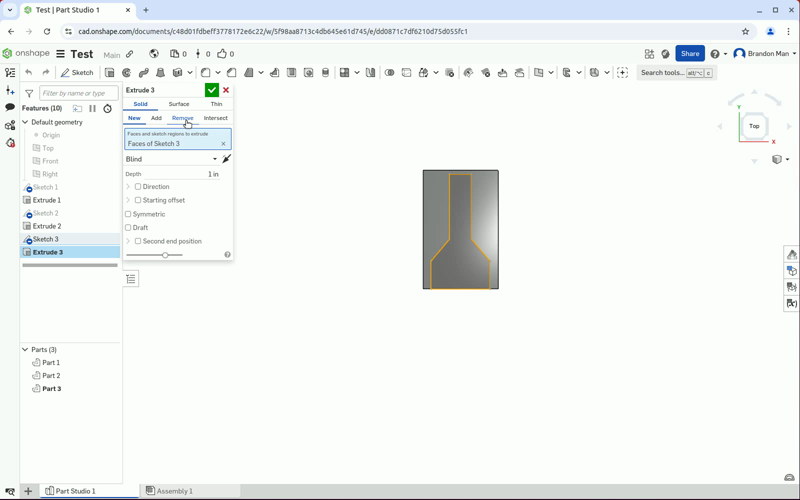
click(186, 120)
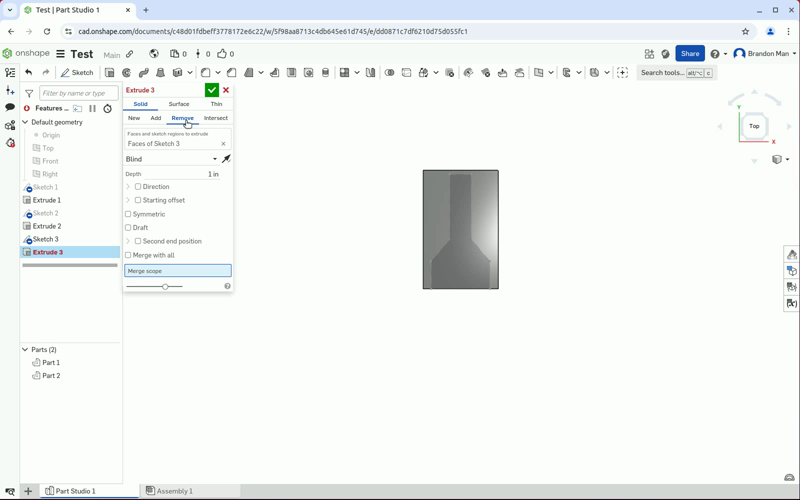
key(tab, 4)
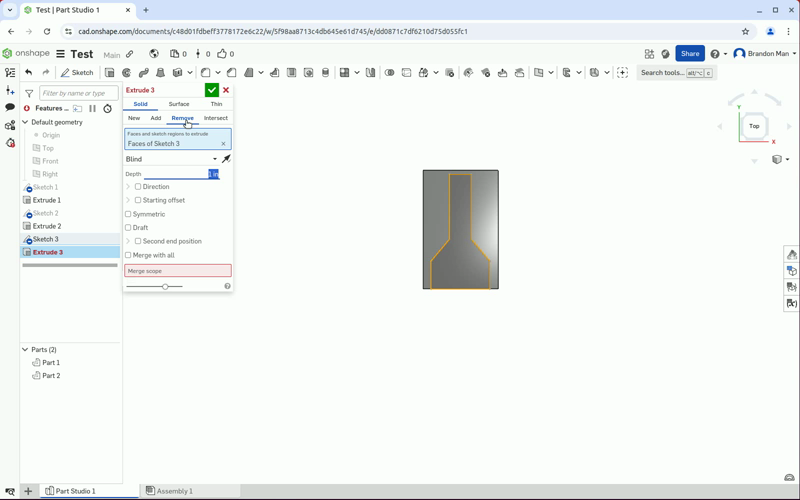
text(0.962)
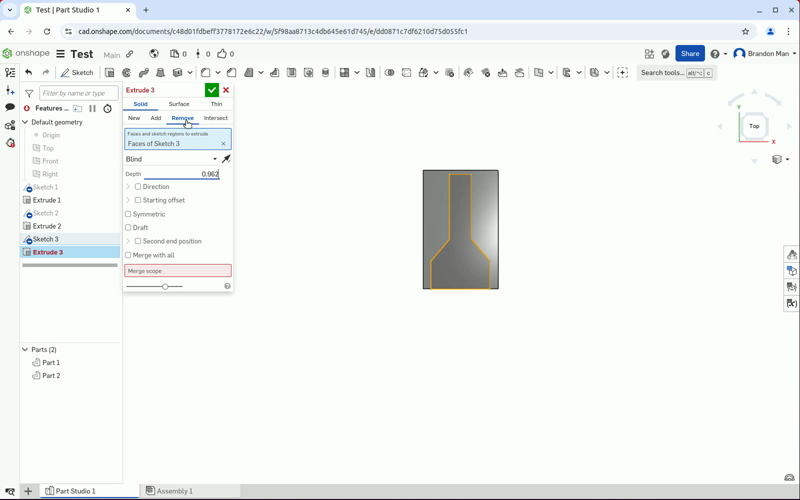
key(tab, 3)
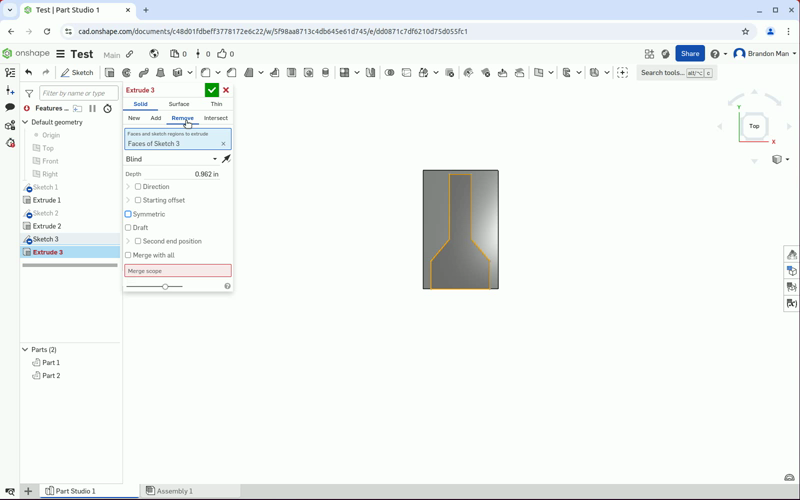
key(space)
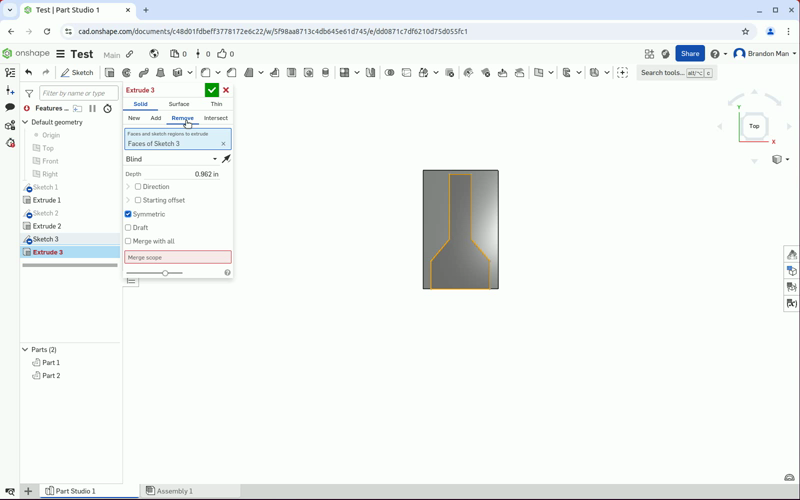
key(tab, 2)
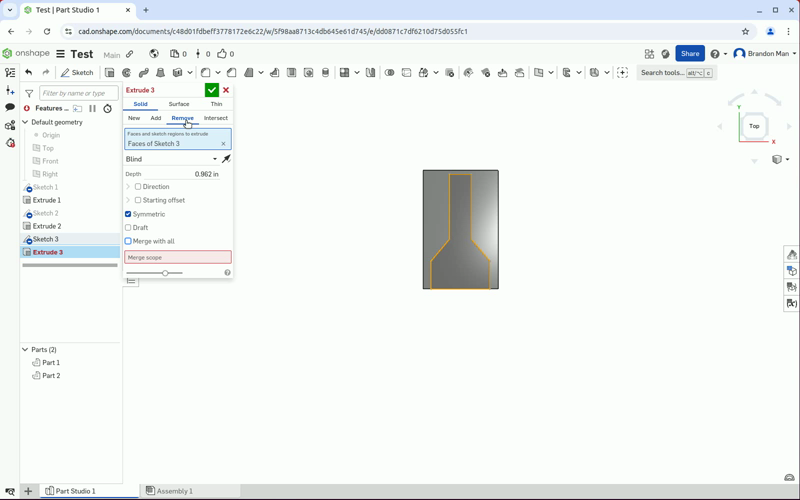
key(space)
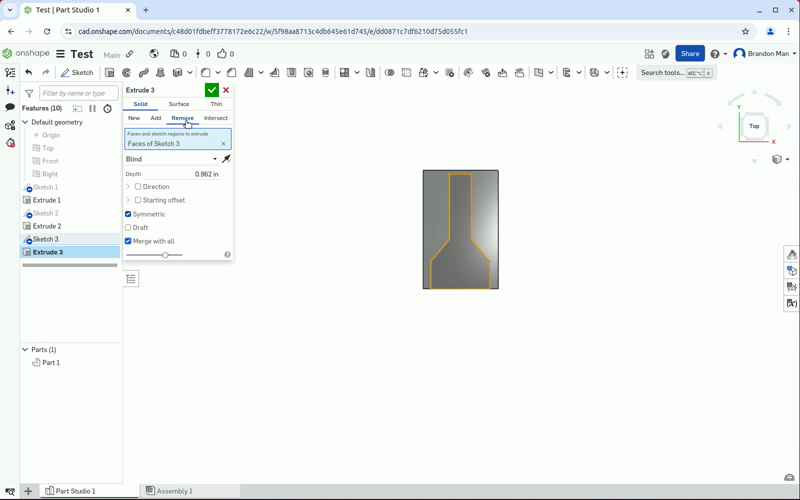
key(enter)
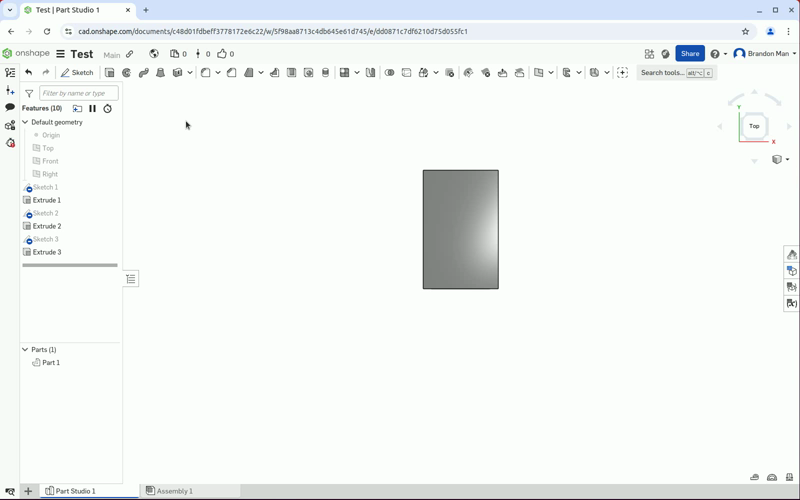
key(shift+h)
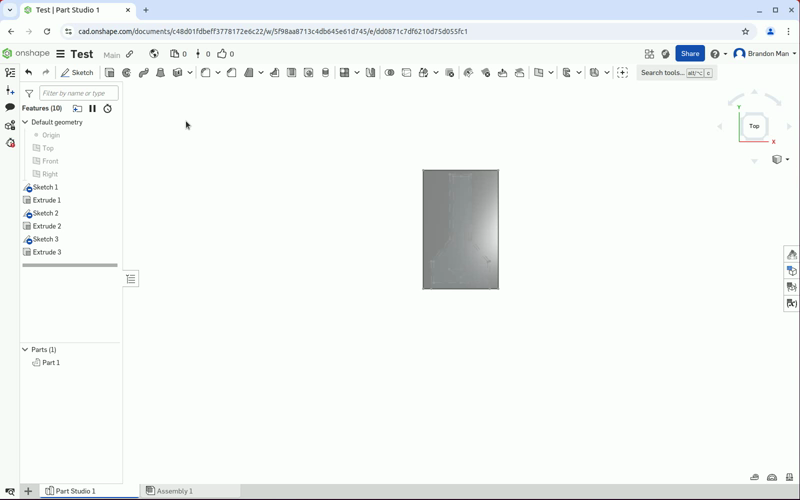
key(shift+h)
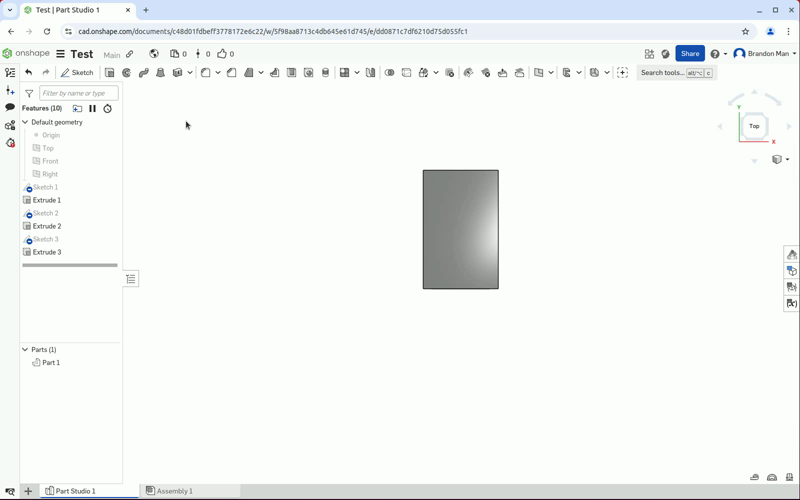
mouse_move(73, 189)
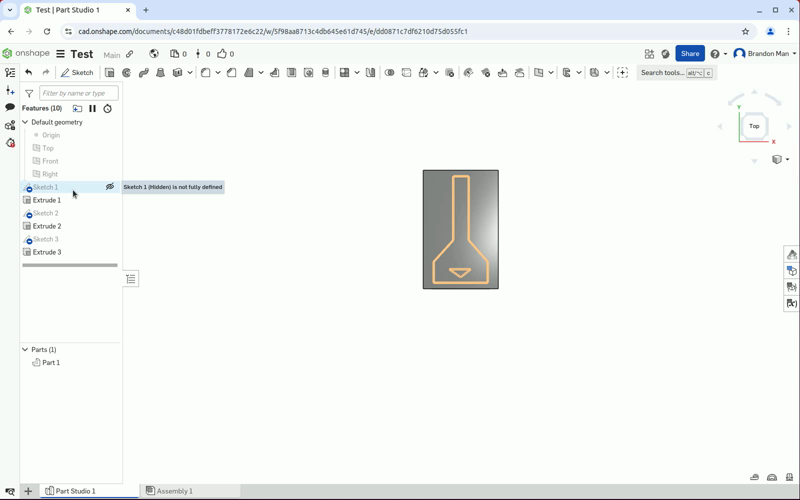
click(73, 189)
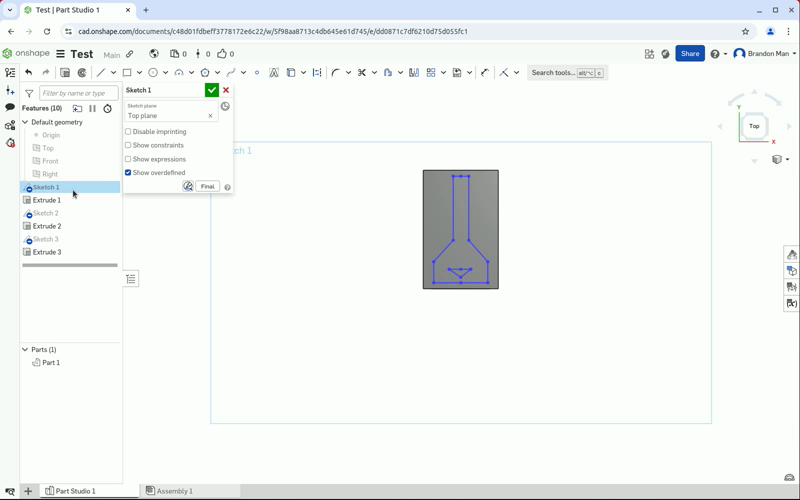
mouse_move(229, 92)
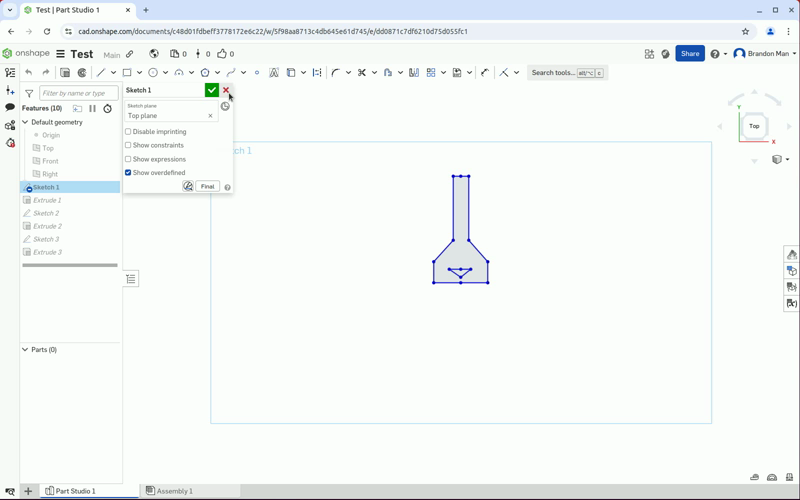
click(229, 92)
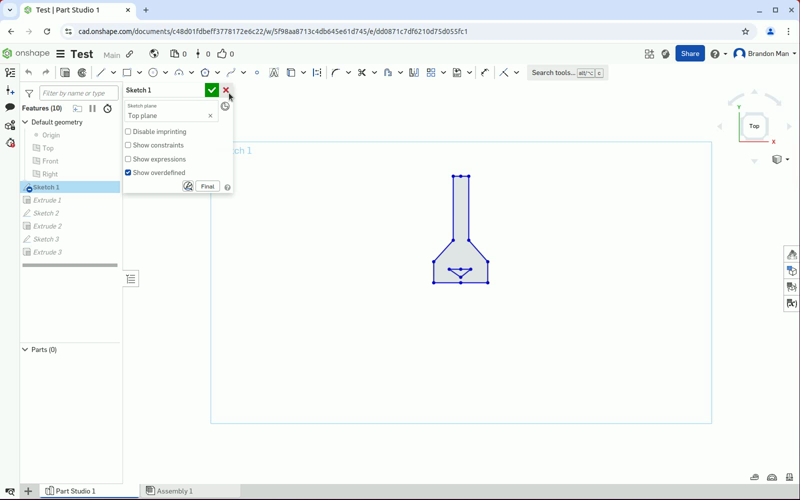
key(shift+s)
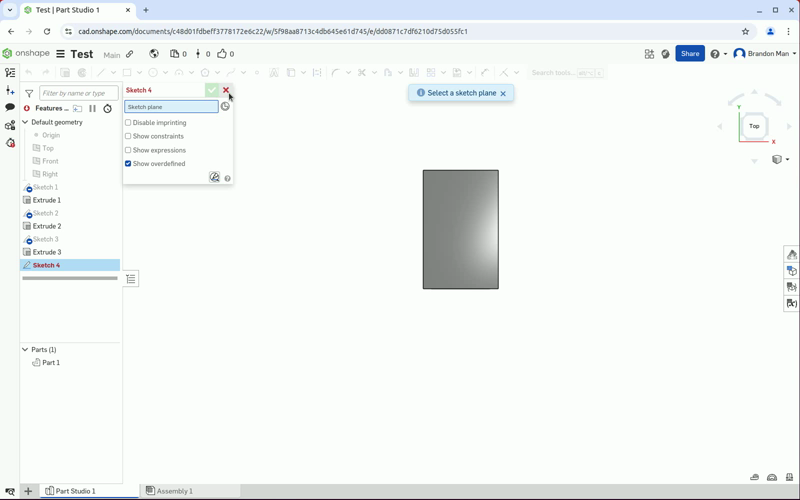
mouse_move(73, 150)
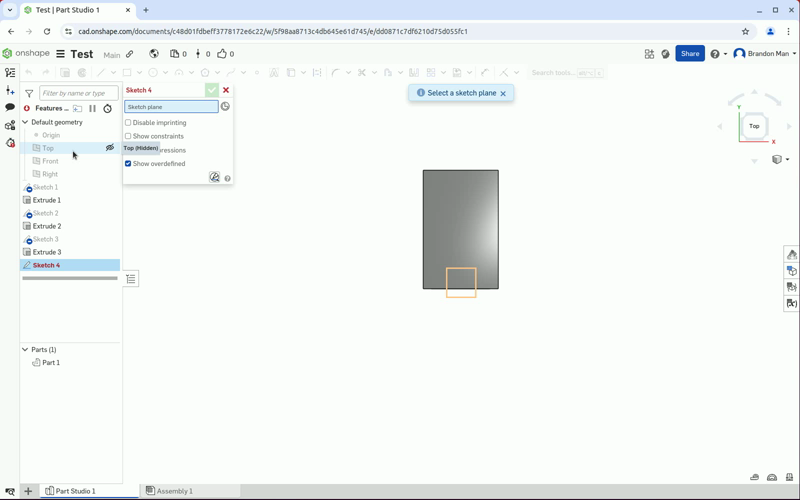
click(73, 150)
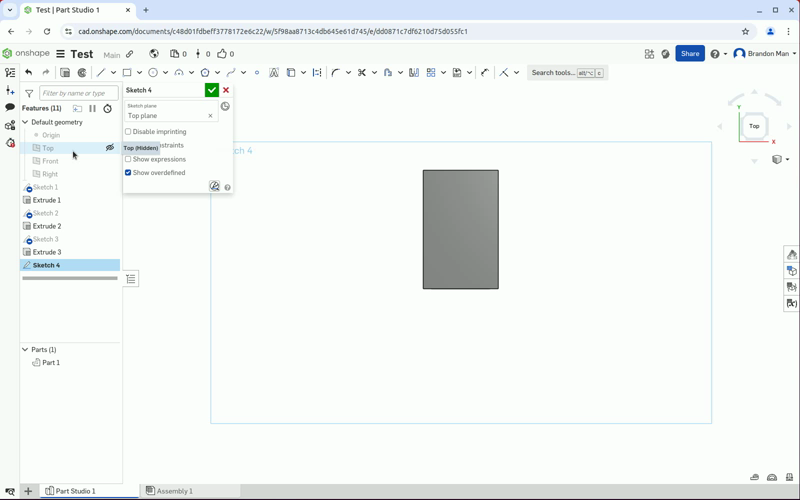
mouse_move(73, 352)
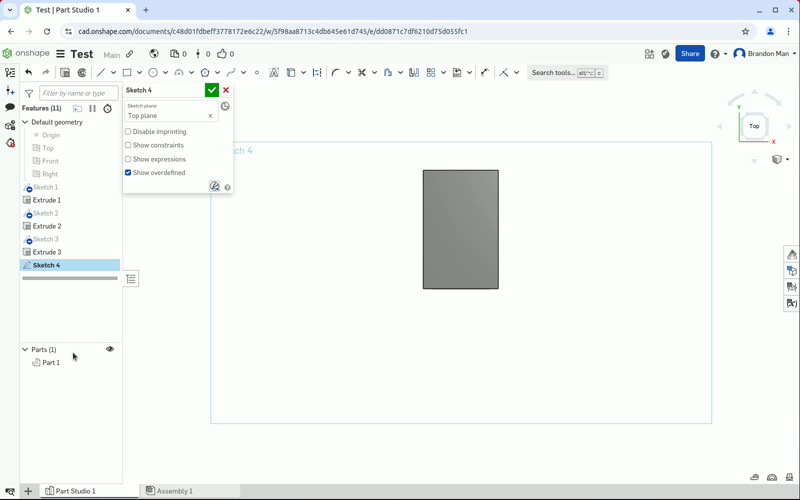
key(y)
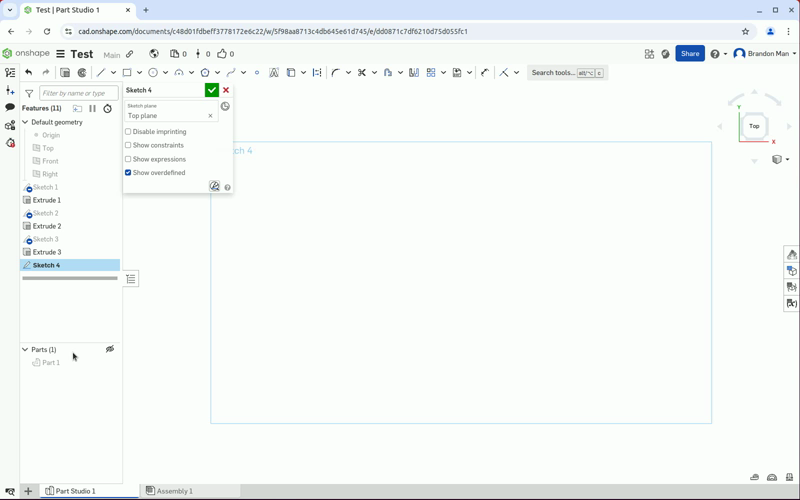
key(c)
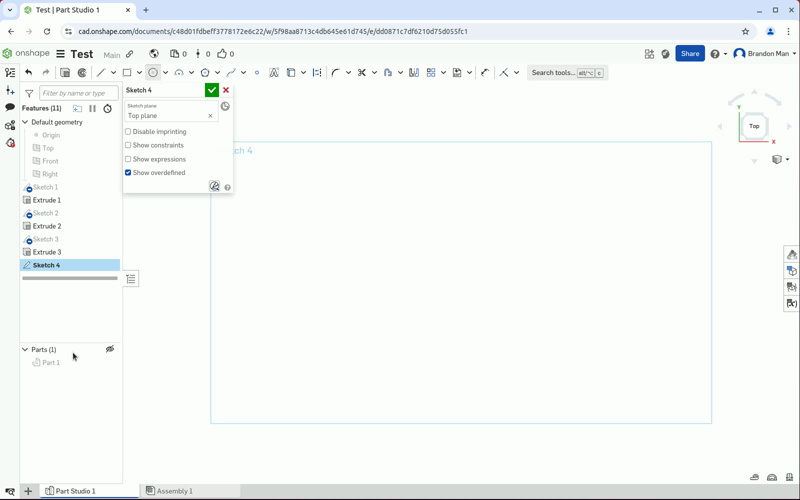
key_down(shift)
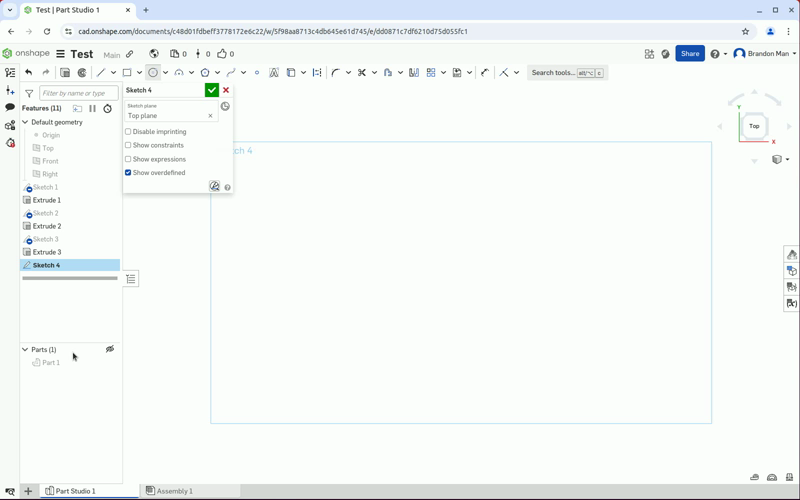
mouse_move(461, 273)
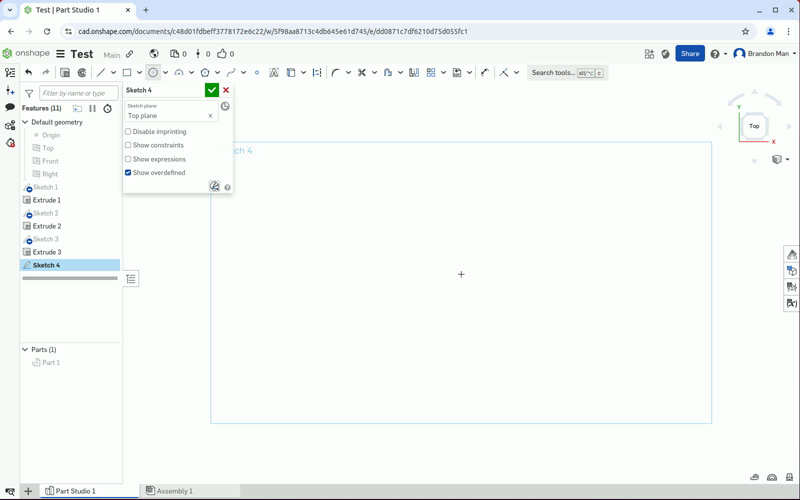
click(461, 273)
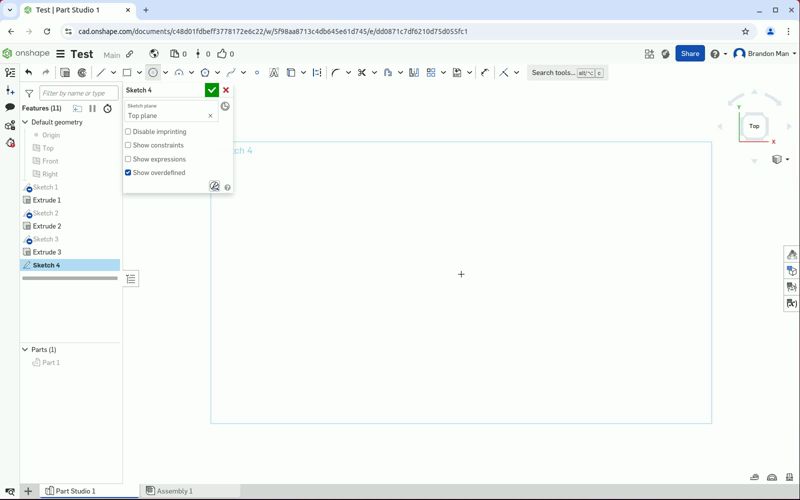
key_up(shift)
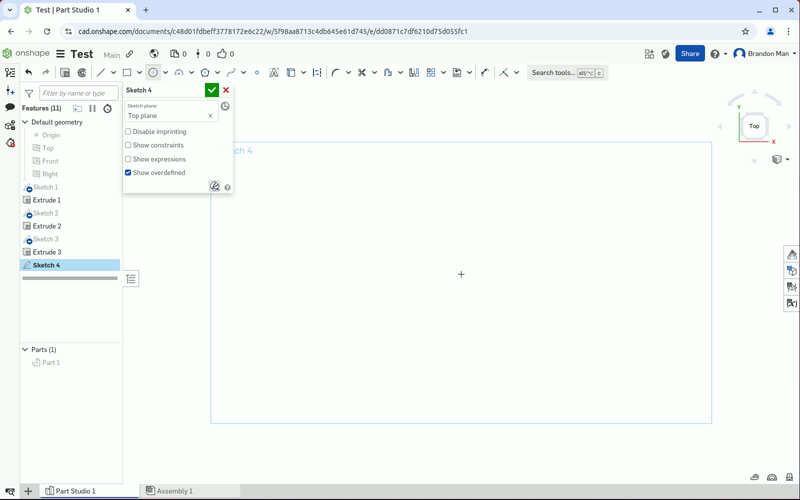
mouse_move(470, 273)
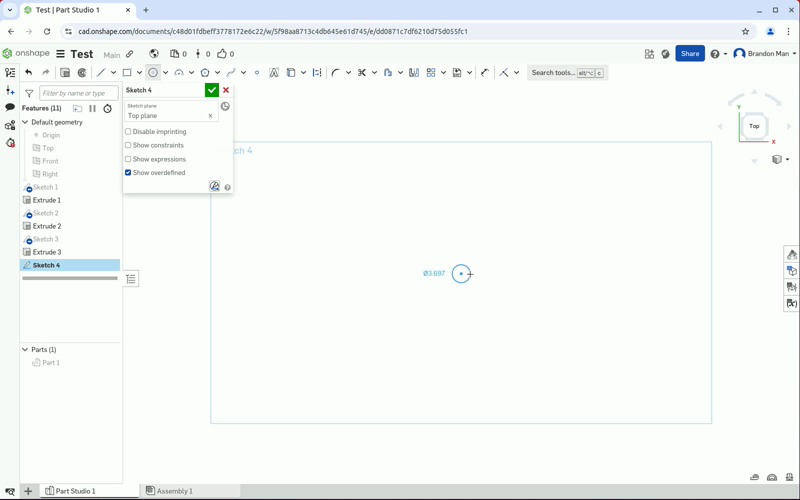
click(470, 273)
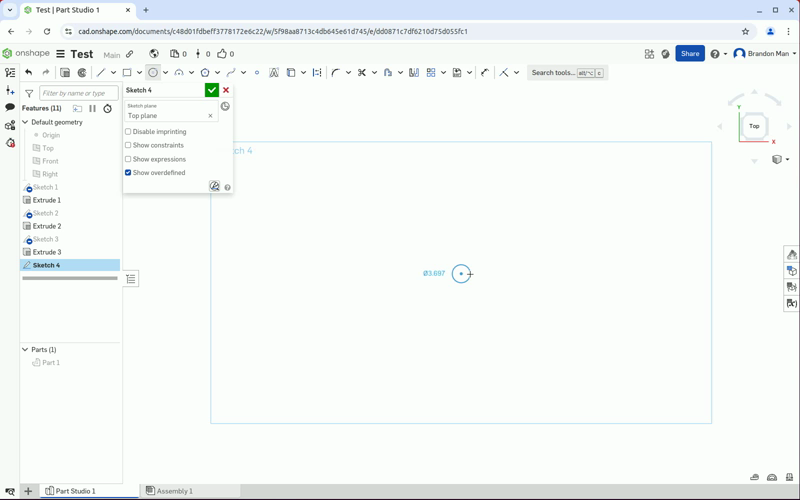
key(esc)
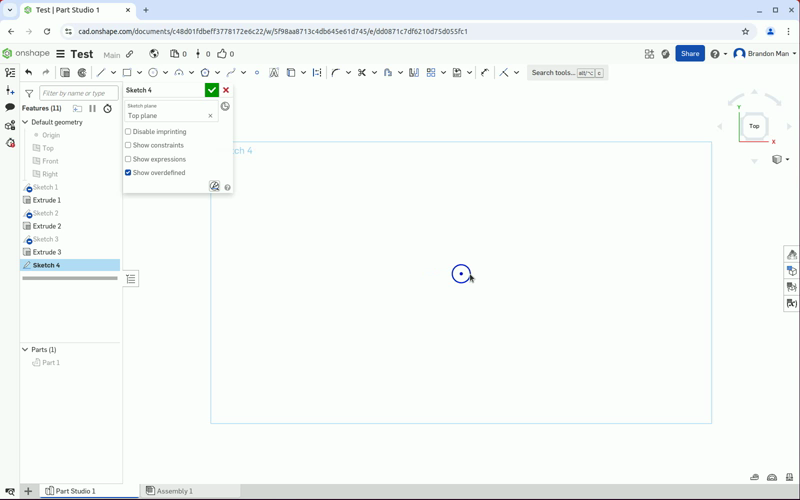
mouse_move(469, 273)
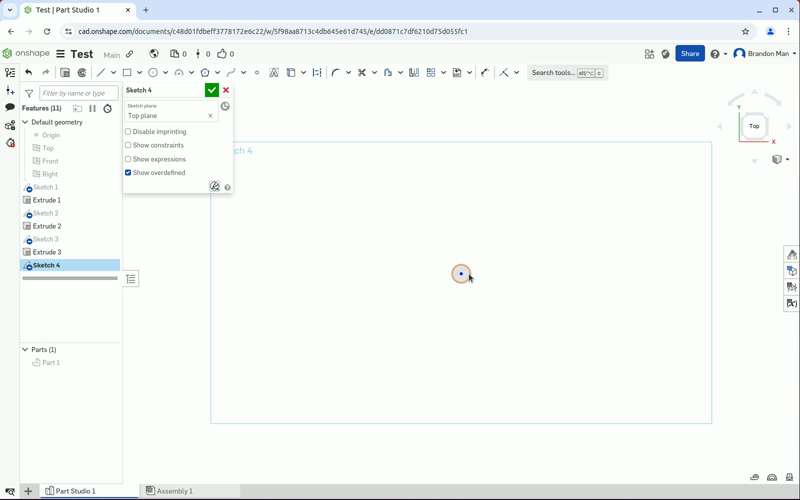
scroll(6)
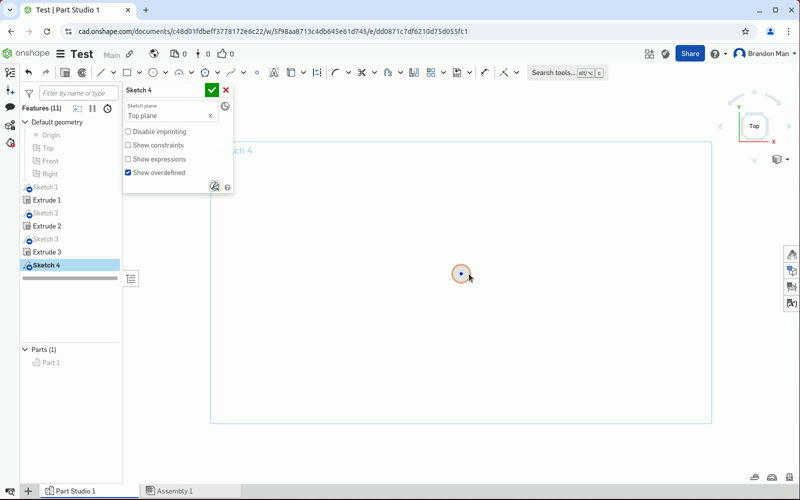
scroll(6)
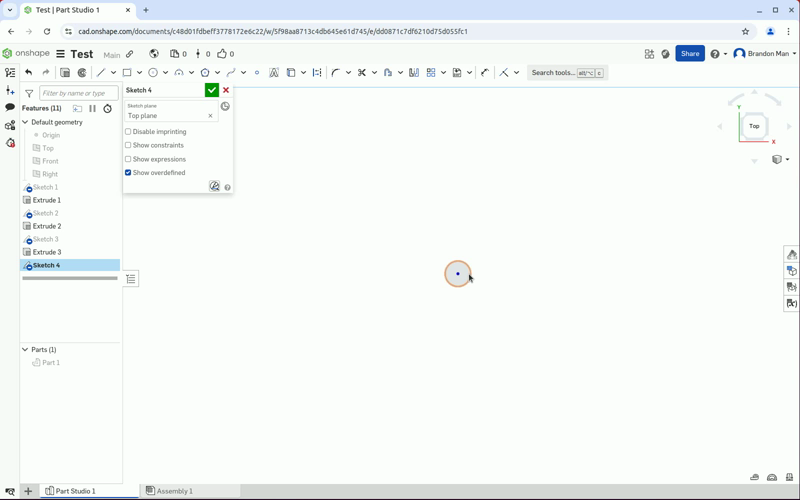
scroll(6)
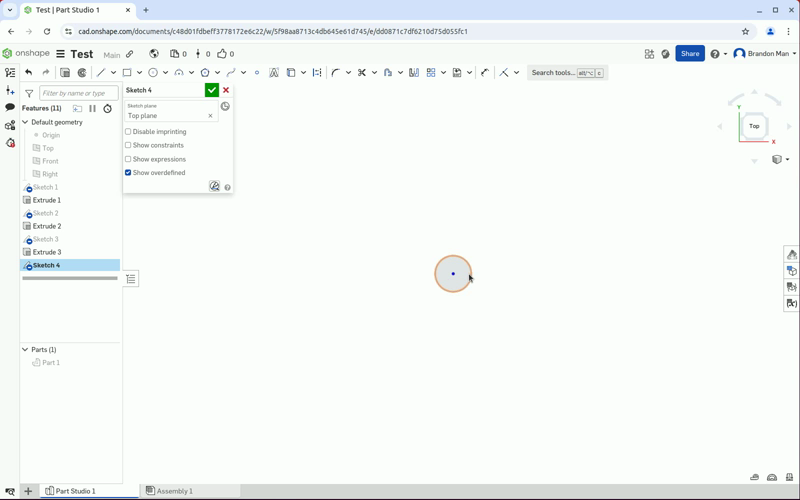
scroll(6)
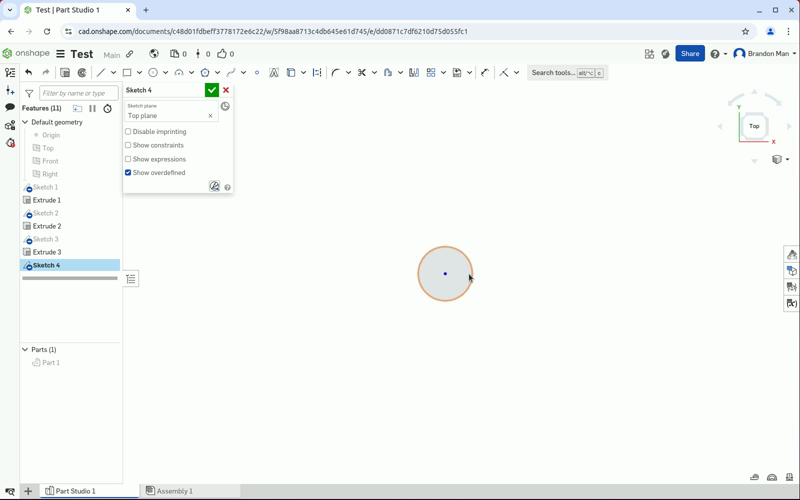
scroll(6)
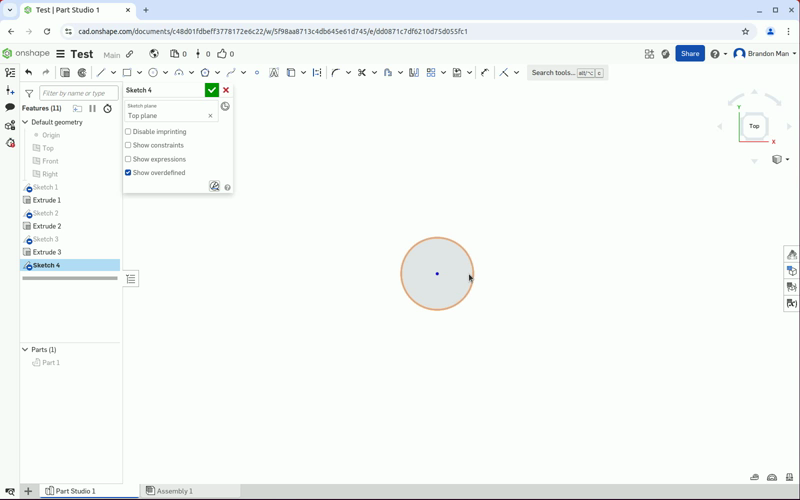
scroll(6)
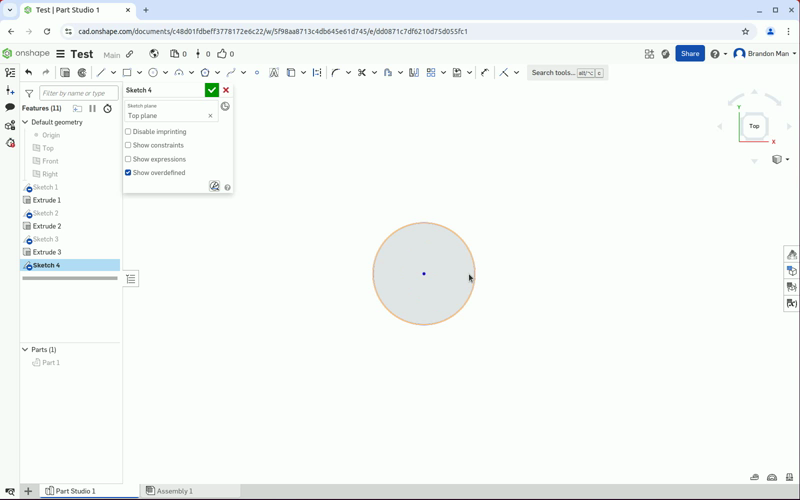
scroll(6)
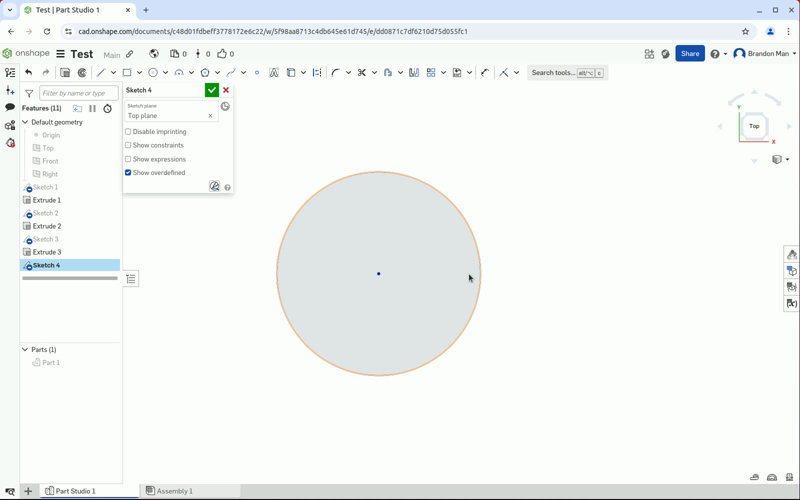
click(469, 273)
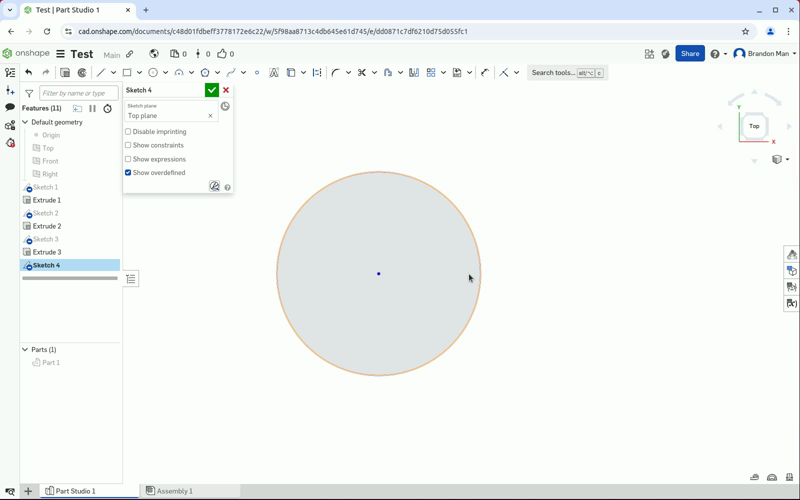
scroll(-6)
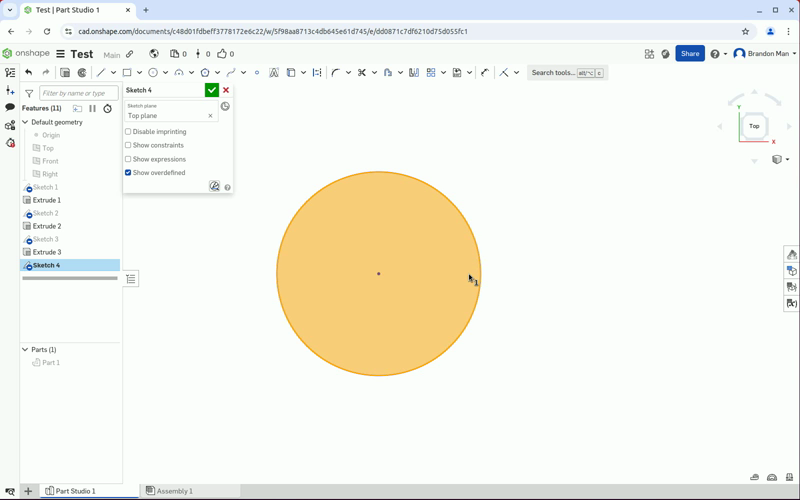
scroll(-6)
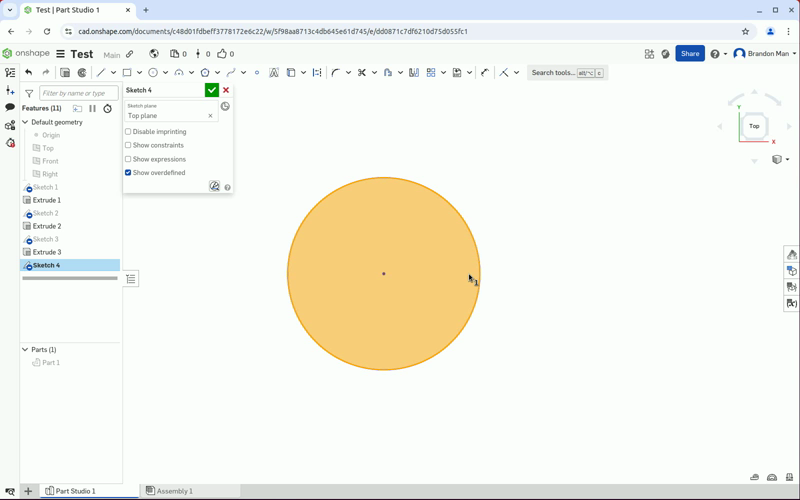
scroll(-6)
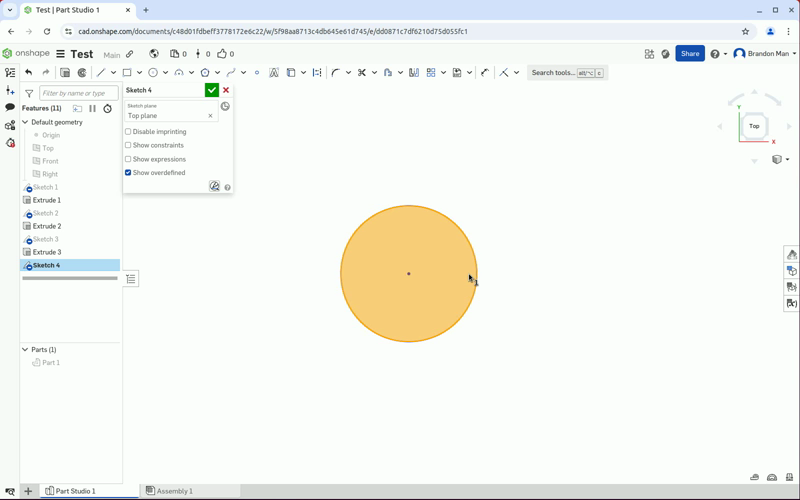
scroll(-6)
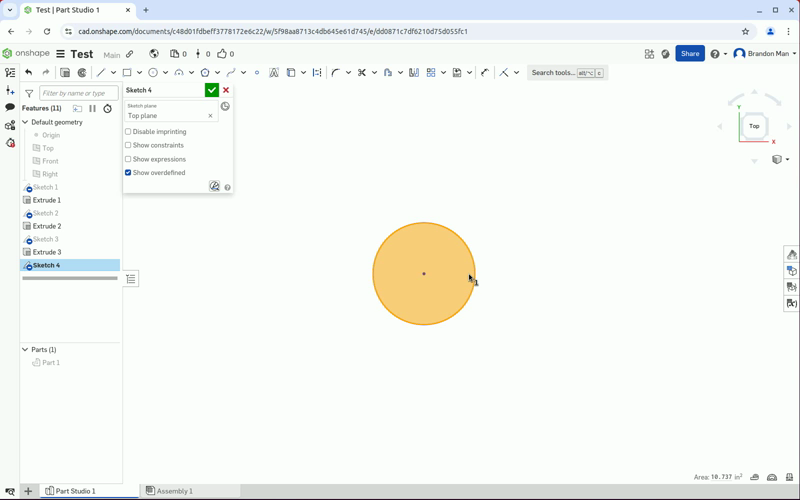
scroll(-6)
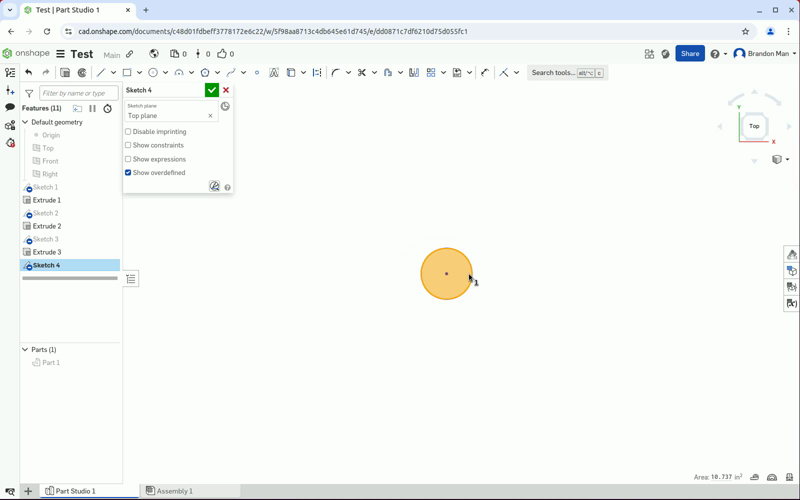
scroll(-6)
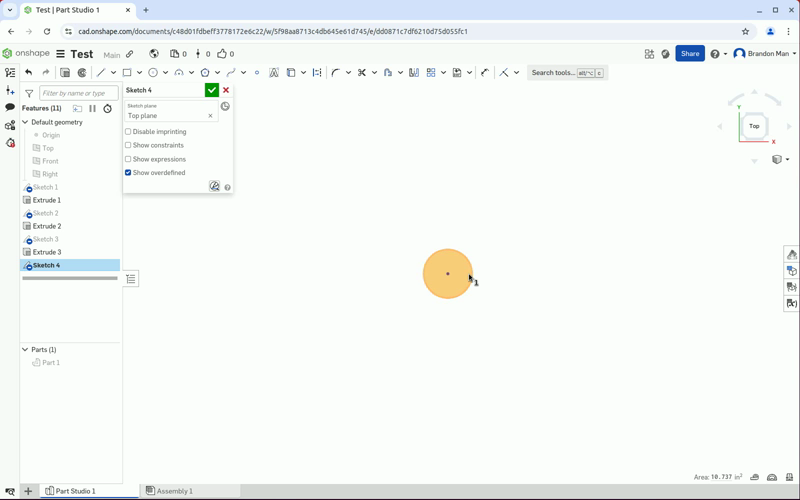
scroll(-6)
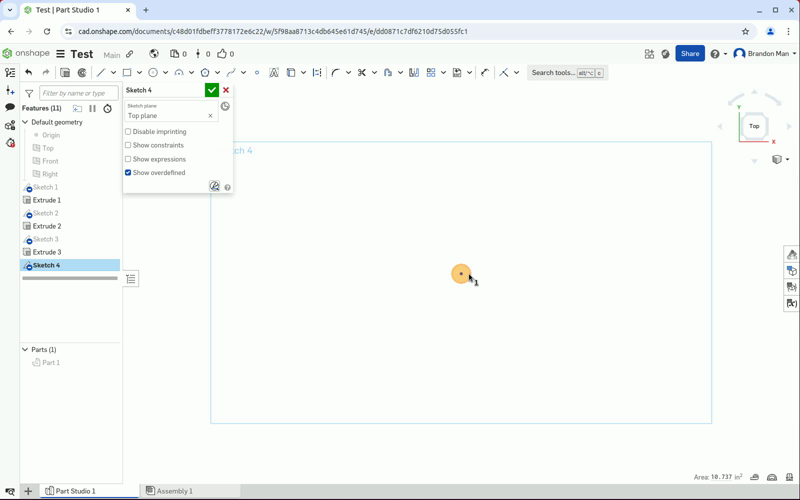
mouse_move(73, 352)
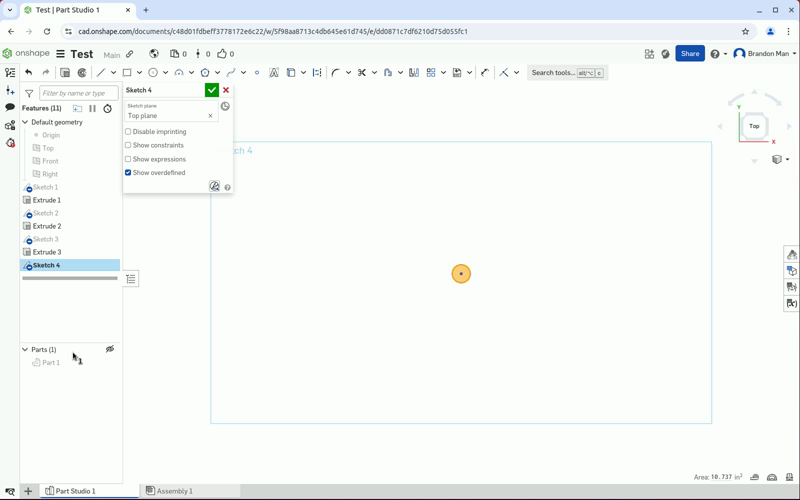
key(shift+y)
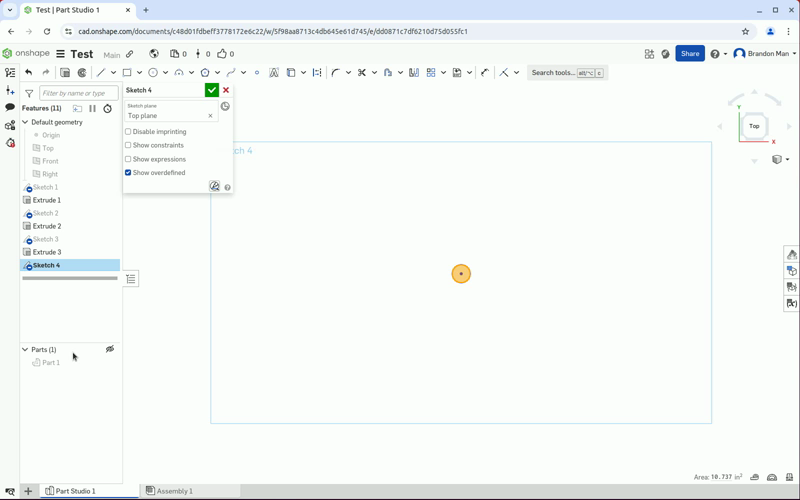
key(shift+e)
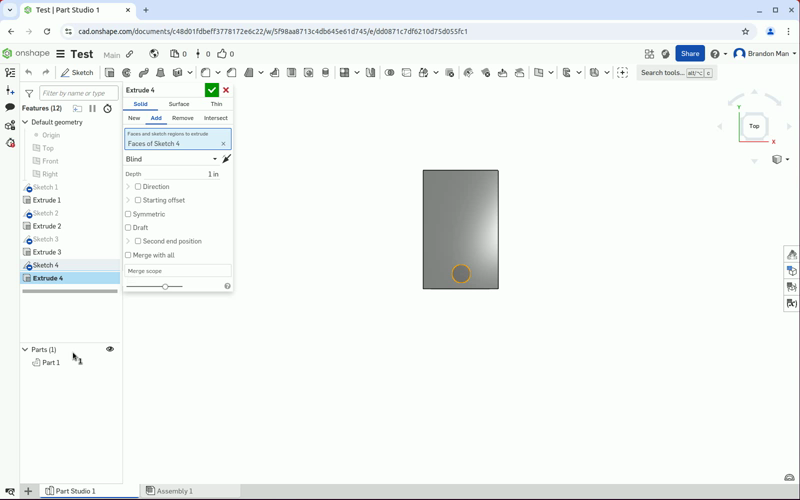
mouse_move(143, 106)
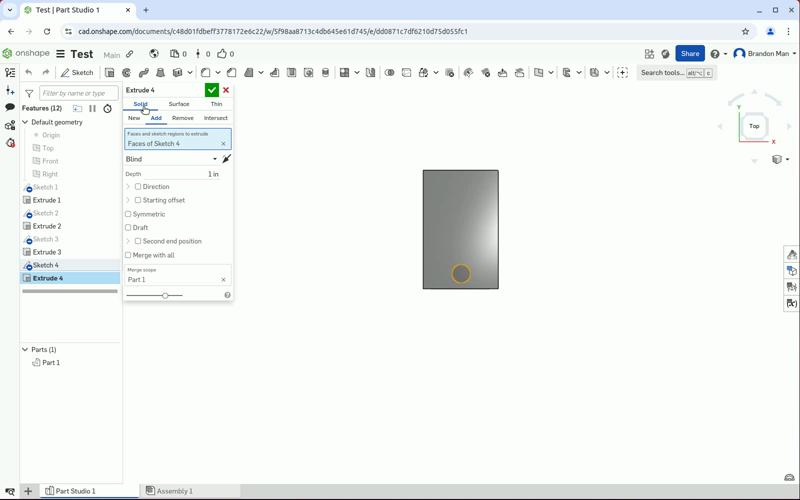
click(143, 106)
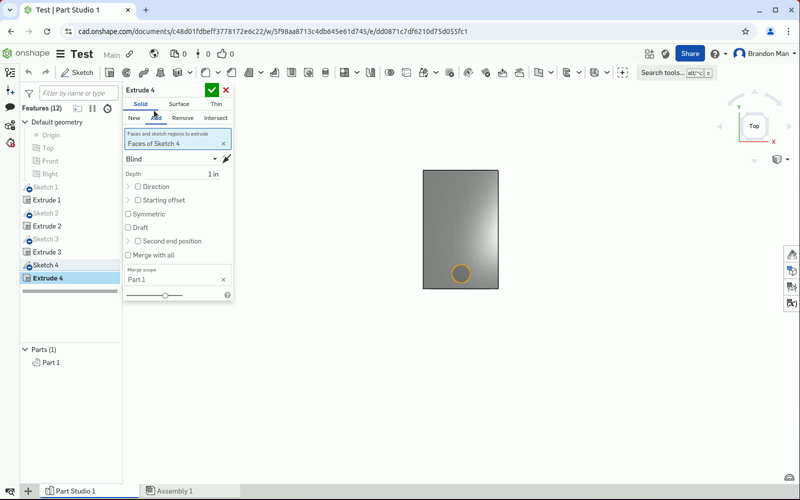
mouse_move(186, 120)
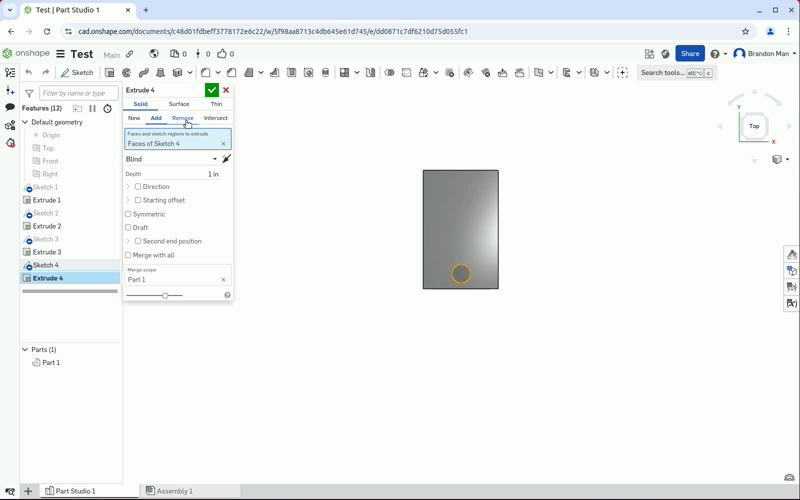
click(186, 120)
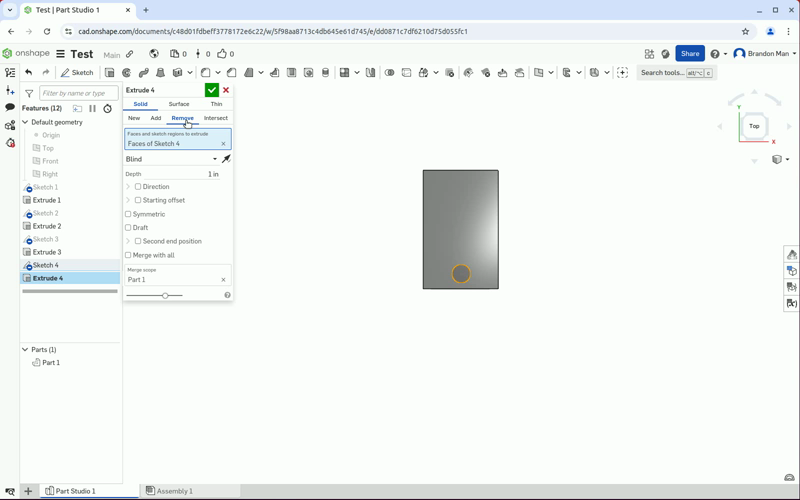
key(tab, 4)
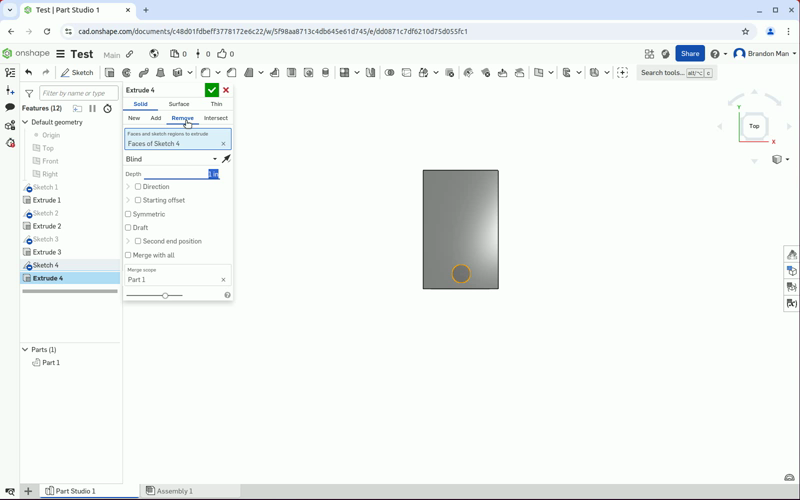
text(17.812)
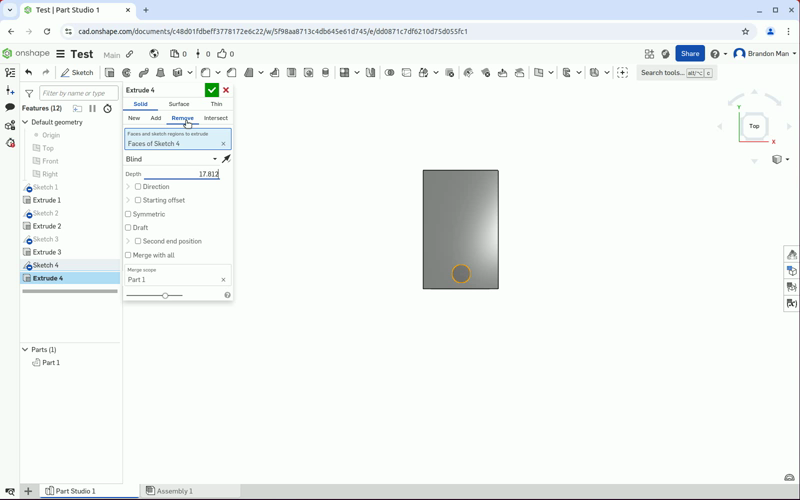
key(tab, 3)
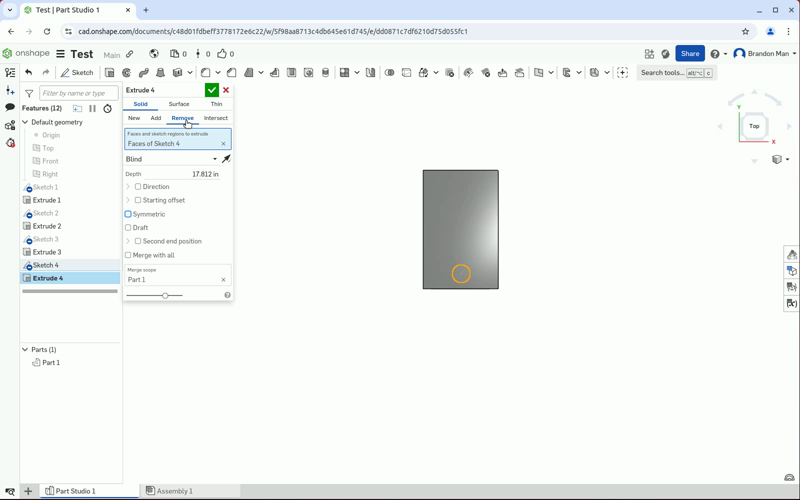
key(space)
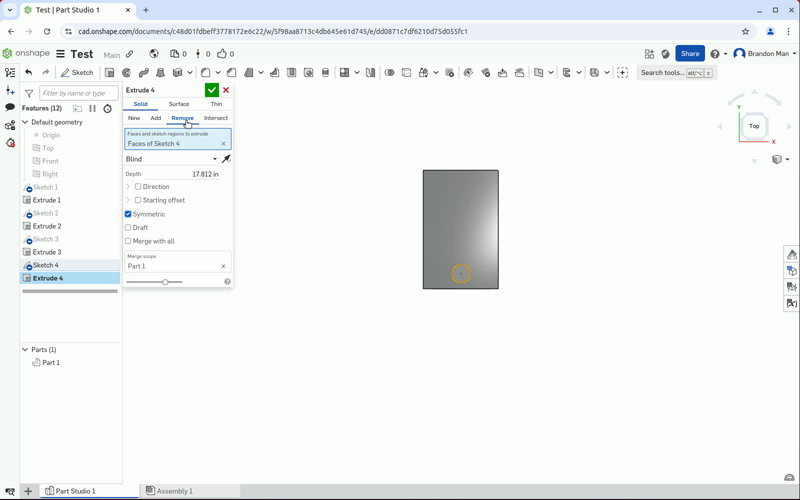
key(tab, 2)
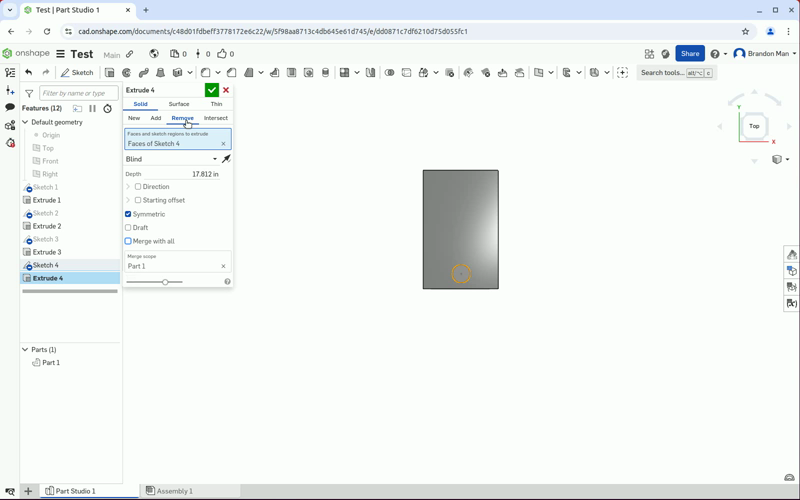
key(space)
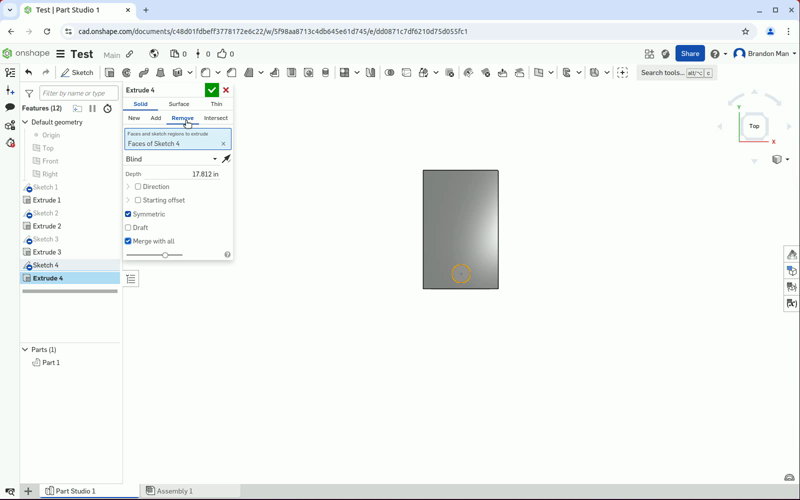
key(enter)
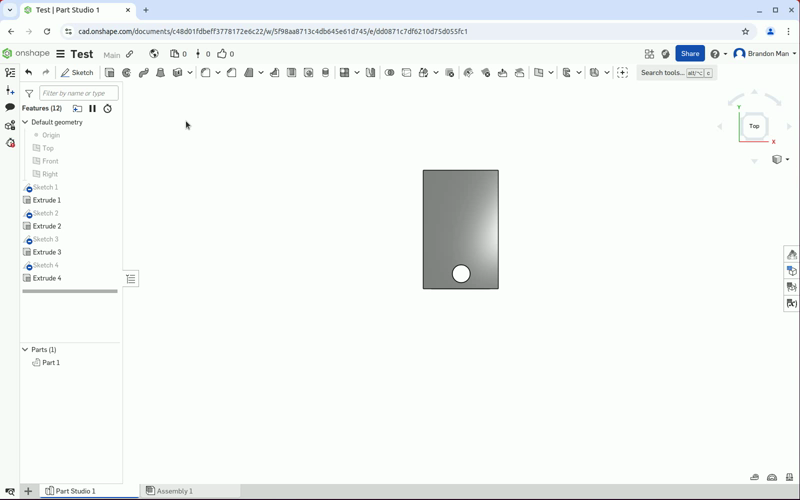
key(shift+h)
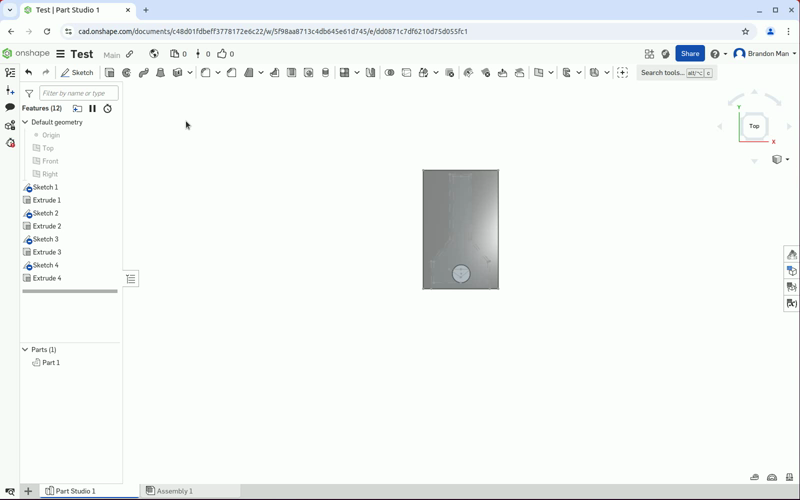
key(shift+h)
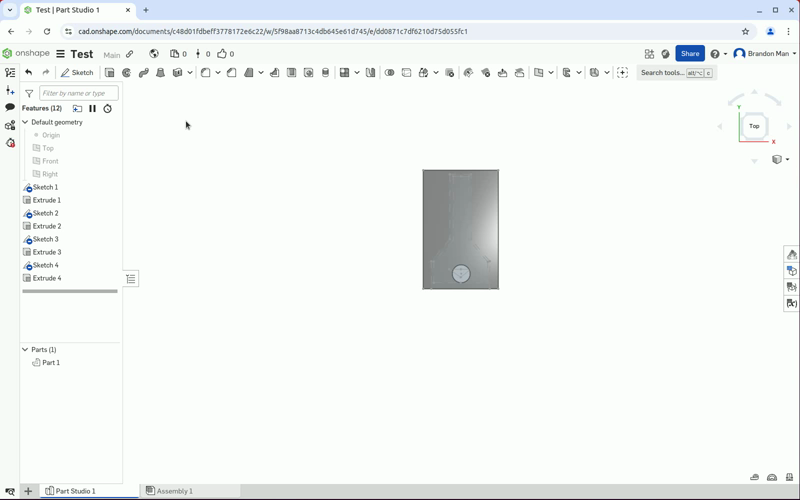
key(shift+7)
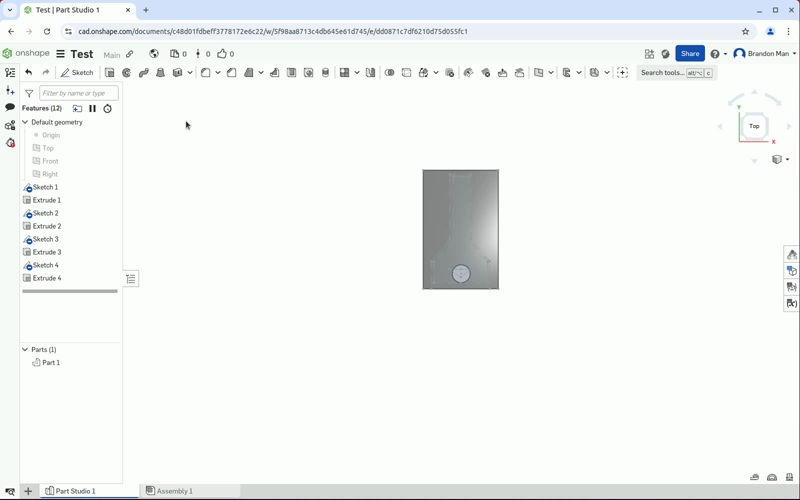
key(up, 3)
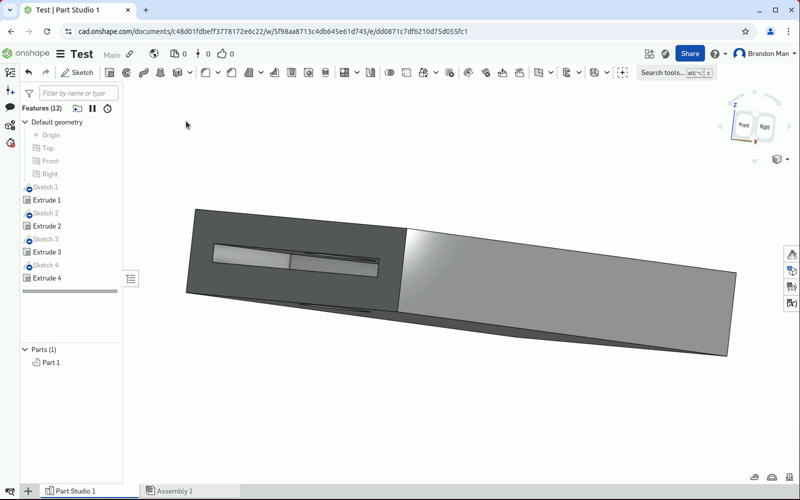
key(left, 3)
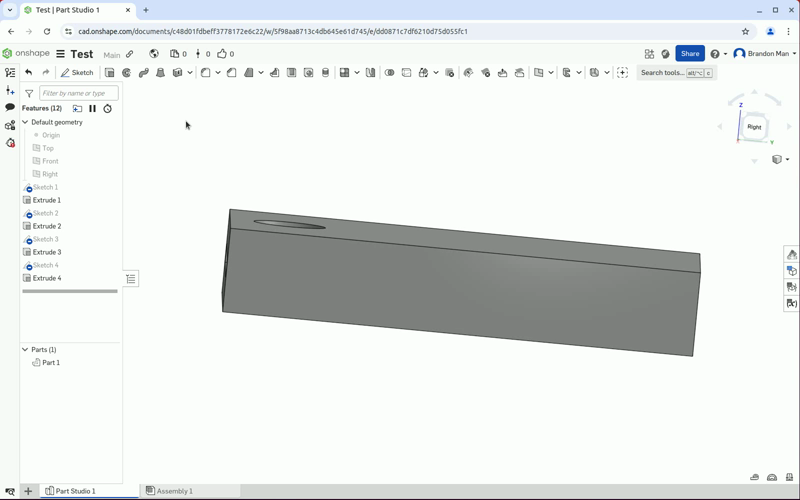
key(right, 3)
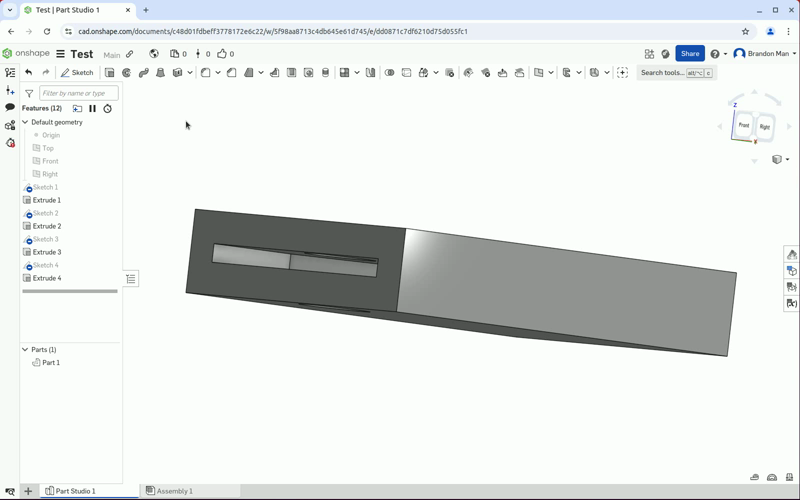
key(down, 3)
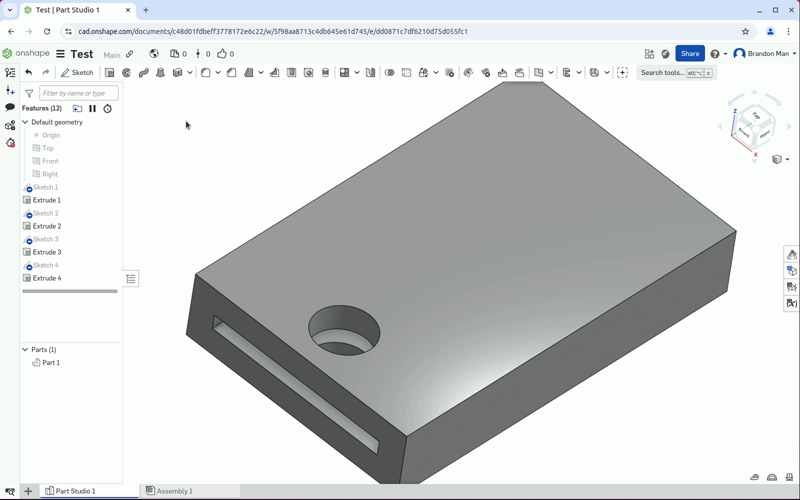
mouse_move(73, 189)
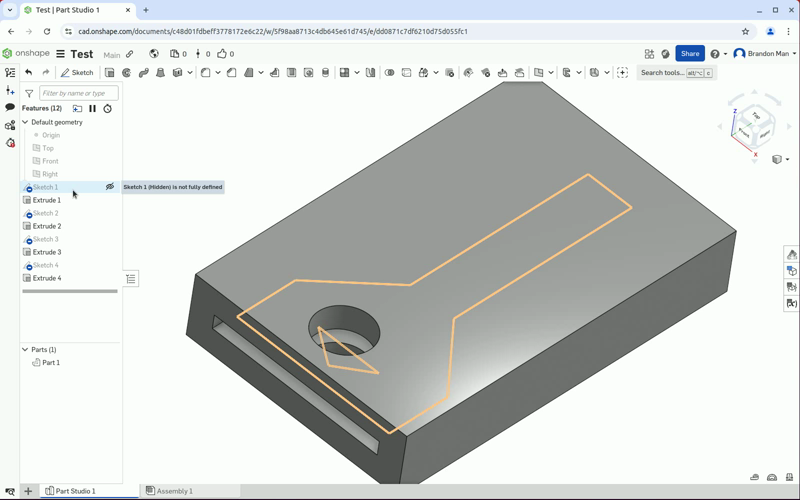
click(73, 189)